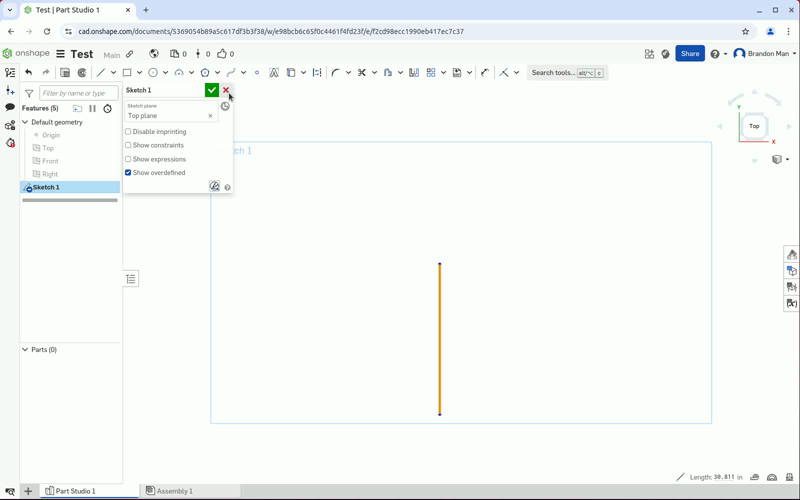
key(shift+h)
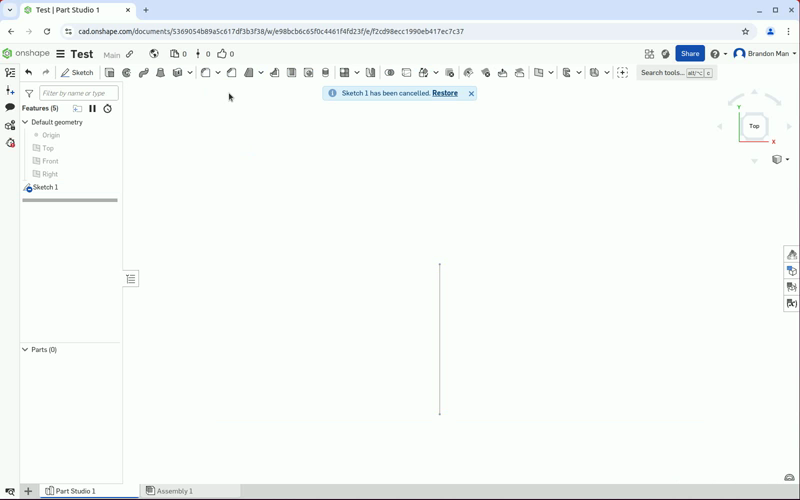
key(shift+s)
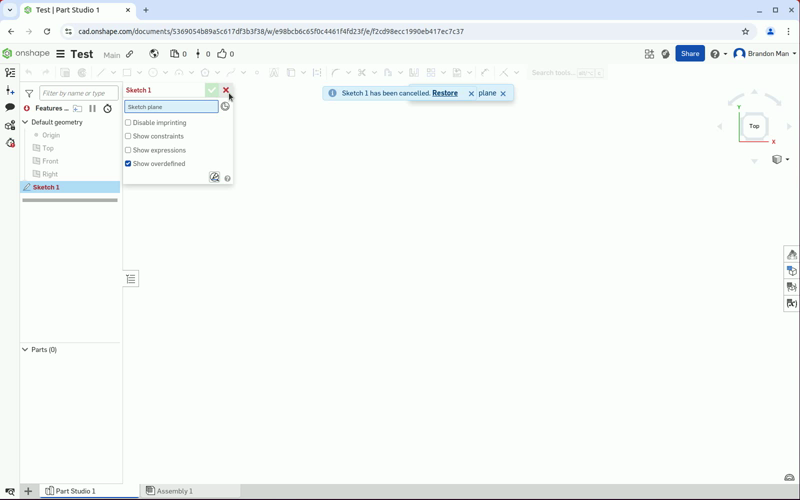
mouse_move(73, 150)
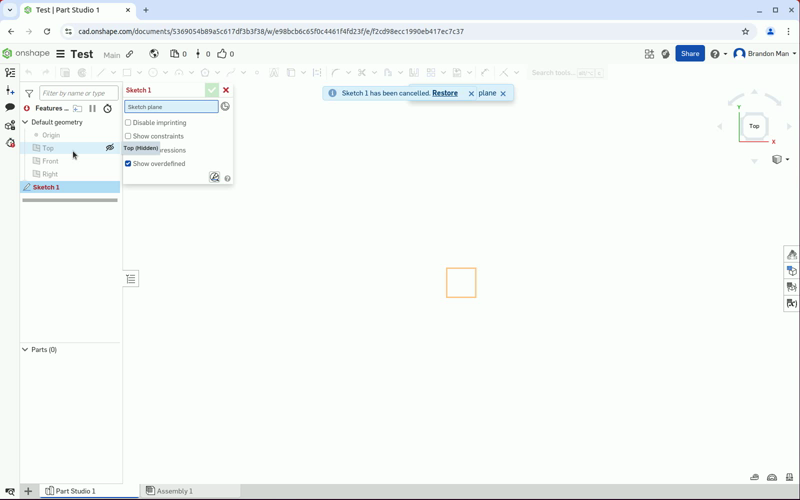
click(73, 150)
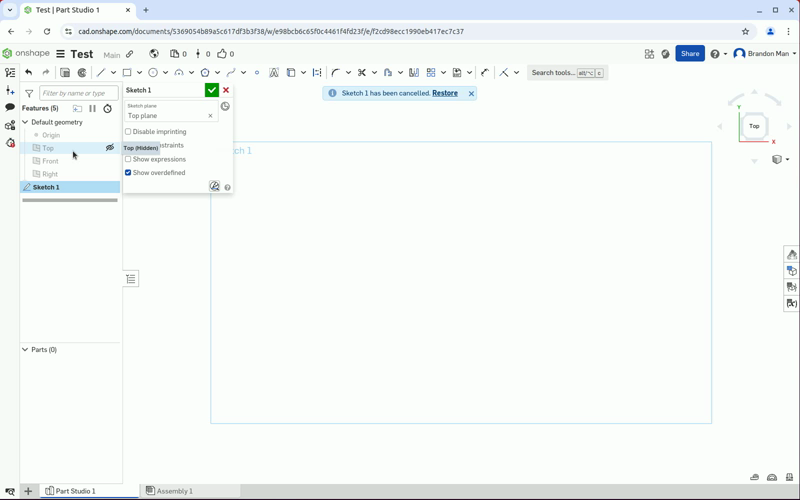
mouse_move(73, 352)
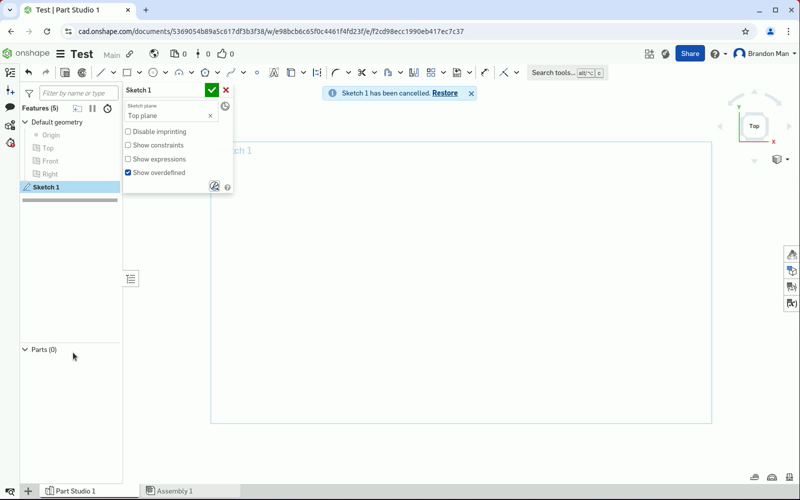
key(y)
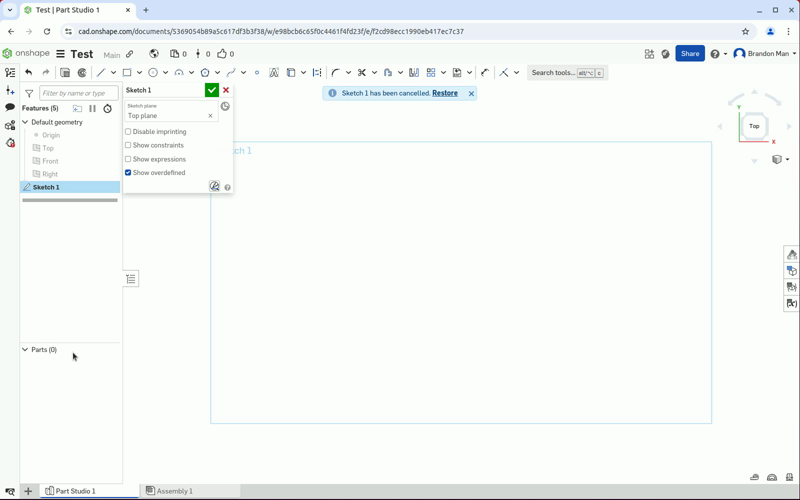
key(l)
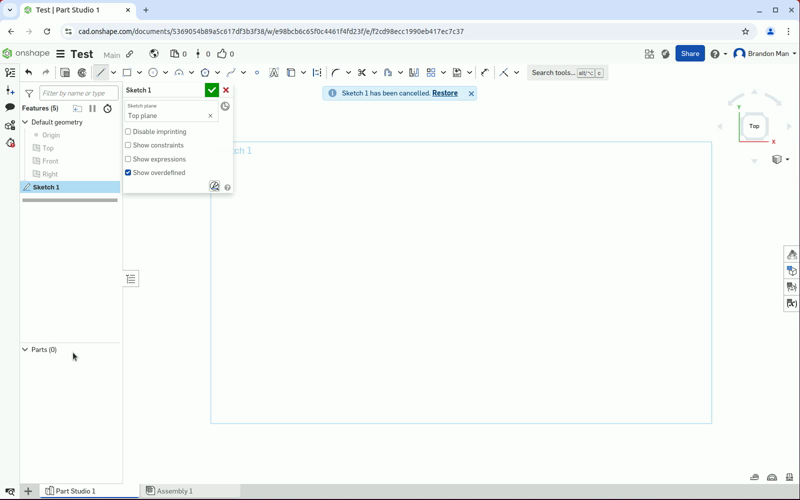
key_down(shift)
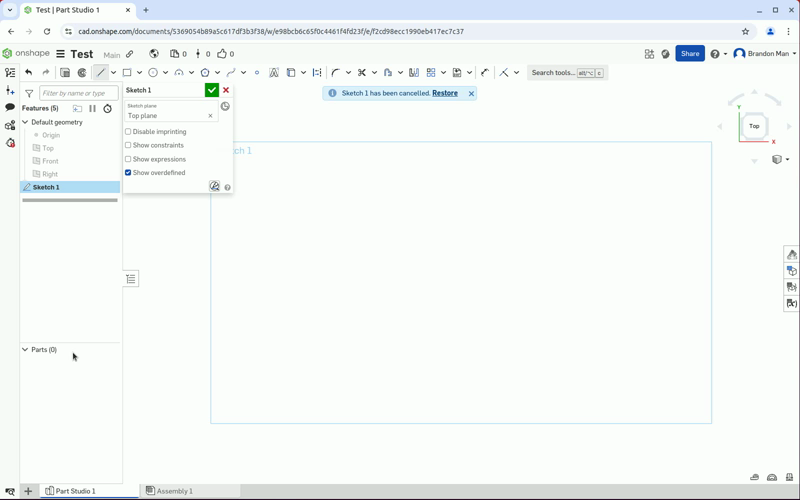
mouse_move(424, 353)
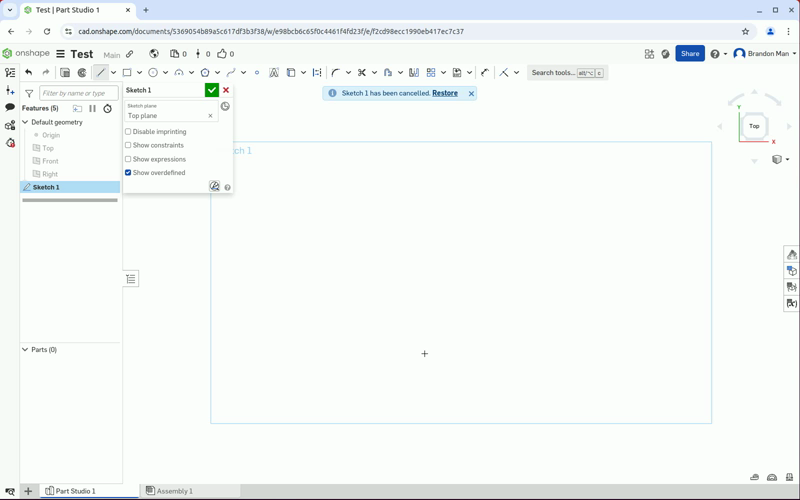
click(424, 353)
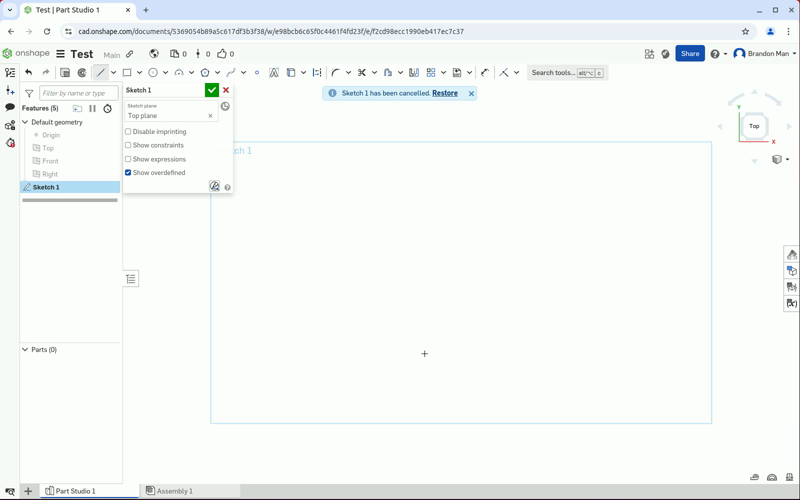
key_up(shift)
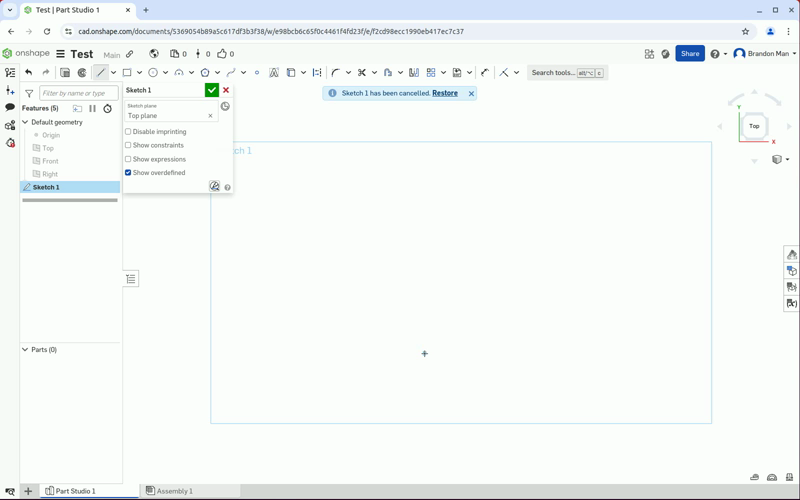
key_down(shift)
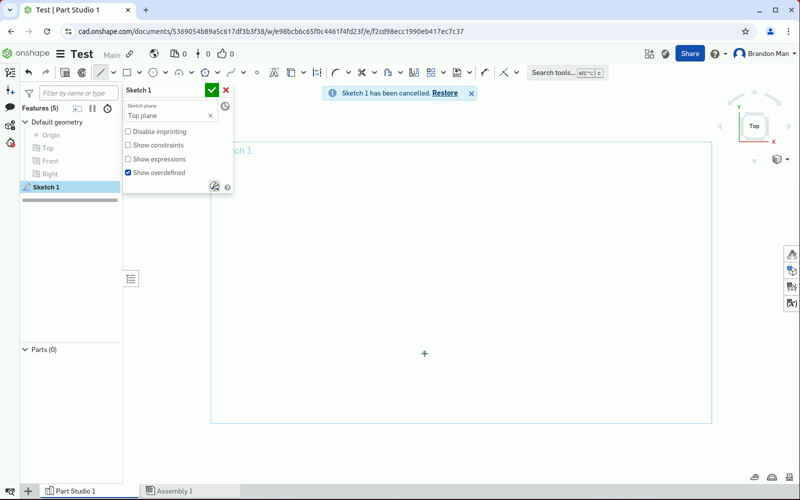
mouse_move(497, 353)
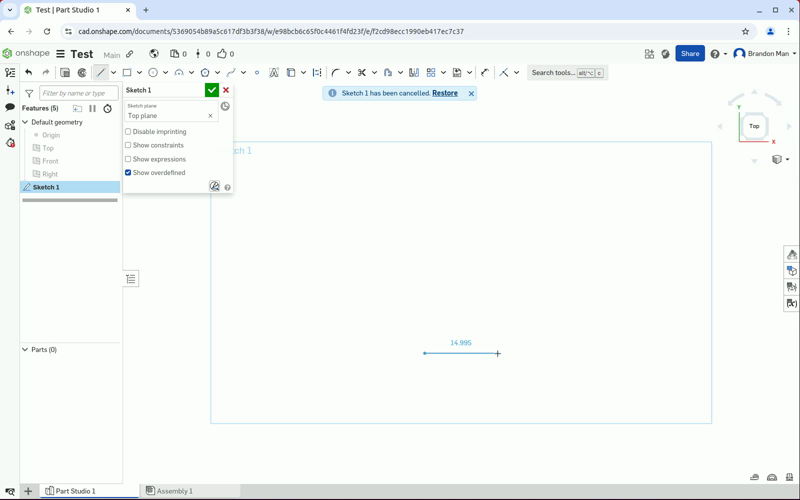
click(497, 353)
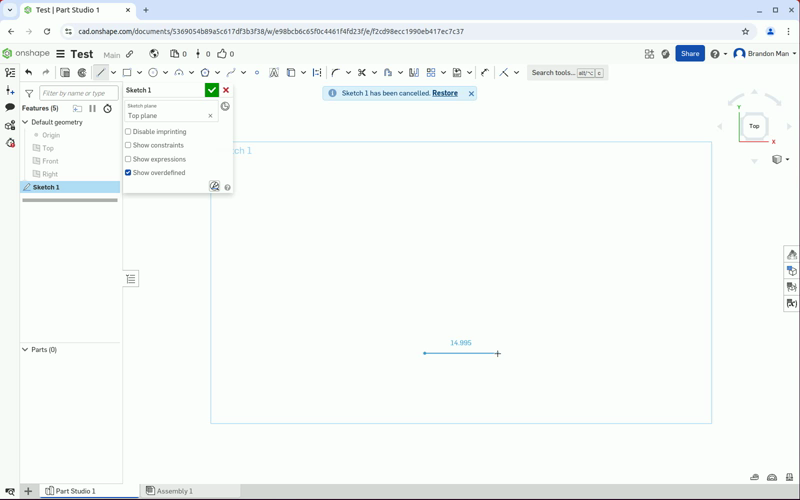
key_up(shift)
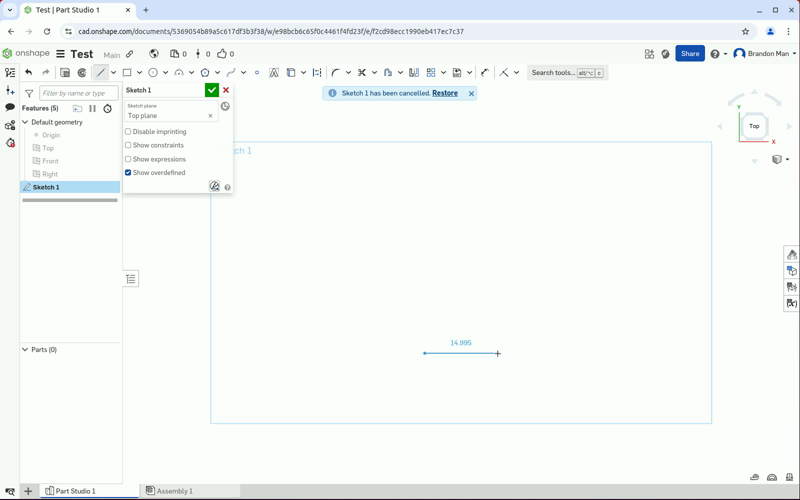
key_down(shift)
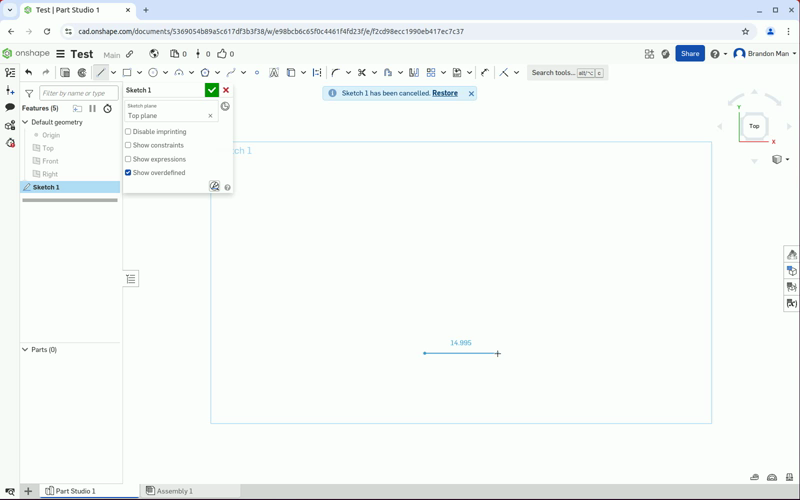
mouse_move(527, 353)
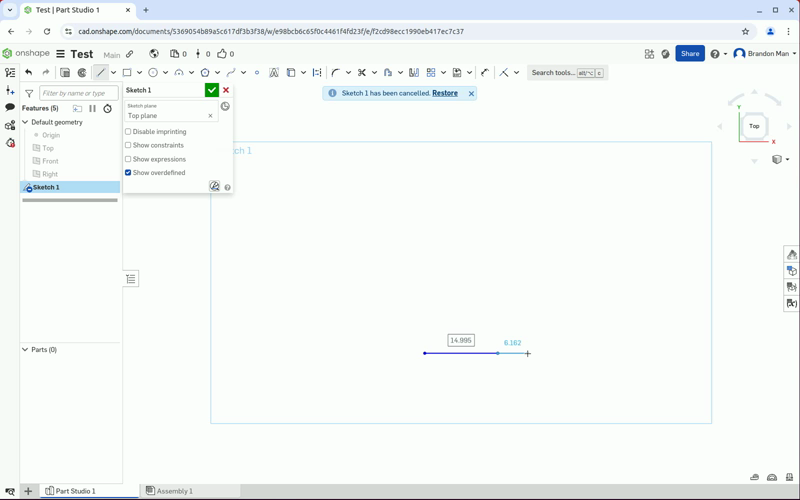
mouse_move(497, 318)
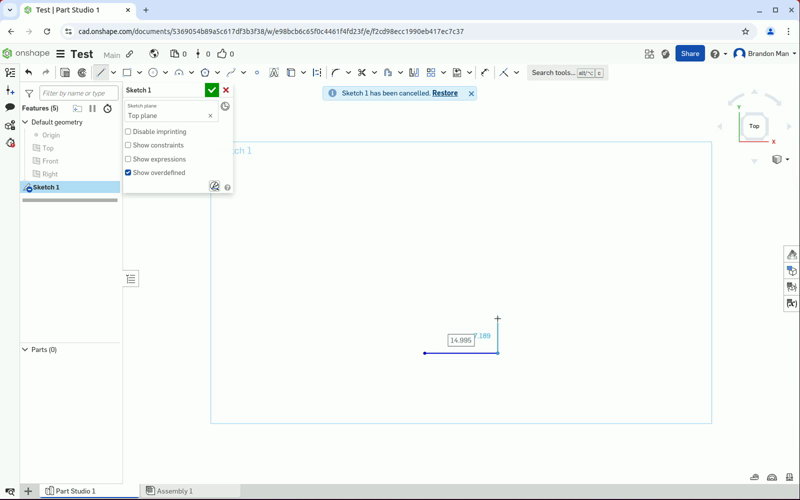
click(497, 318)
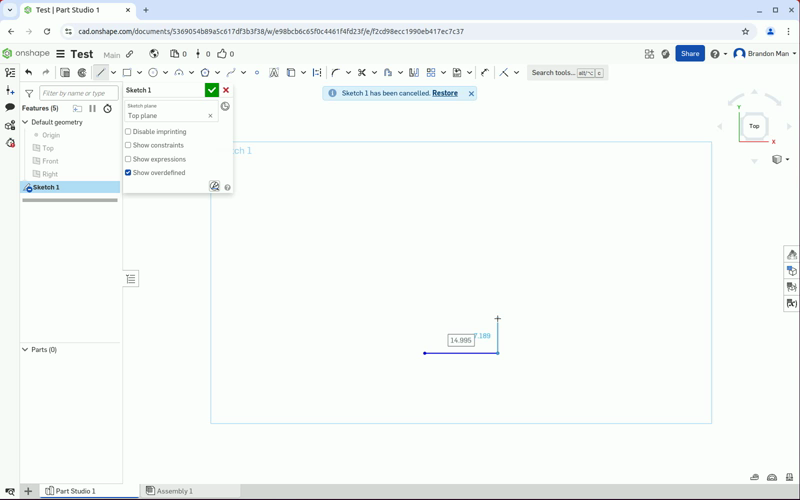
key_up(shift)
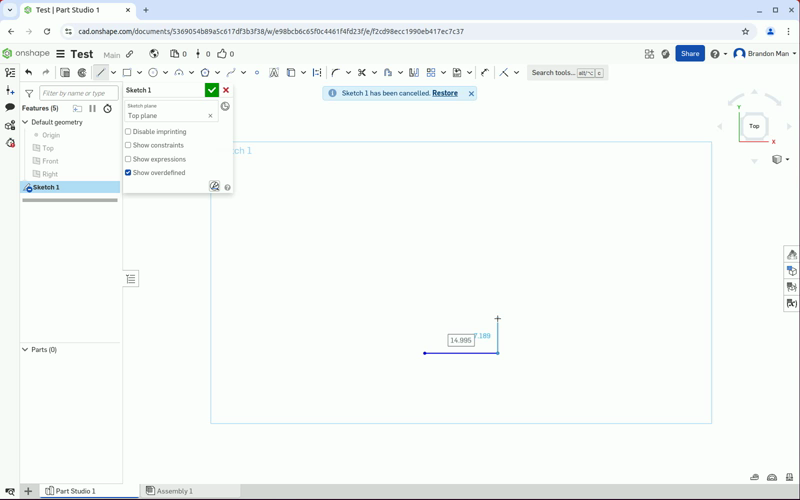
key_down(shift)
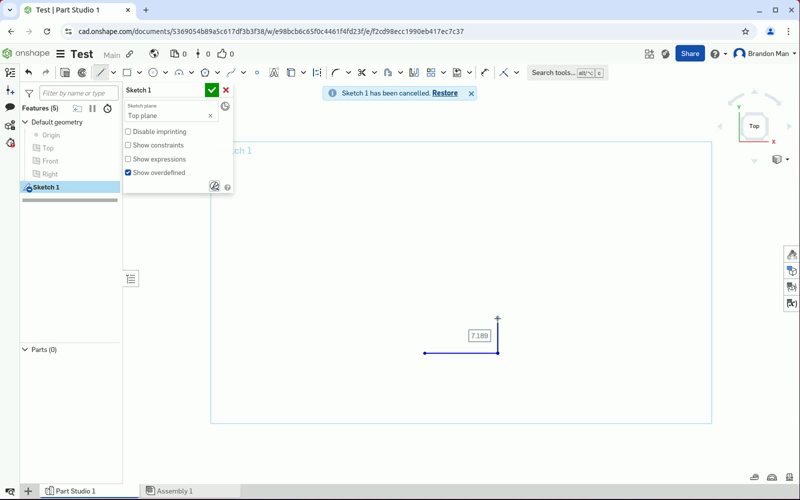
mouse_move(527, 318)
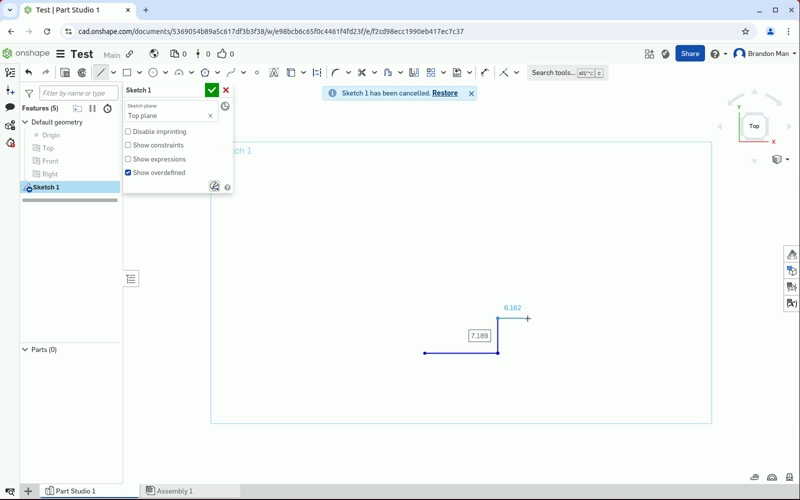
mouse_move(476, 318)
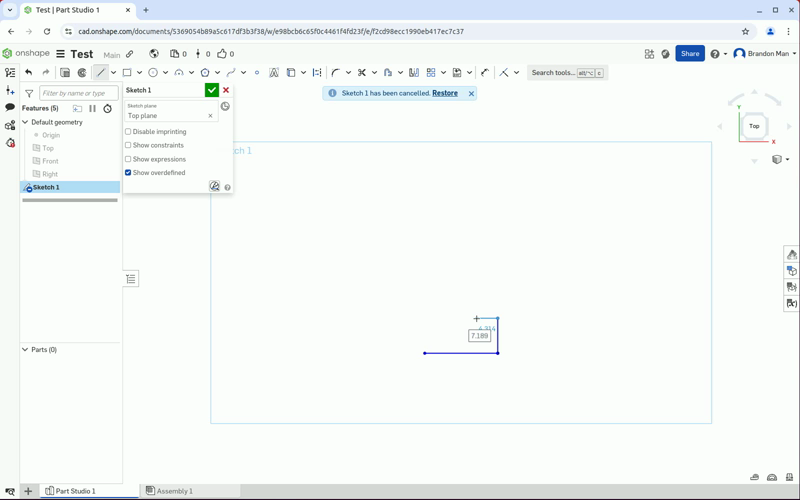
click(476, 318)
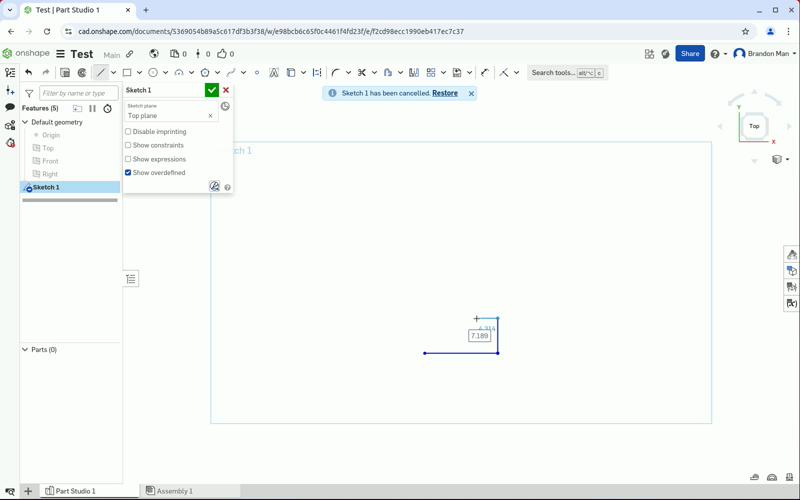
key_up(shift)
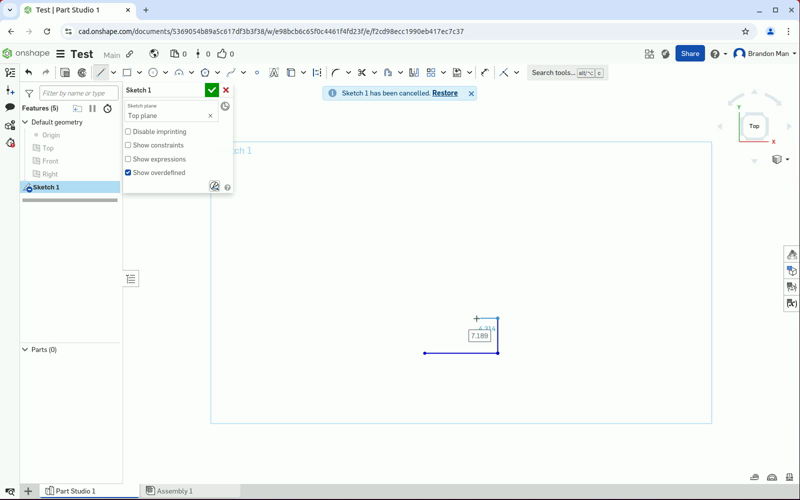
key_down(shift)
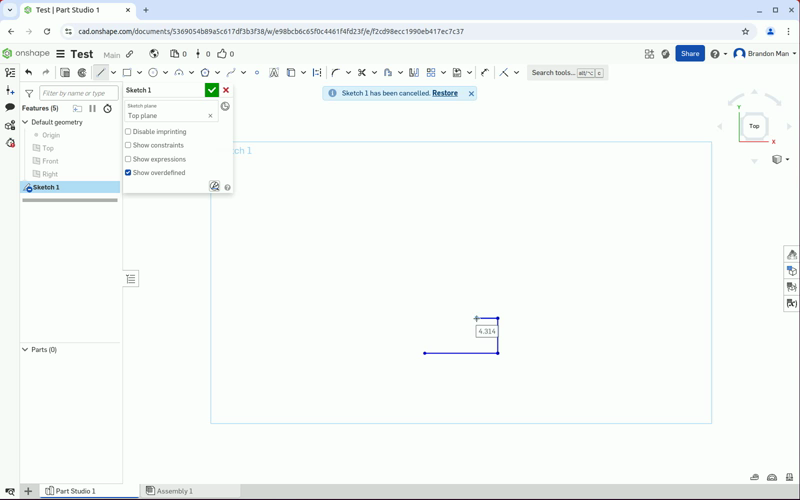
mouse_move(506, 318)
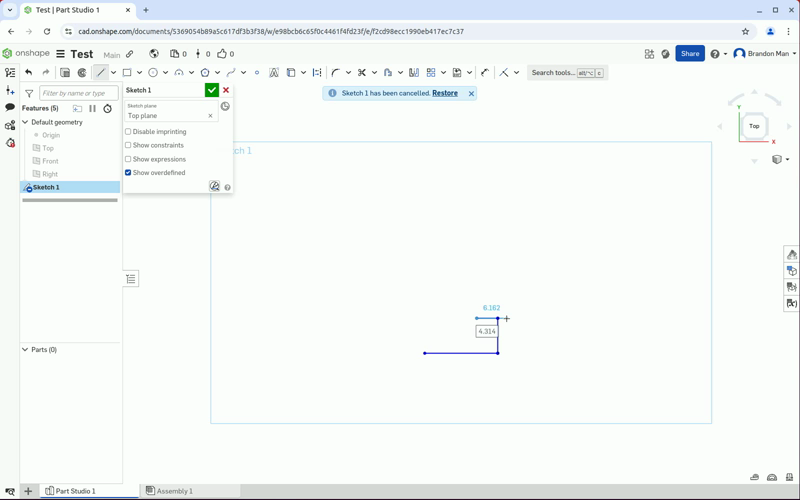
mouse_move(477, 282)
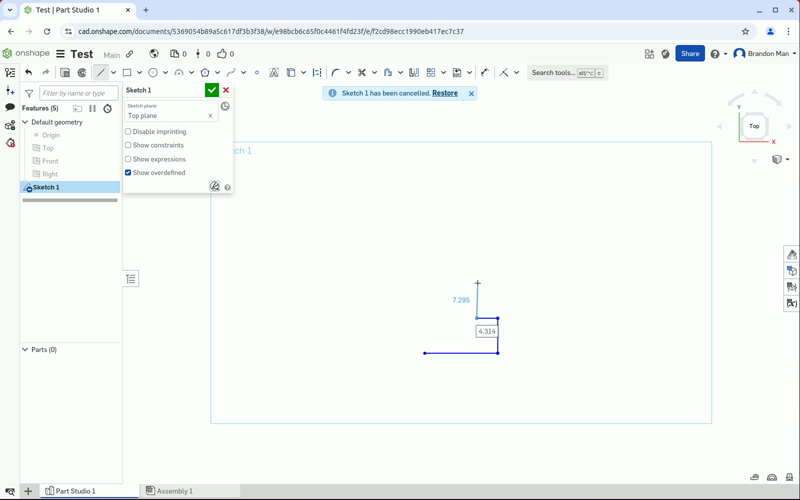
click(477, 282)
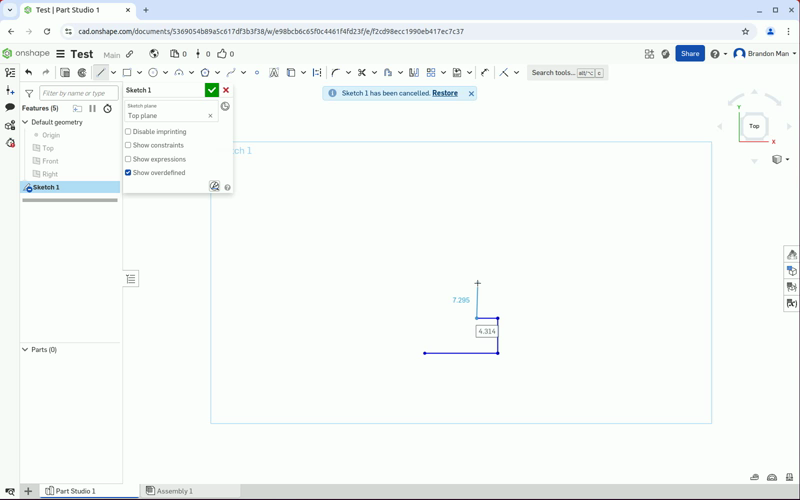
key_up(shift)
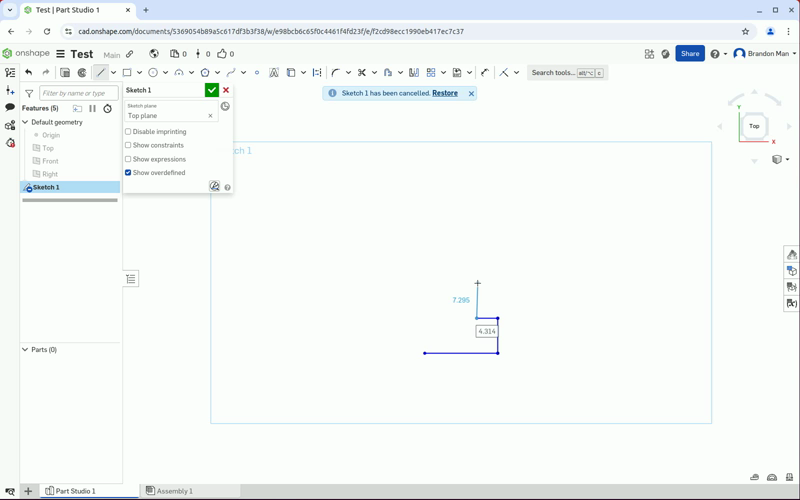
key_down(shift)
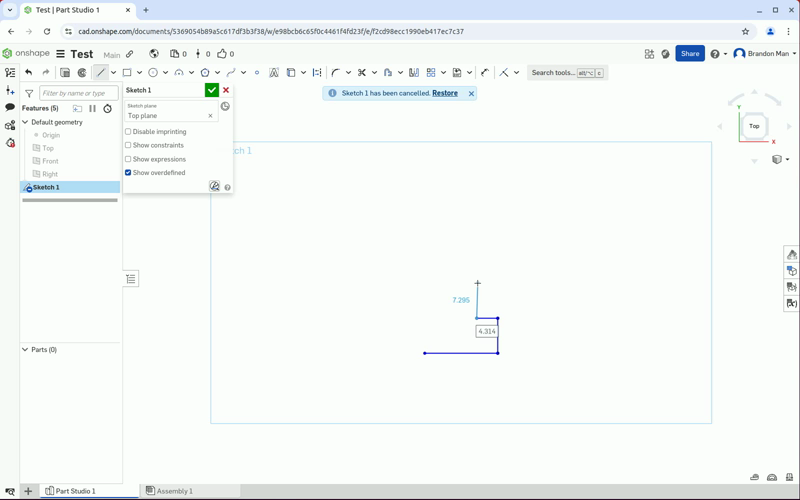
mouse_move(507, 282)
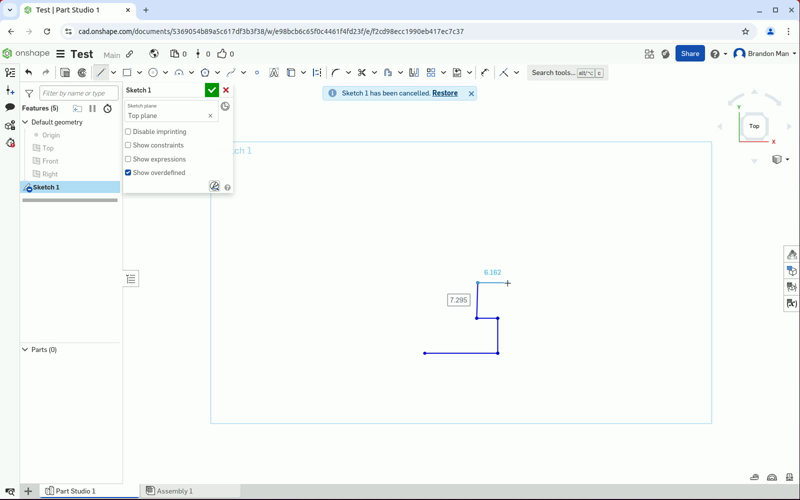
mouse_move(424, 282)
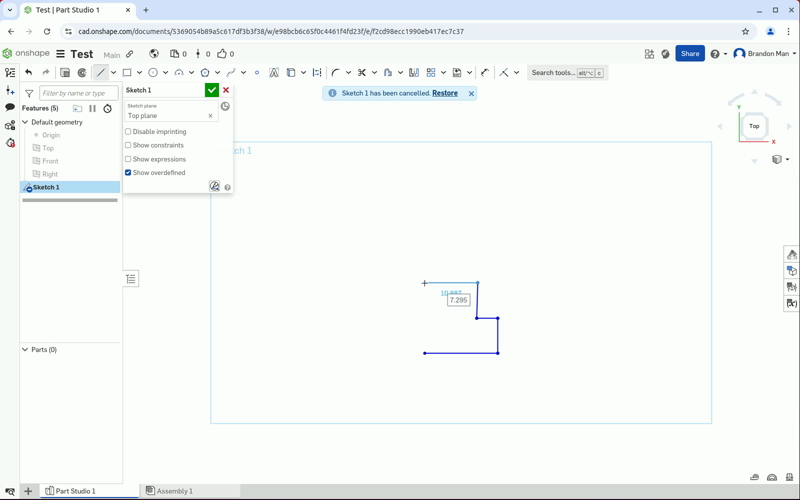
click(424, 282)
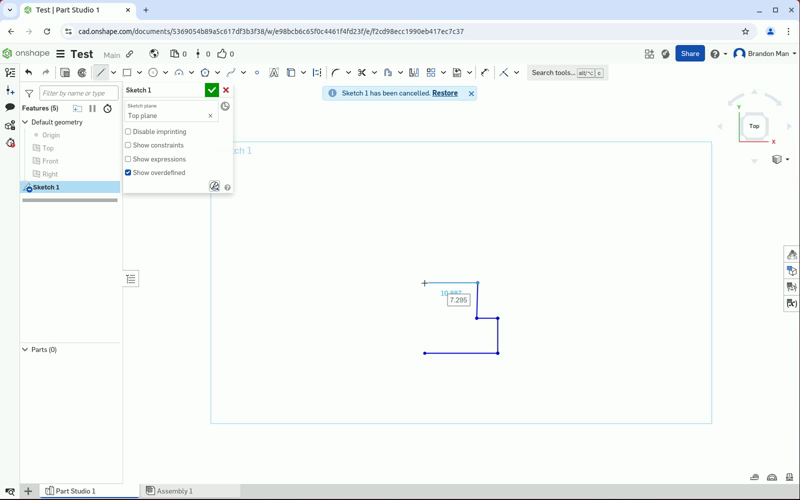
key_up(shift)
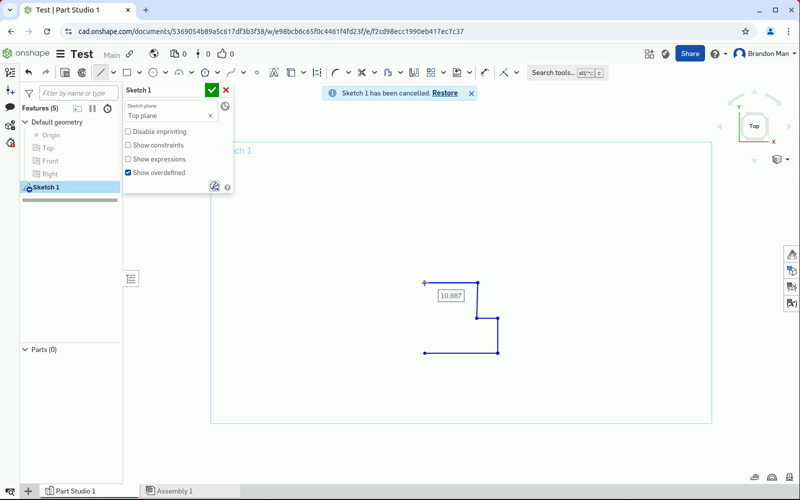
key_down(shift)
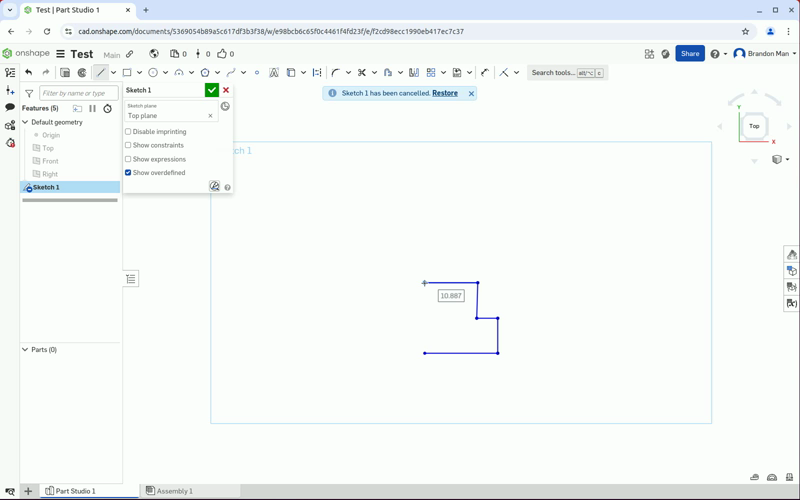
mouse_move(424, 353)
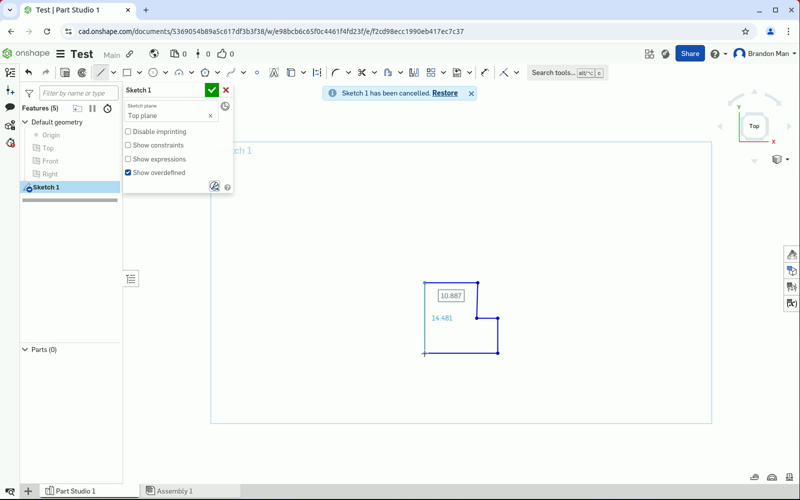
key_up(shift)
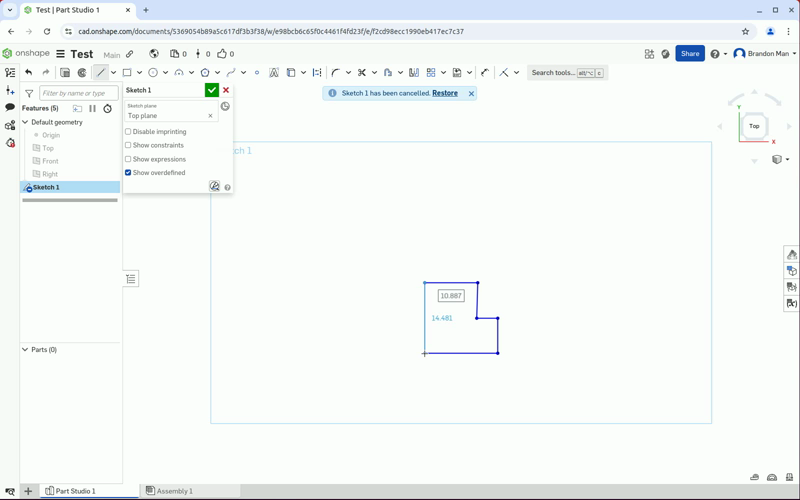
click(424, 353)
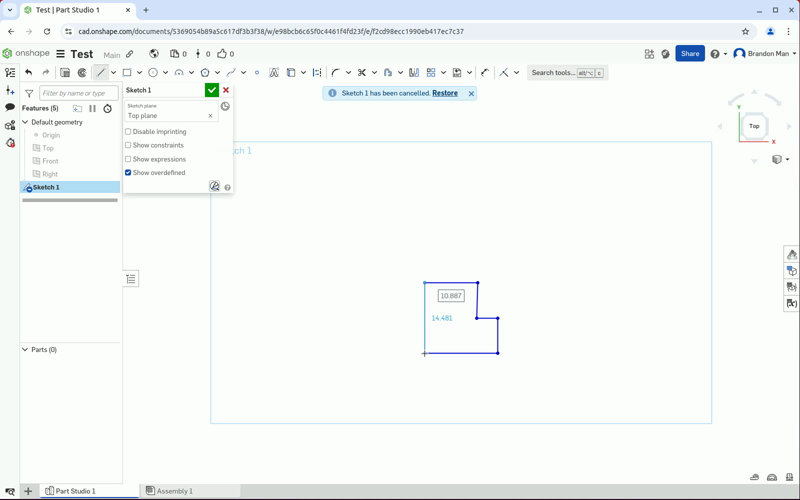
key(esc)
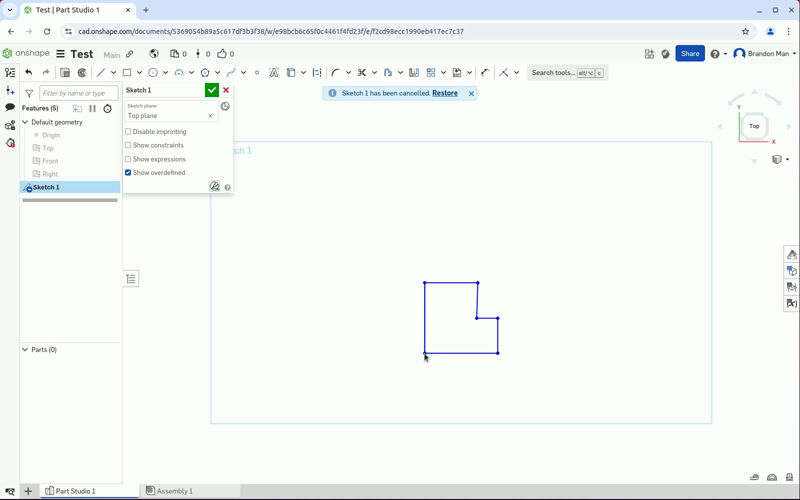
mouse_move(427, 331)
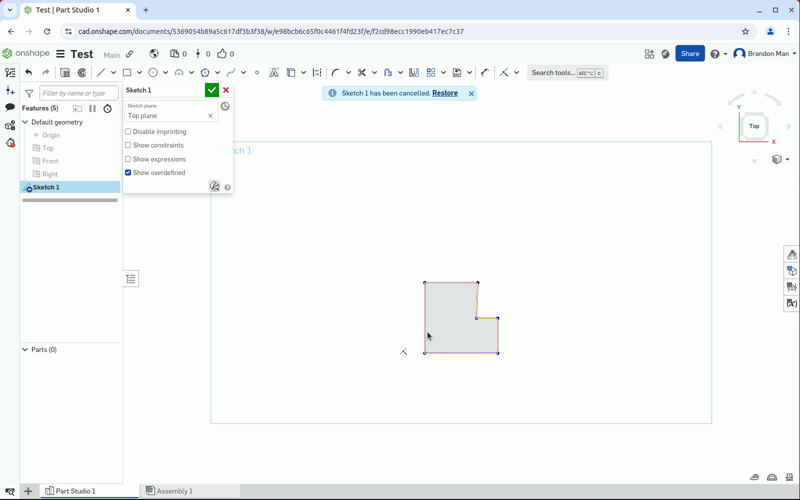
click(427, 331)
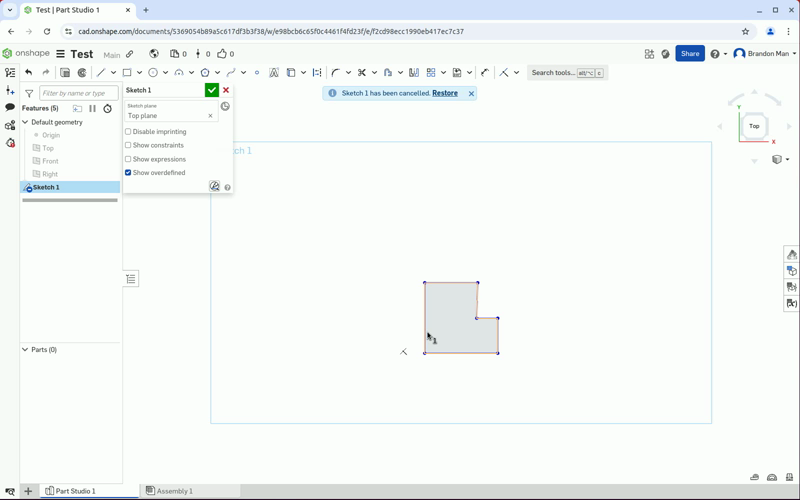
mouse_move(73, 352)
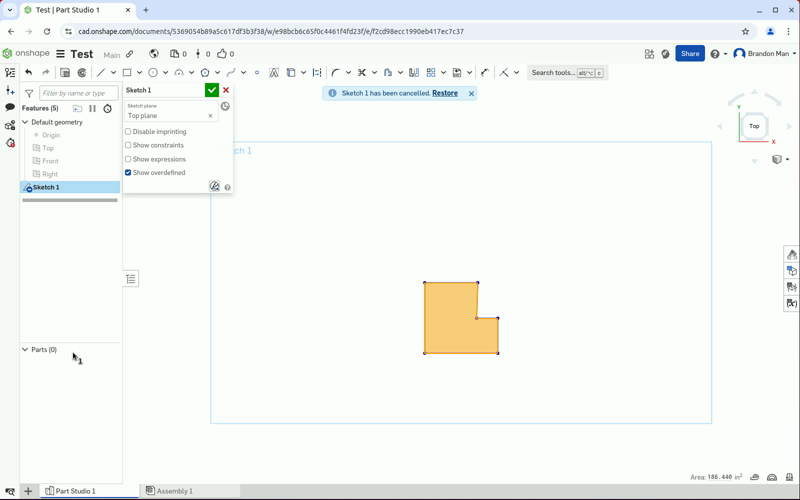
key(shift+y)
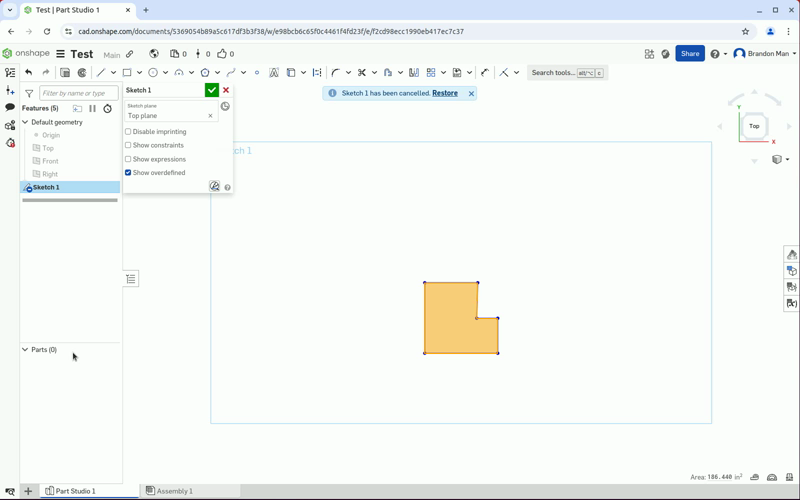
key(shift+e)
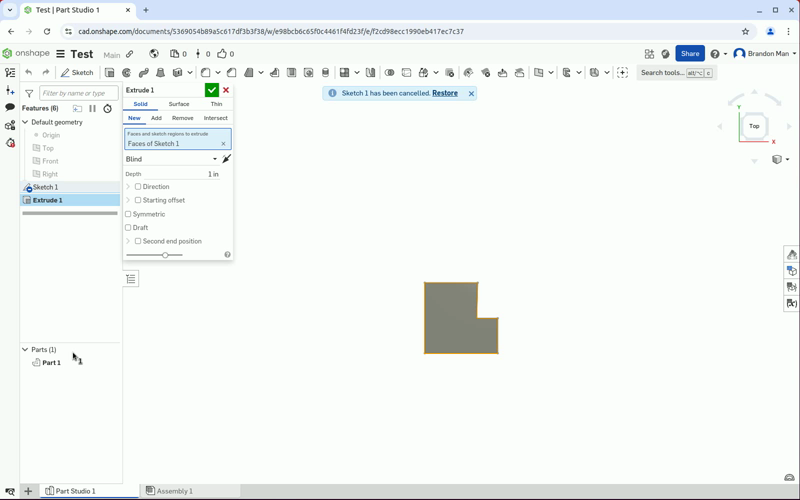
mouse_move(143, 106)
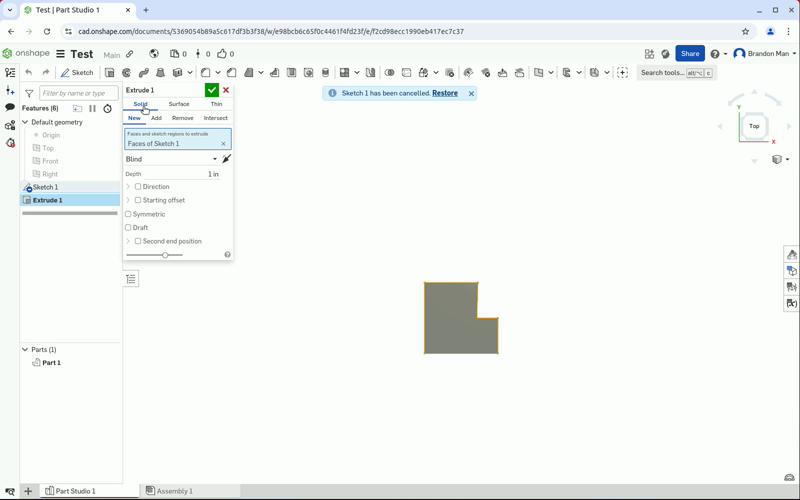
click(143, 106)
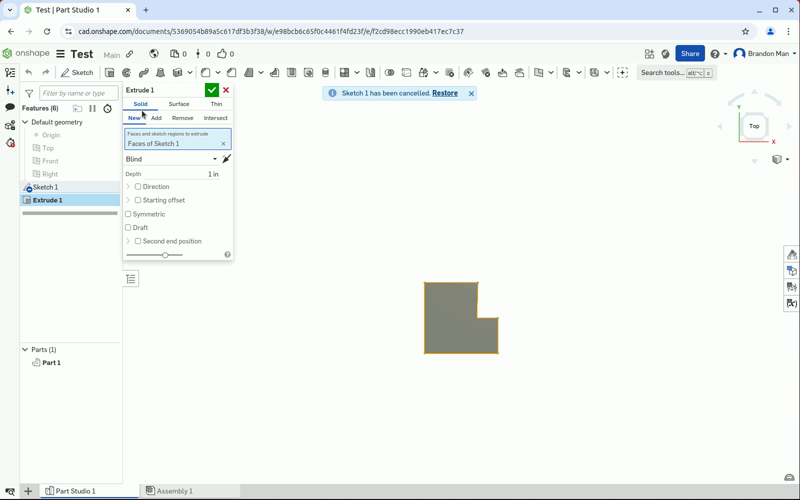
mouse_move(137, 120)
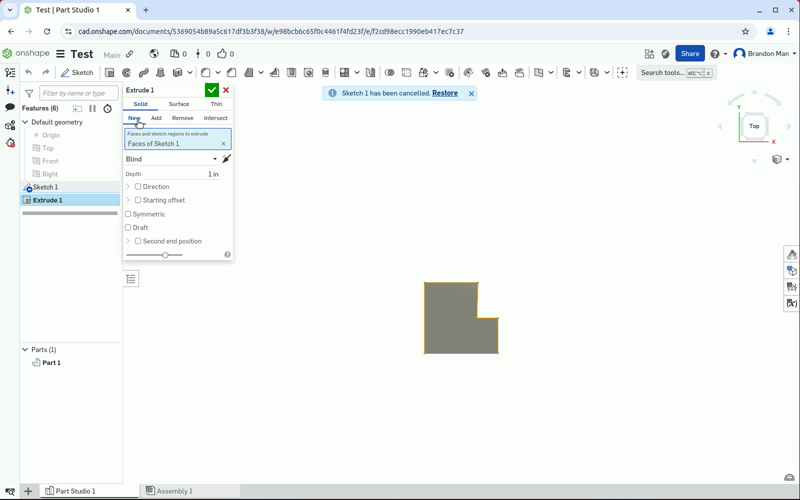
click(137, 120)
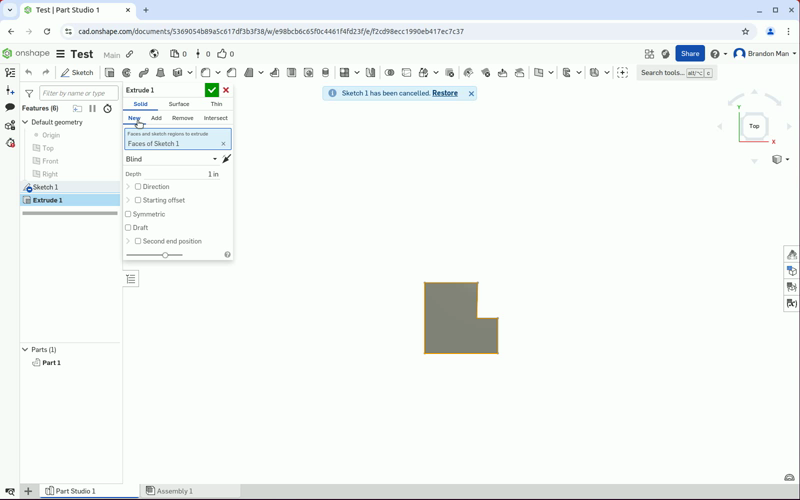
key(tab, 4)
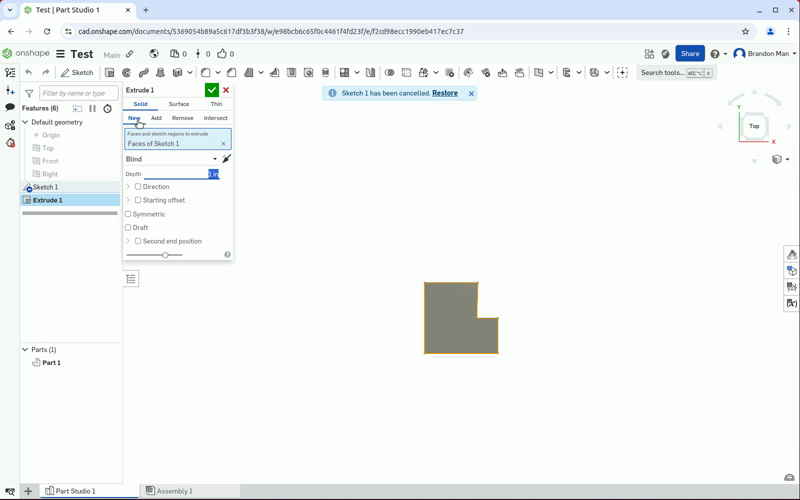
text(5.536)
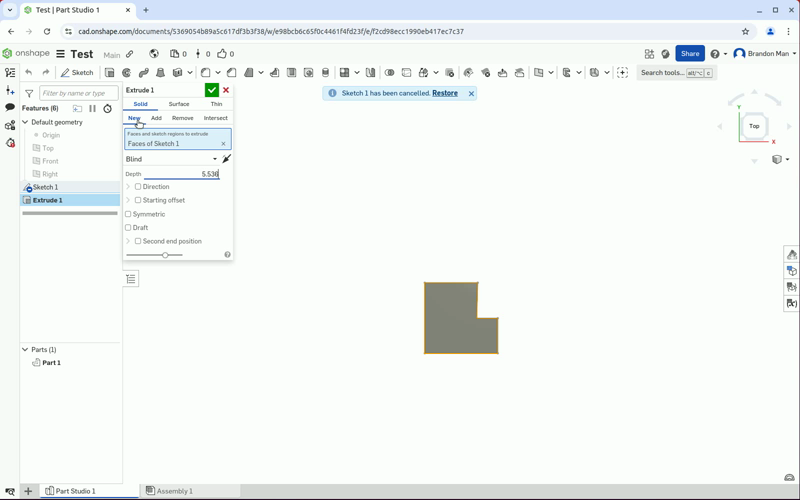
key(enter)
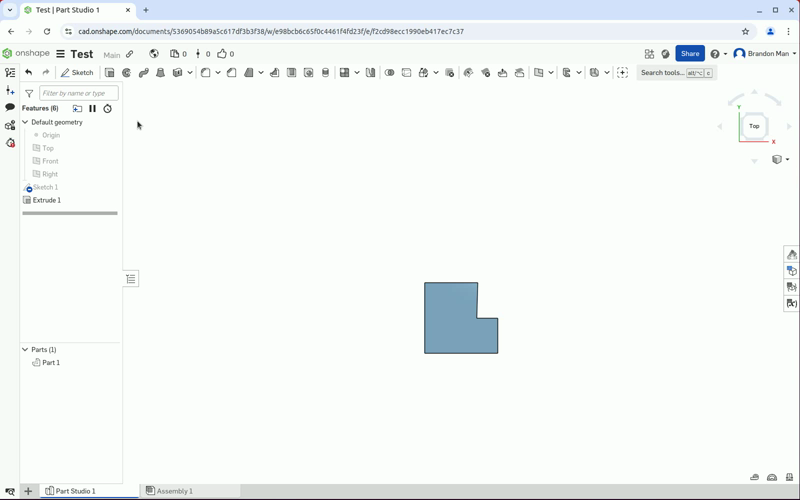
key(shift+h)
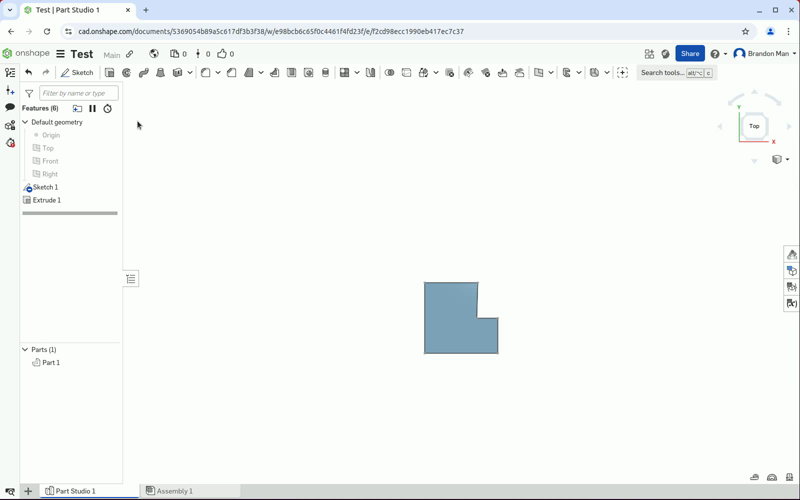
key(shift+h)
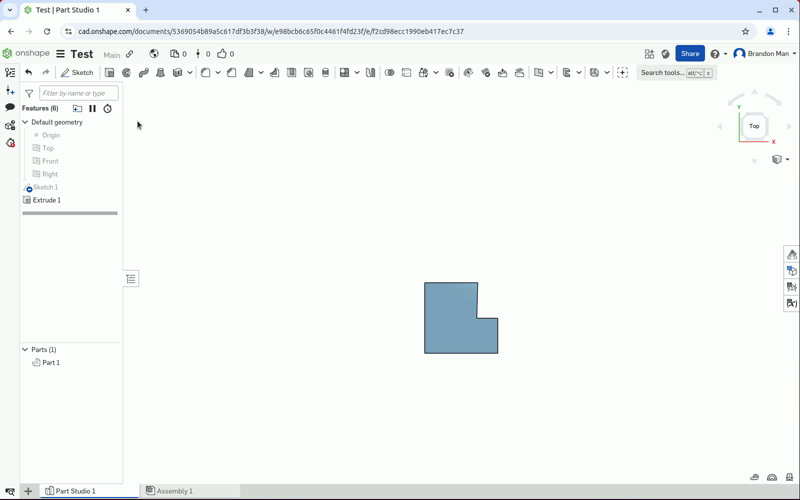
mouse_move(73, 189)
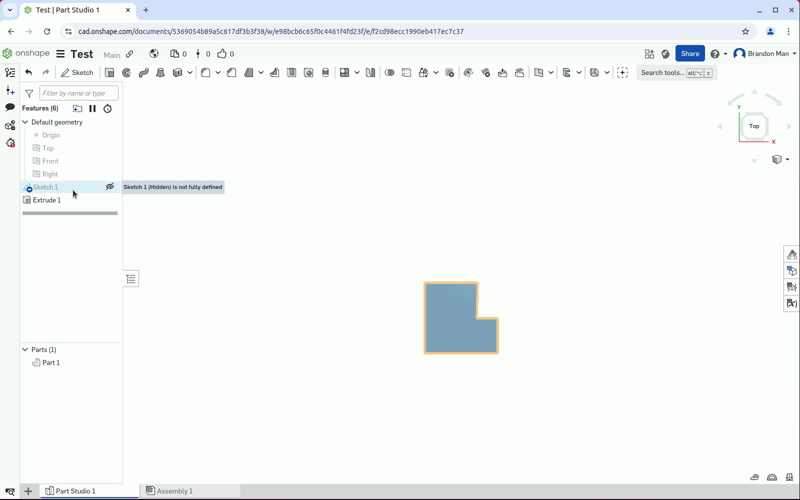
click(73, 189)
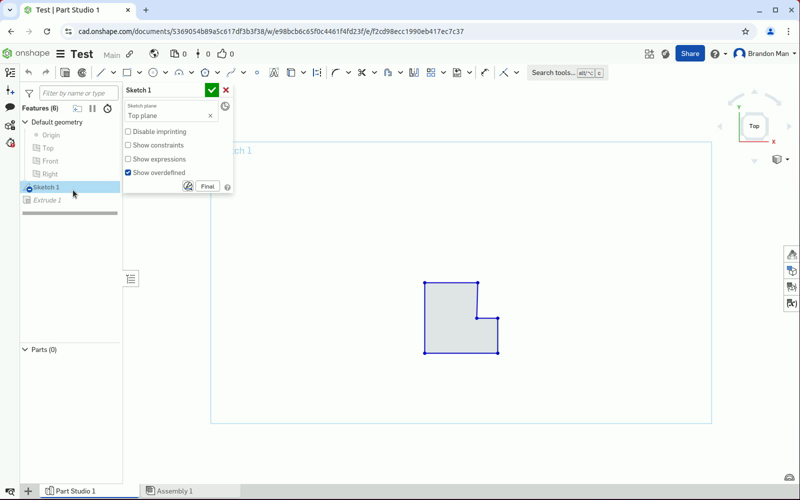
mouse_move(229, 92)
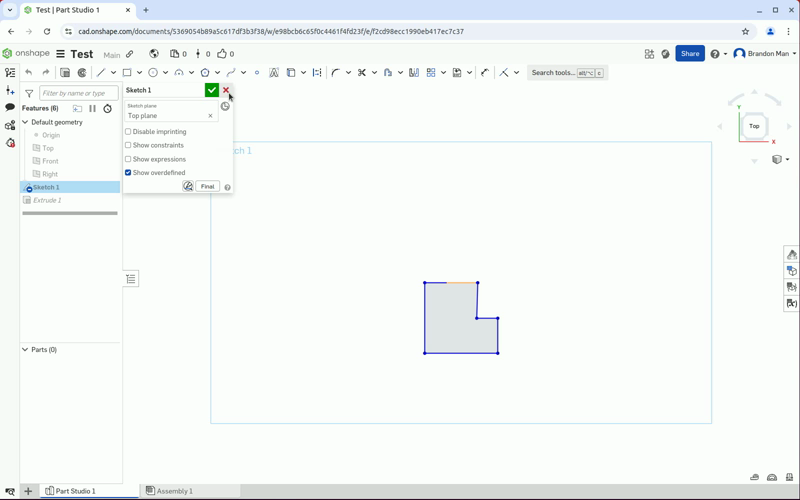
click(229, 92)
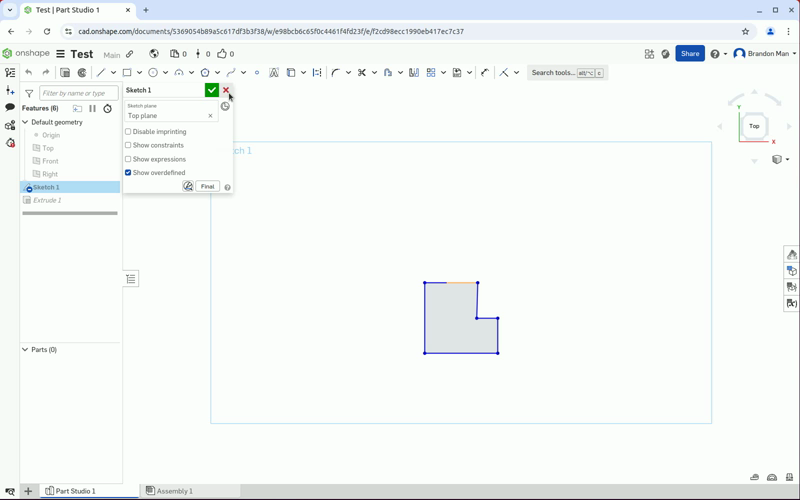
key(shift+s)
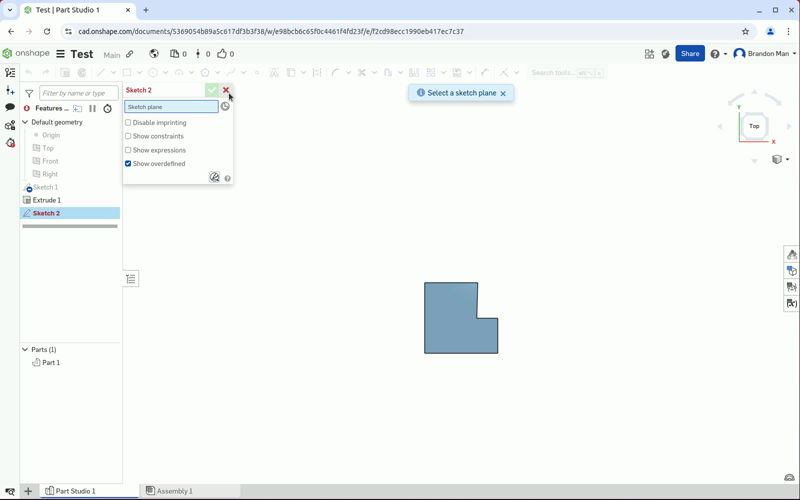
mouse_move(73, 150)
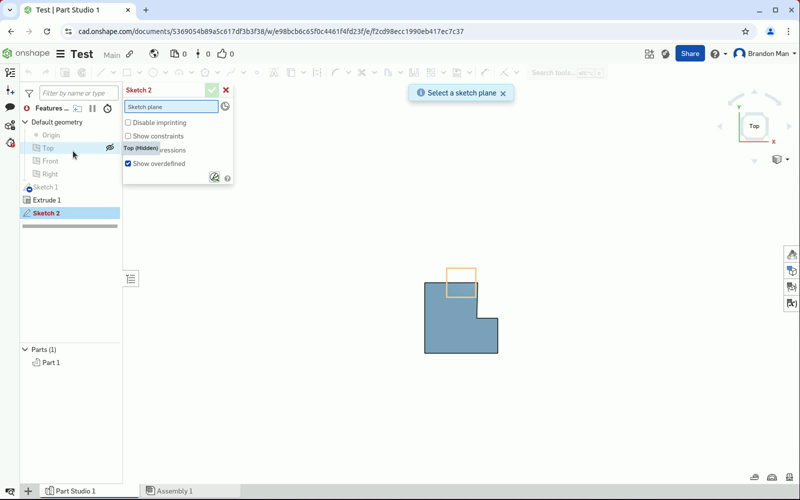
click(73, 150)
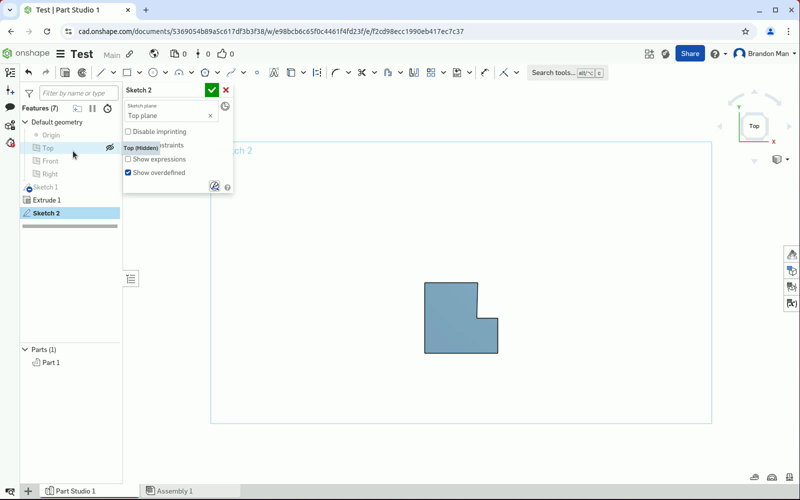
mouse_move(73, 352)
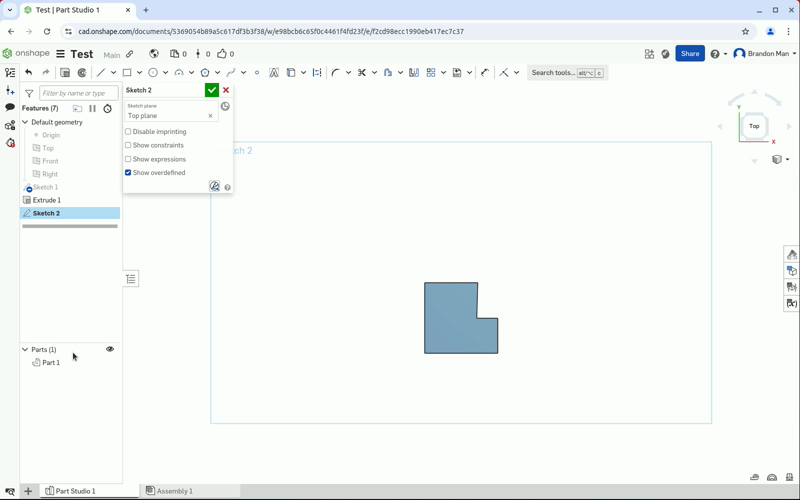
key(y)
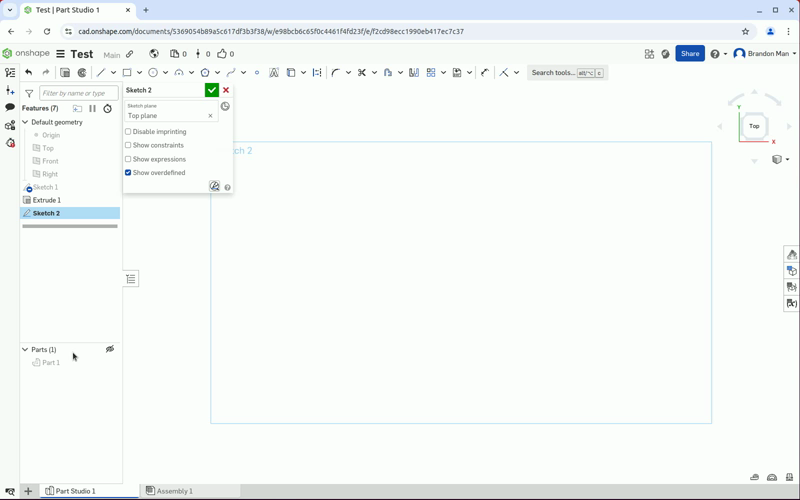
key(l)
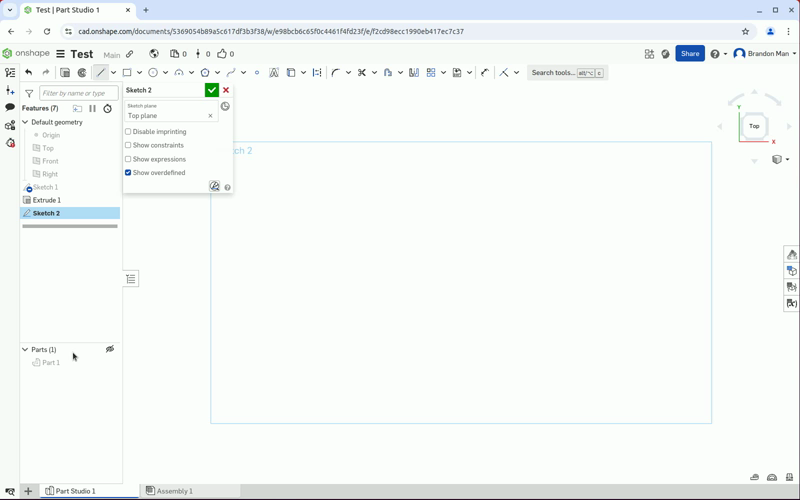
key_down(shift)
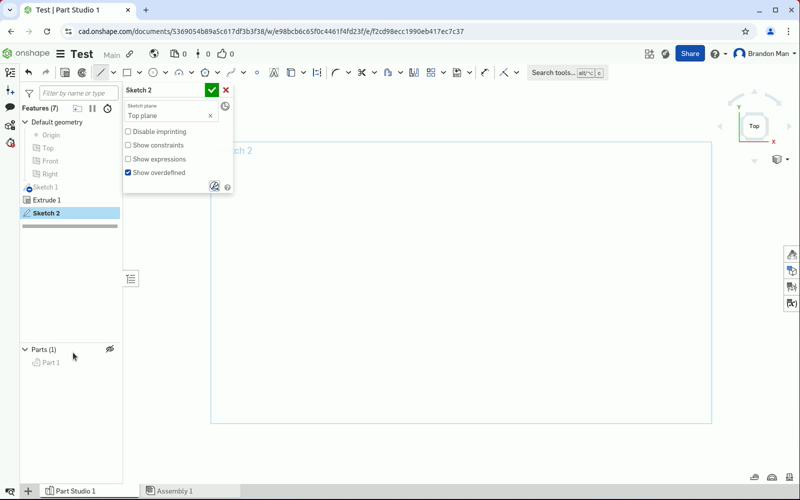
mouse_move(424, 353)
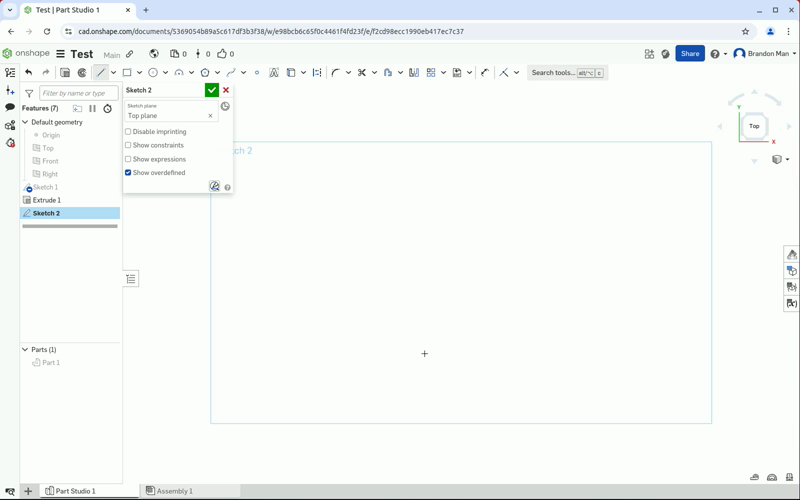
click(424, 353)
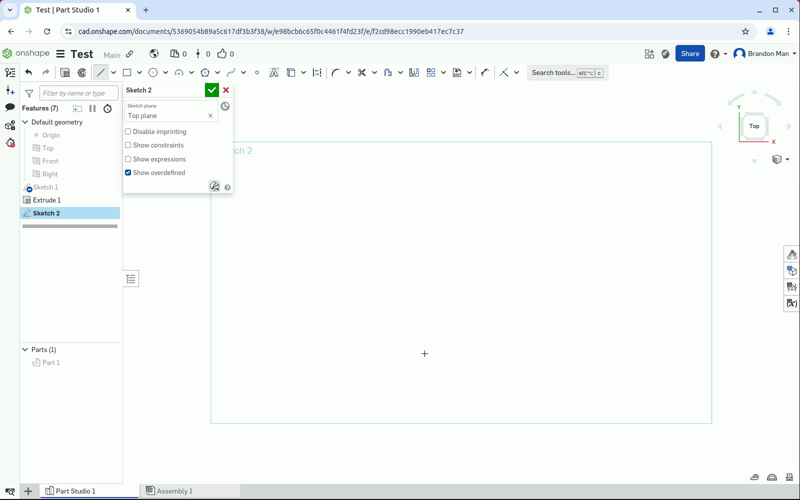
key_up(shift)
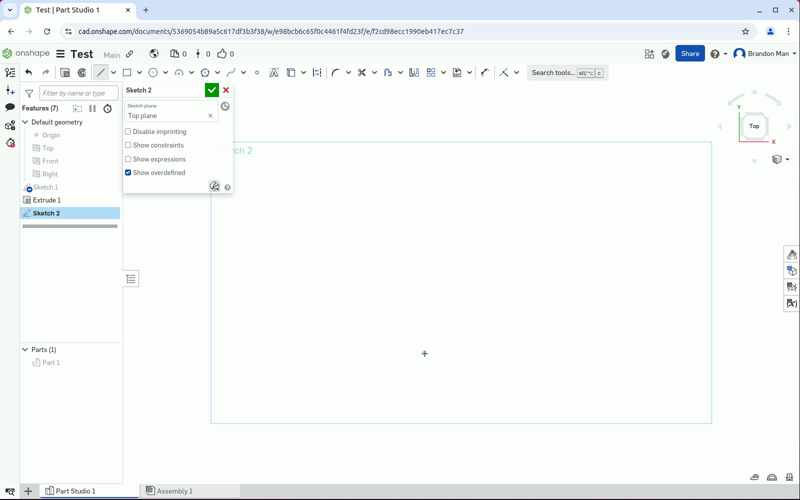
key_down(shift)
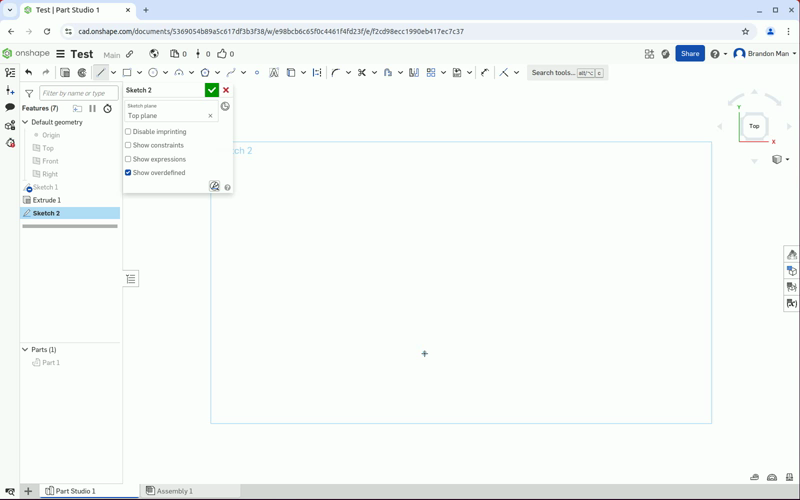
mouse_move(497, 353)
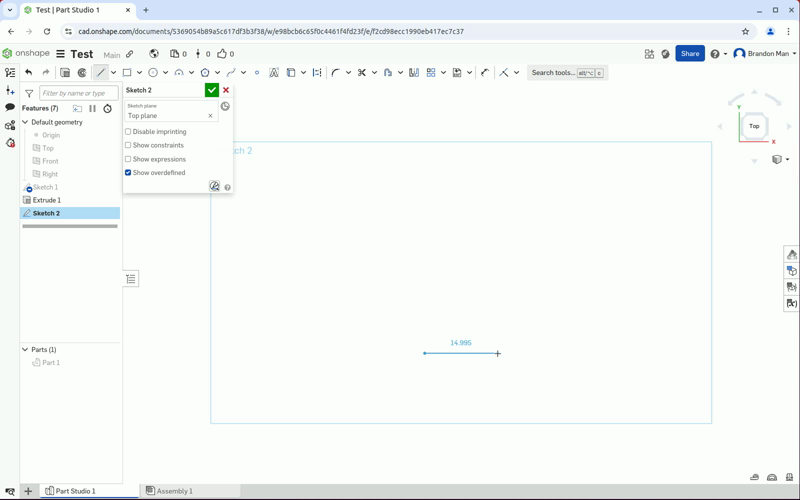
click(497, 353)
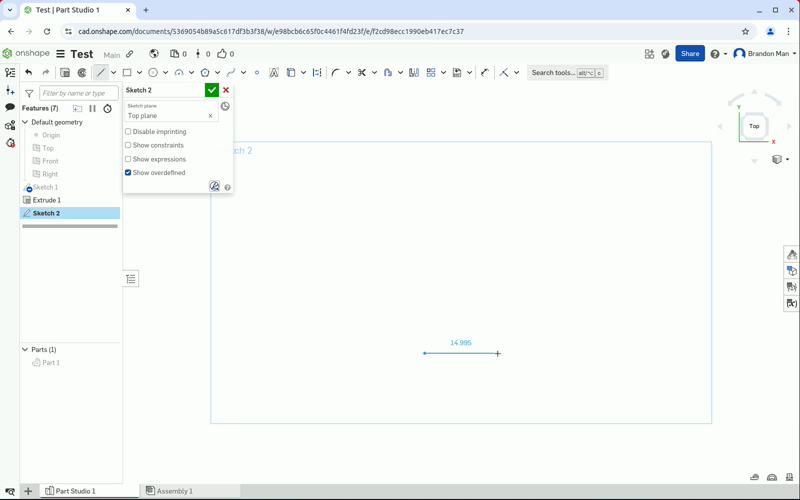
key_up(shift)
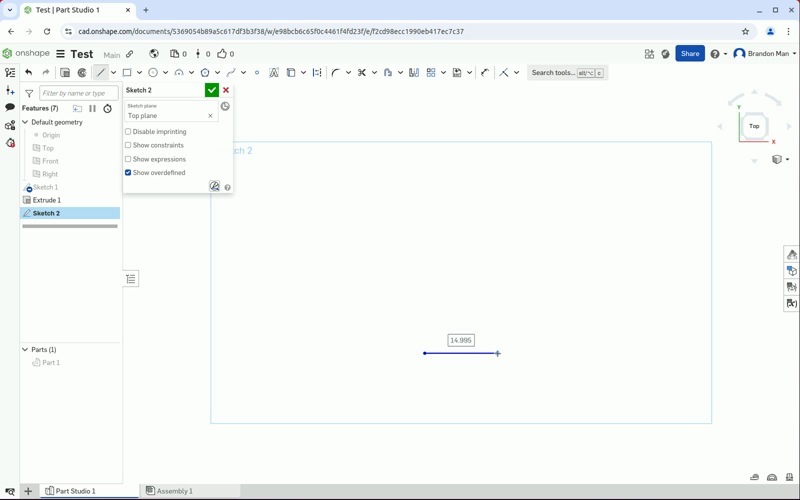
key_down(shift)
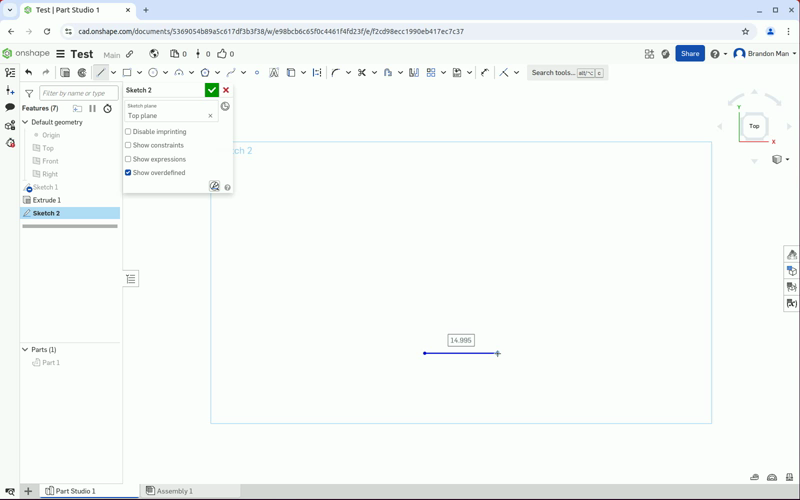
mouse_move(527, 353)
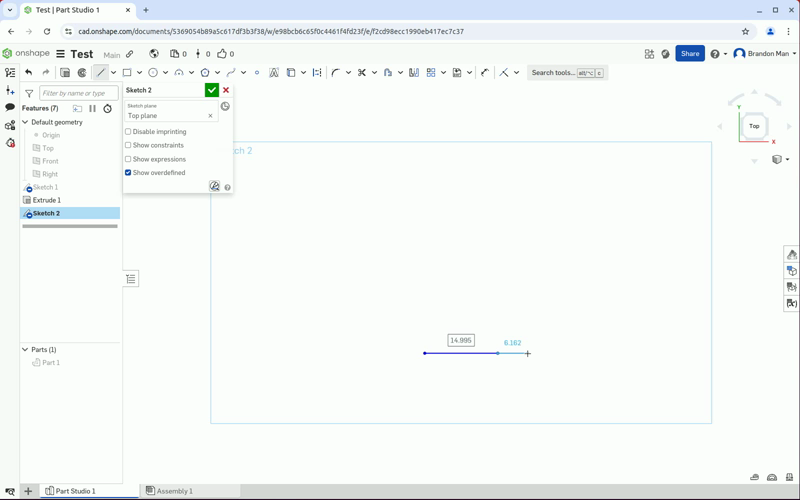
mouse_move(497, 318)
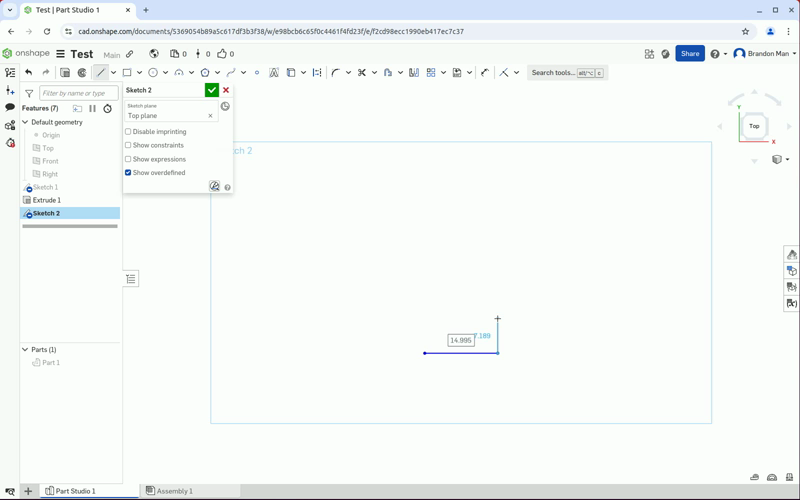
click(497, 318)
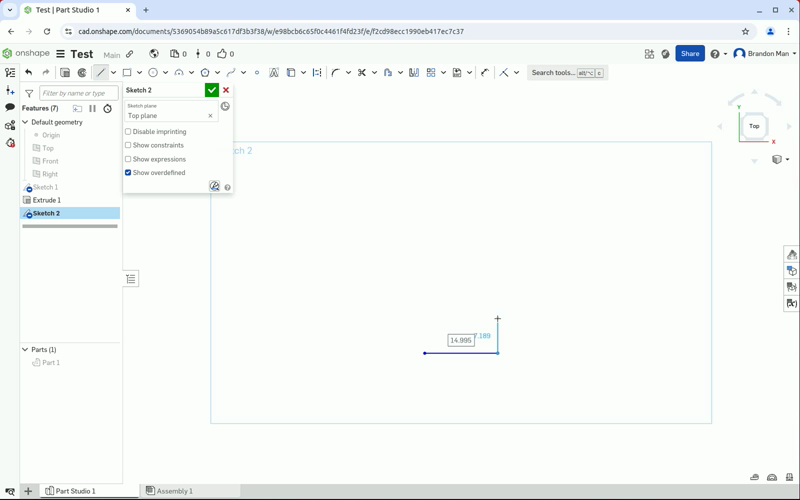
key_up(shift)
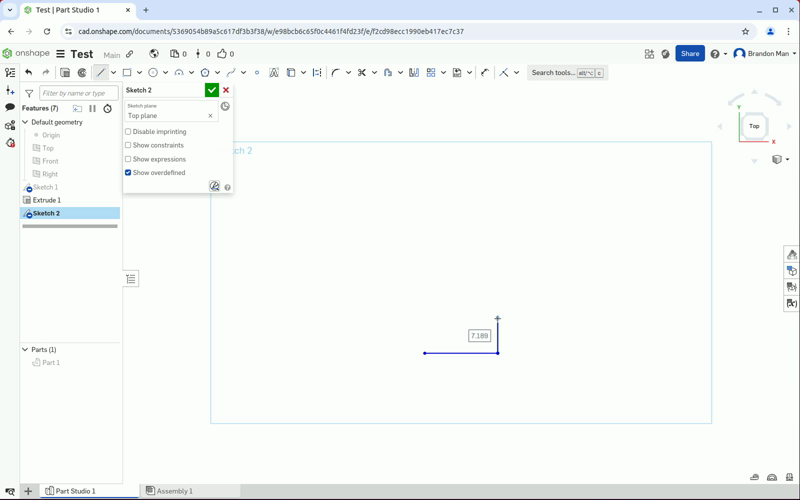
key_down(shift)
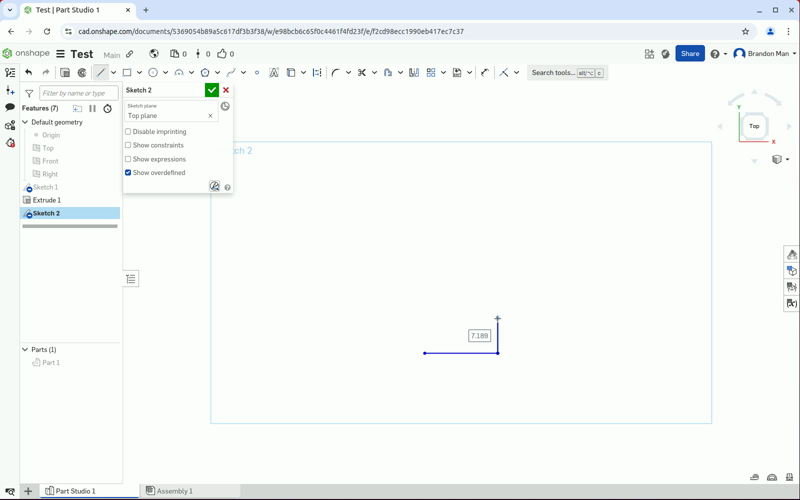
mouse_move(527, 318)
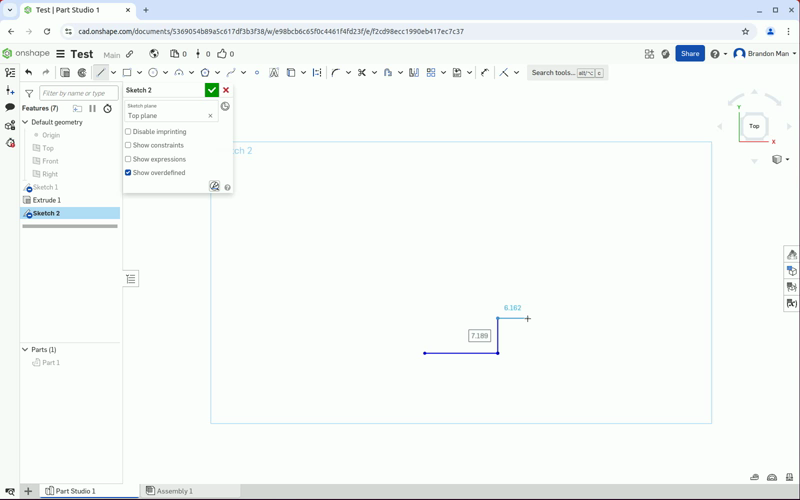
mouse_move(476, 318)
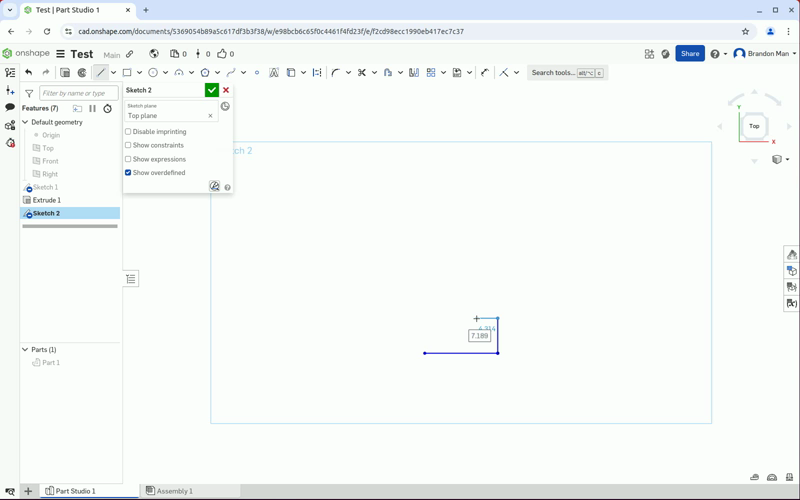
click(476, 318)
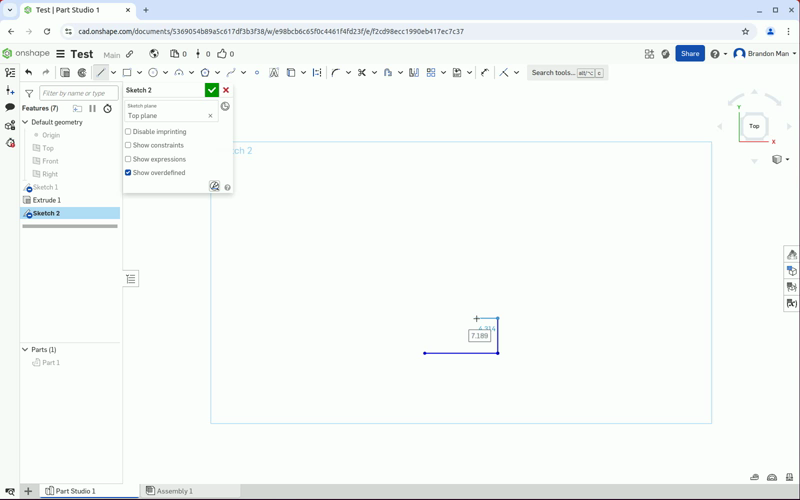
key_up(shift)
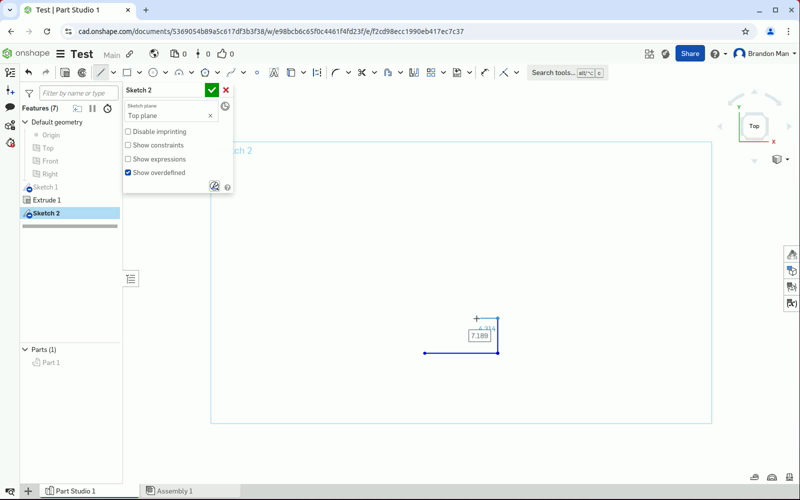
key_down(shift)
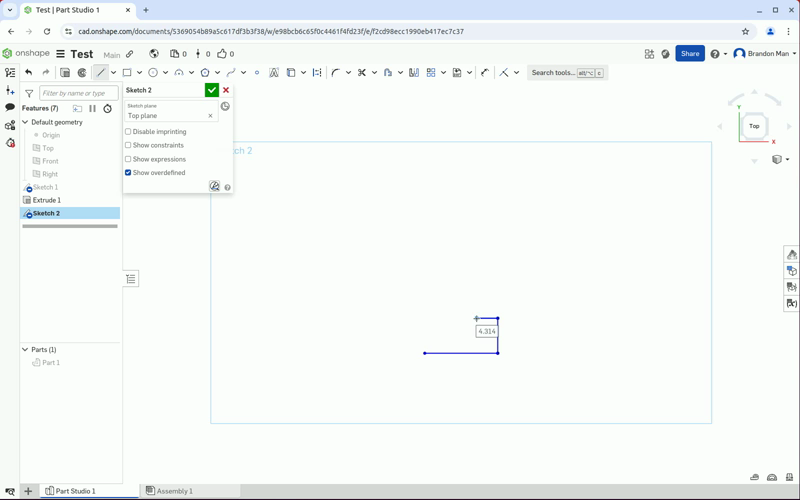
mouse_move(506, 318)
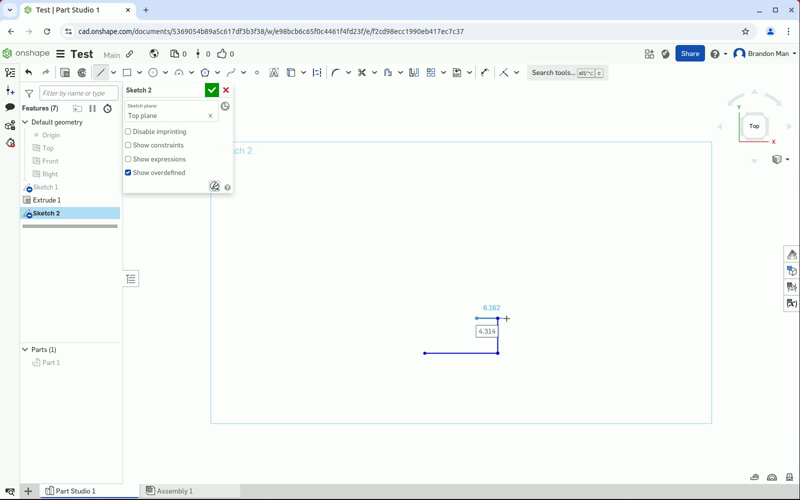
mouse_move(477, 282)
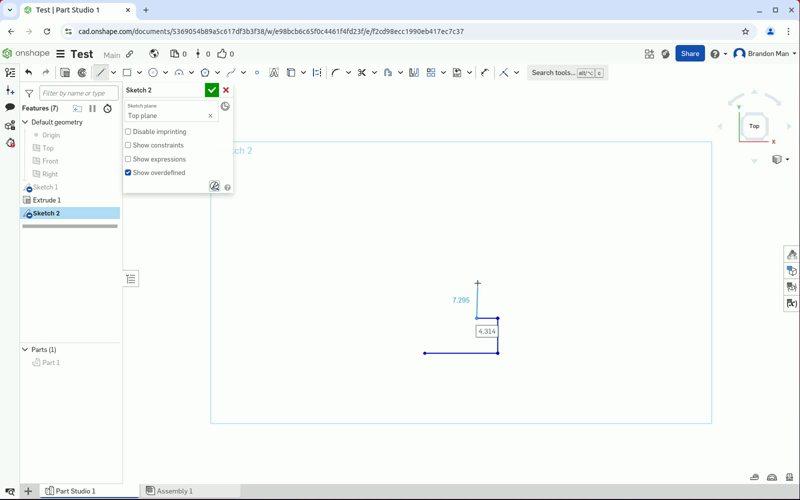
click(477, 282)
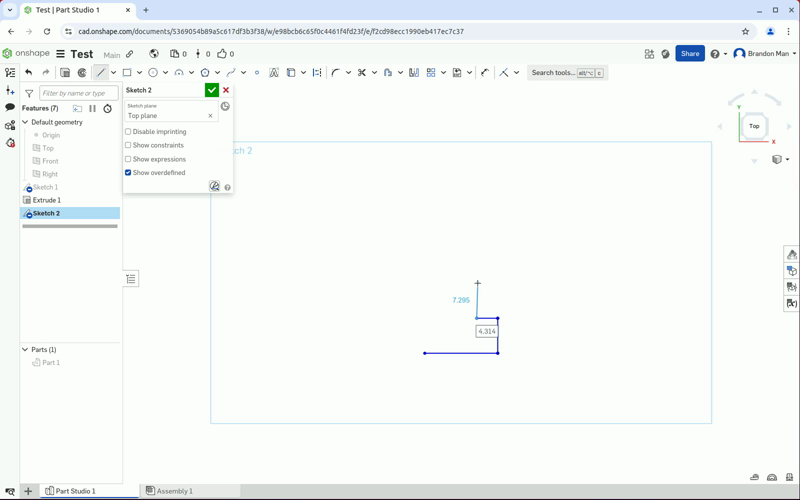
key_up(shift)
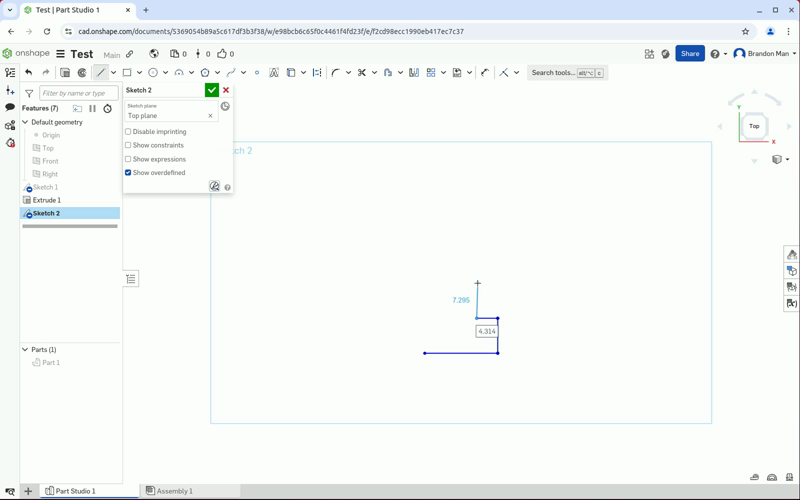
key_down(shift)
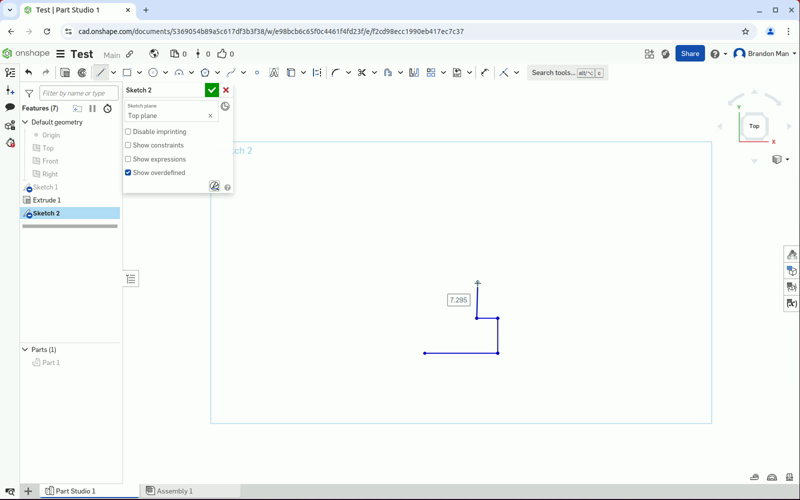
mouse_move(507, 282)
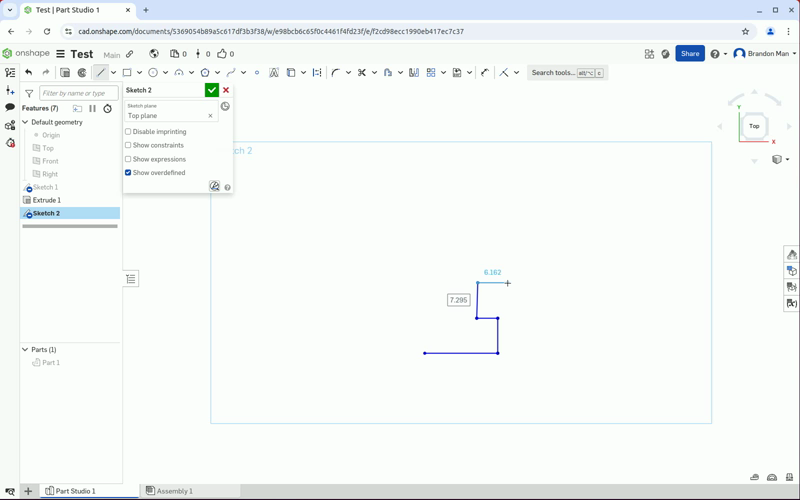
mouse_move(424, 282)
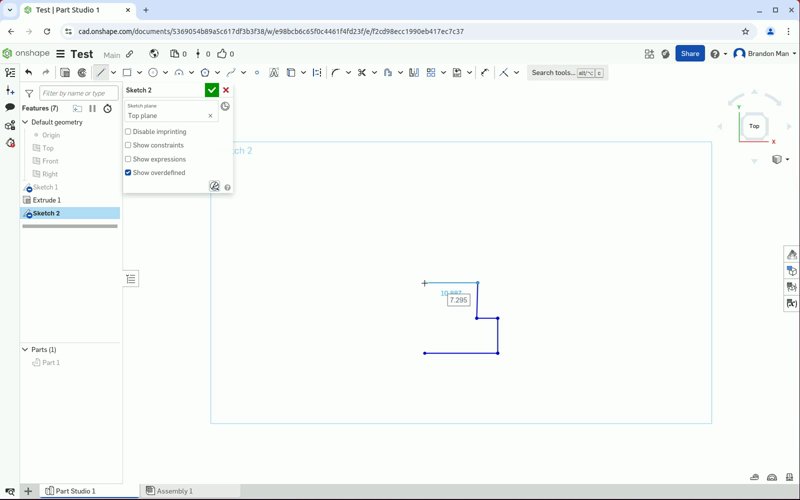
click(424, 282)
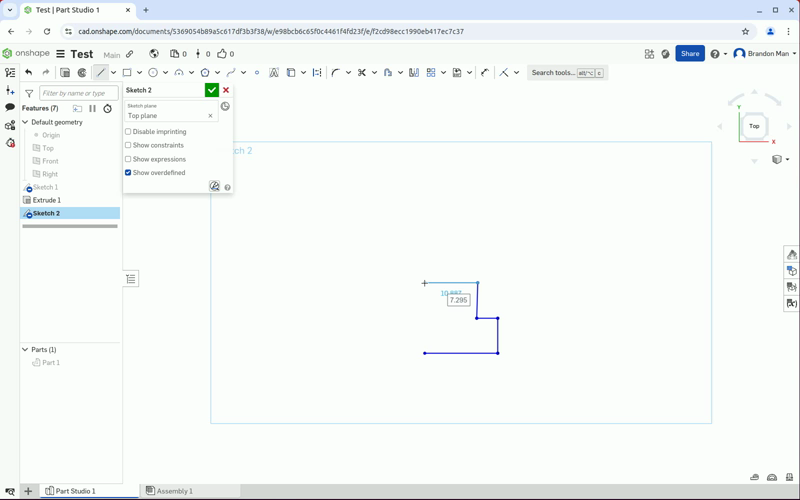
key_up(shift)
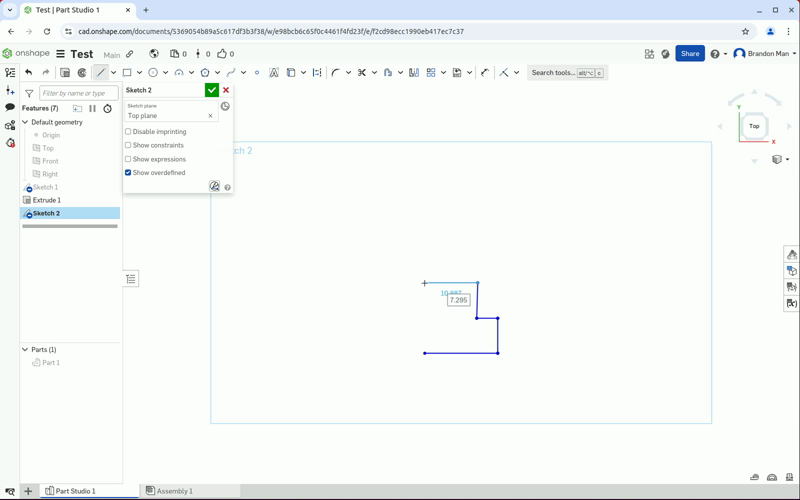
key_down(shift)
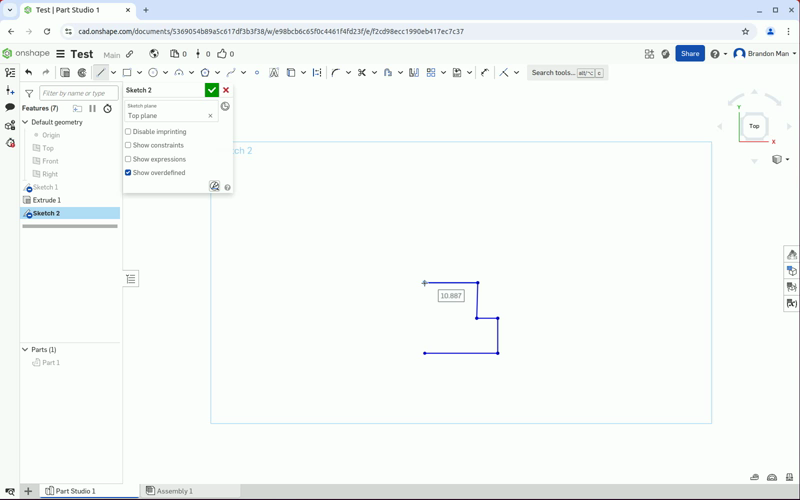
mouse_move(424, 353)
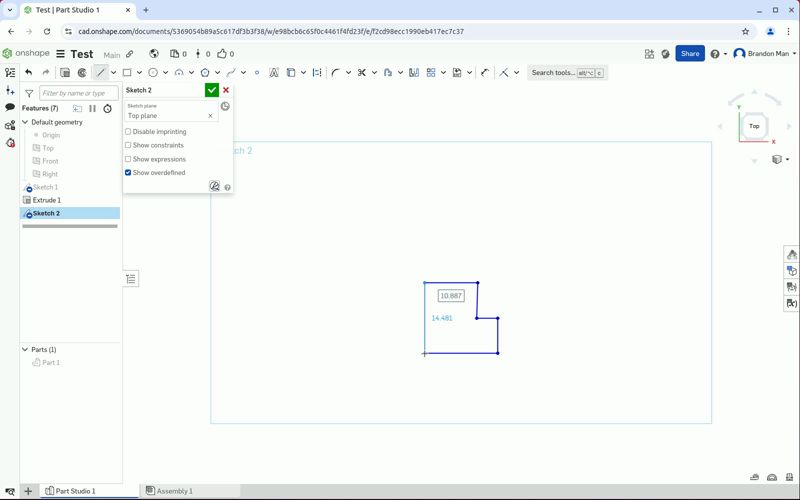
key_up(shift)
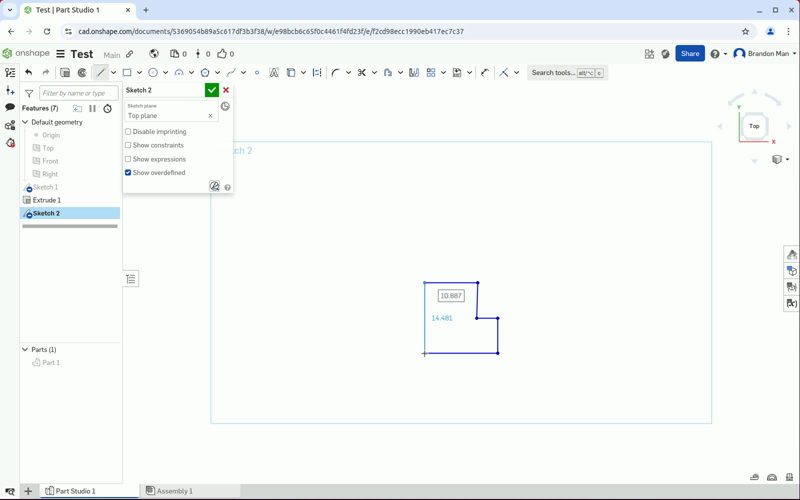
click(424, 353)
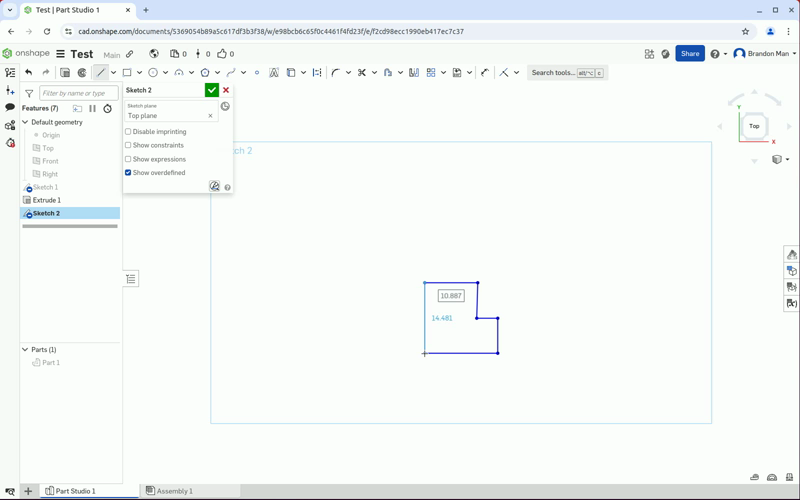
key(esc)
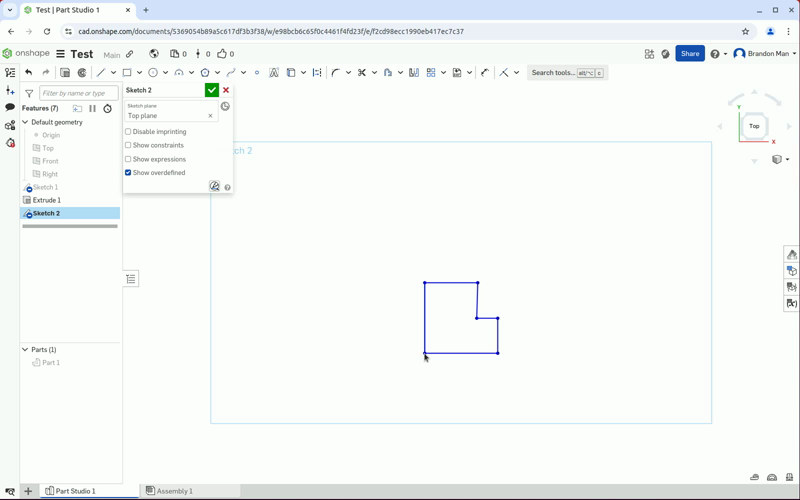
mouse_move(475, 324)
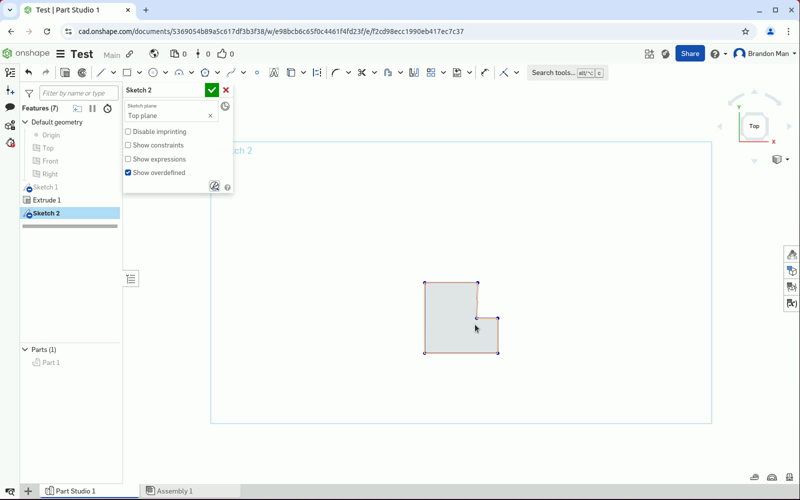
click(475, 324)
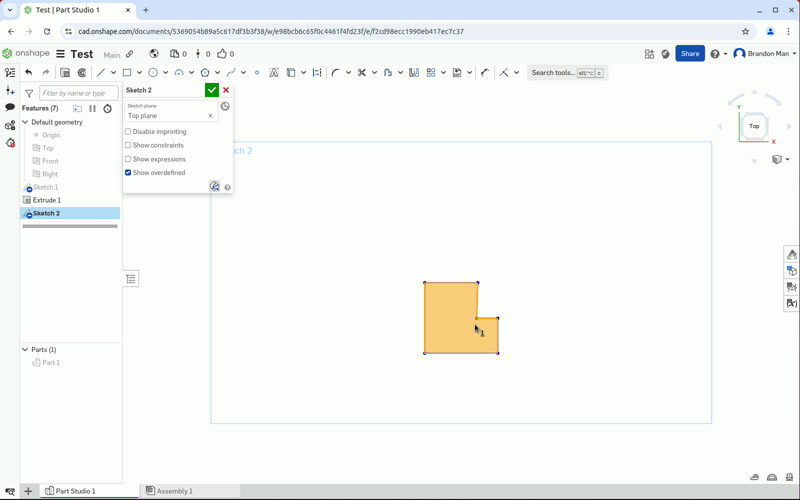
mouse_move(73, 352)
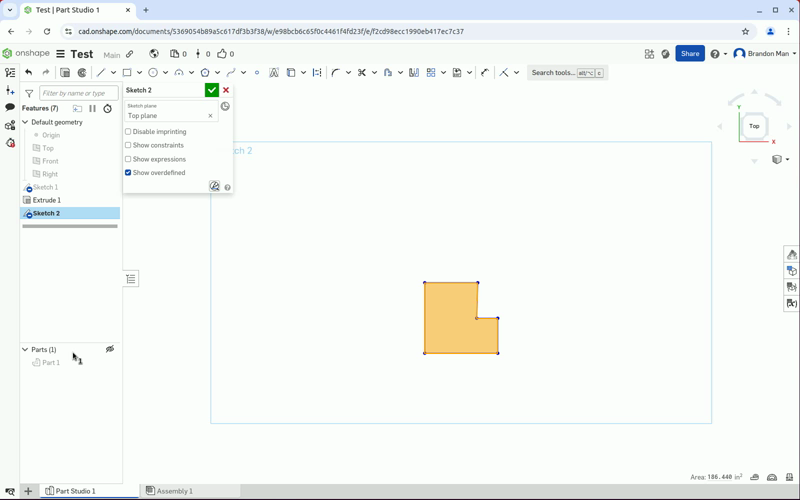
key(shift+y)
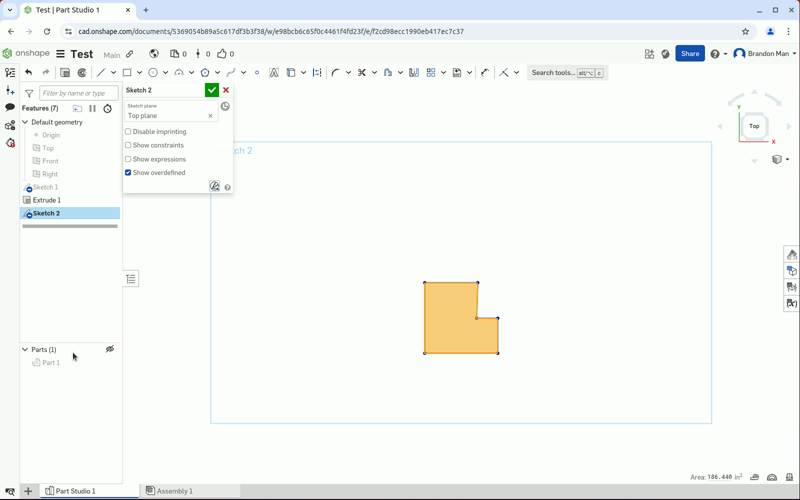
key(shift+e)
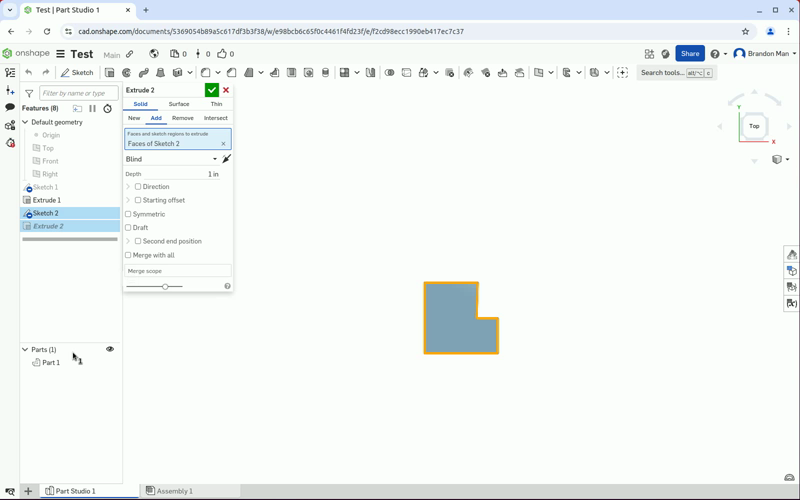
mouse_move(143, 106)
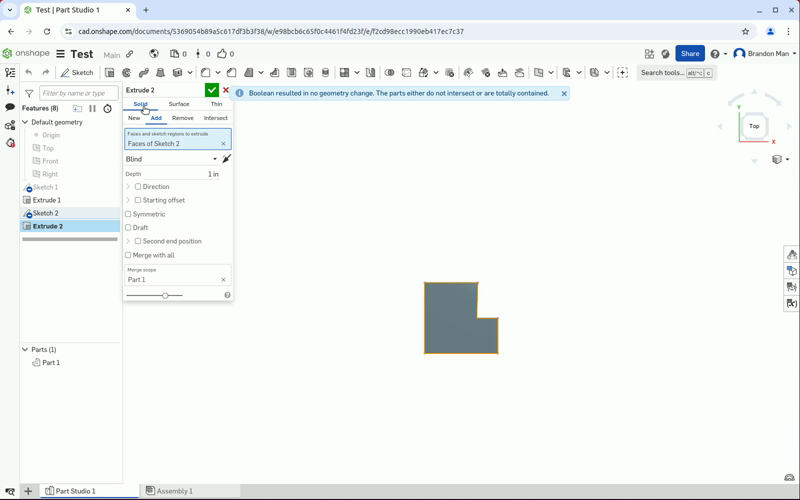
click(143, 106)
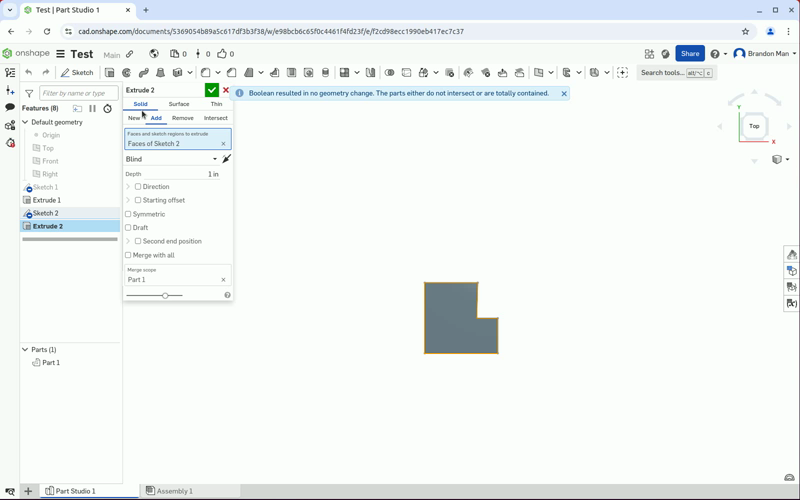
mouse_move(137, 120)
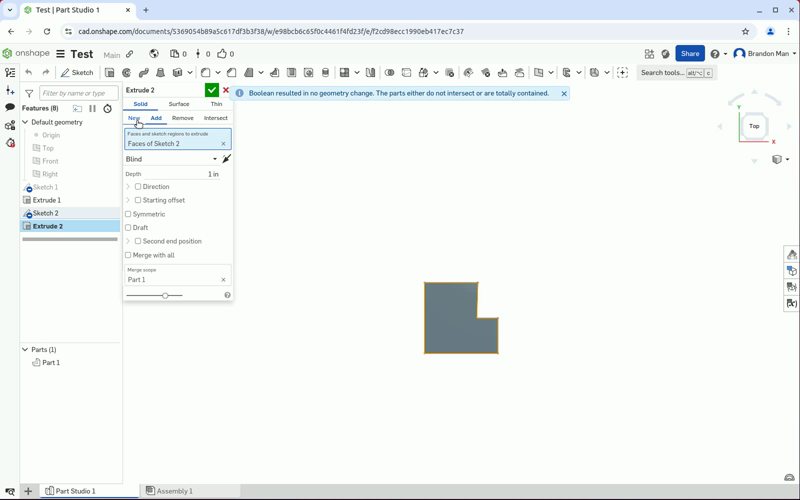
click(137, 120)
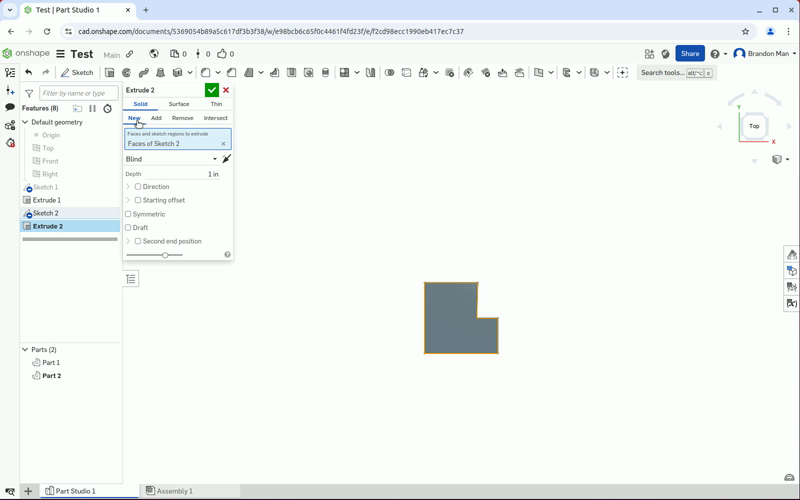
key(tab, 4)
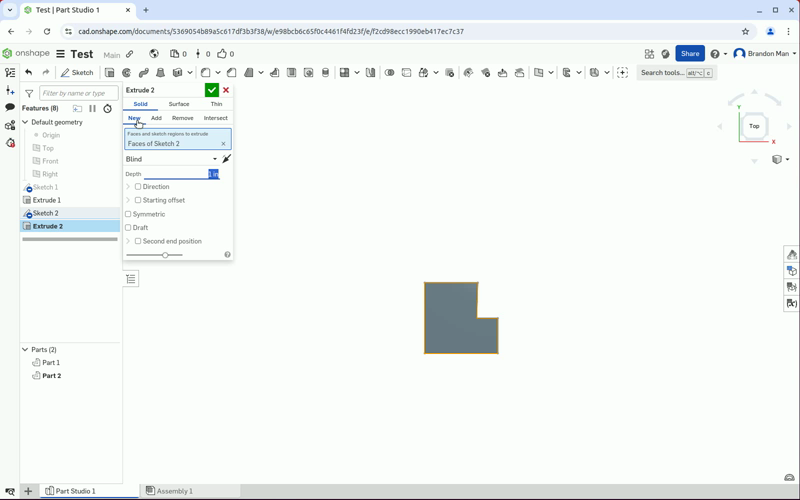
text(5.536)
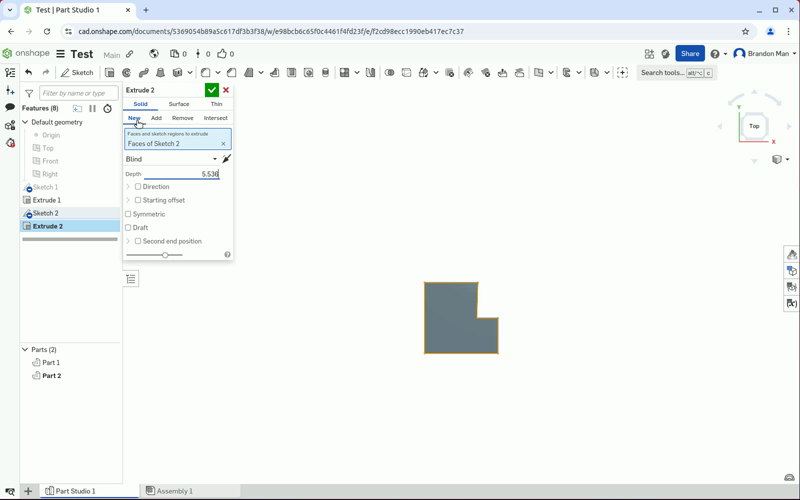
key(enter)
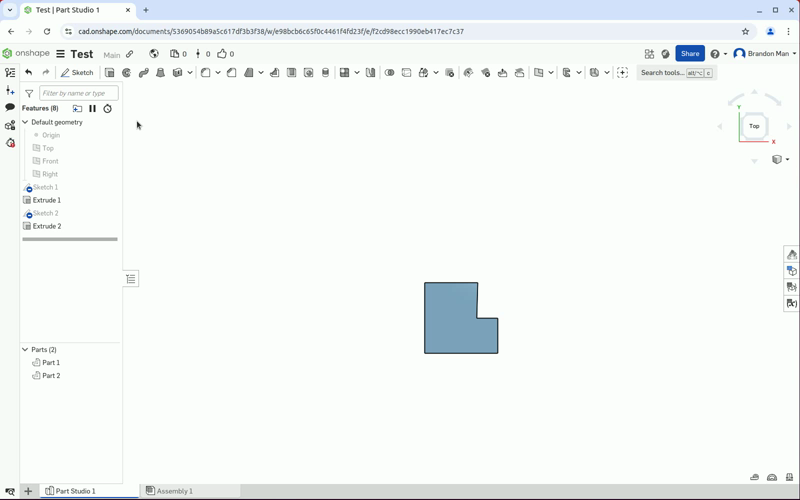
key(shift+h)
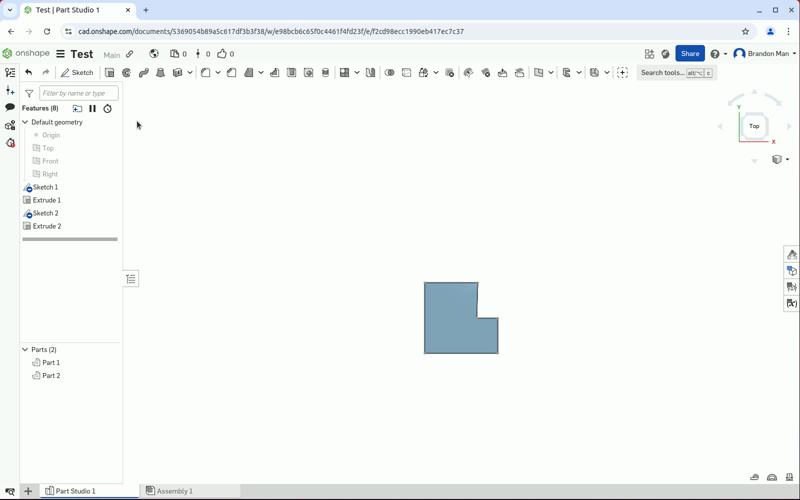
key(shift+h)
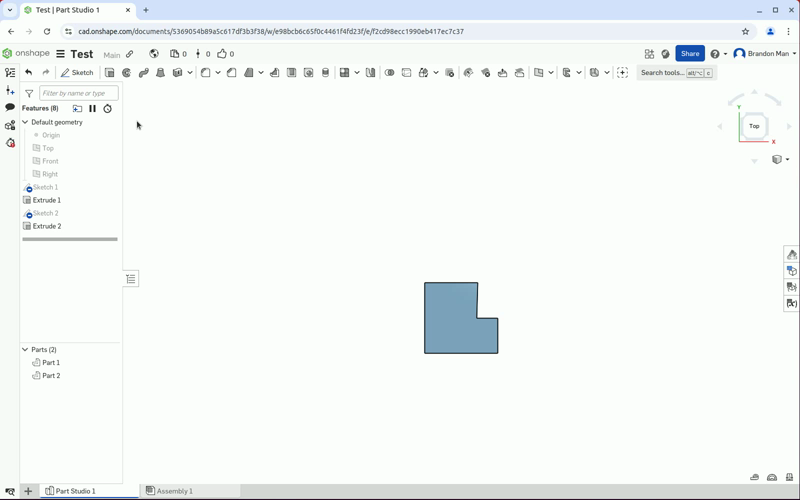
mouse_move(73, 189)
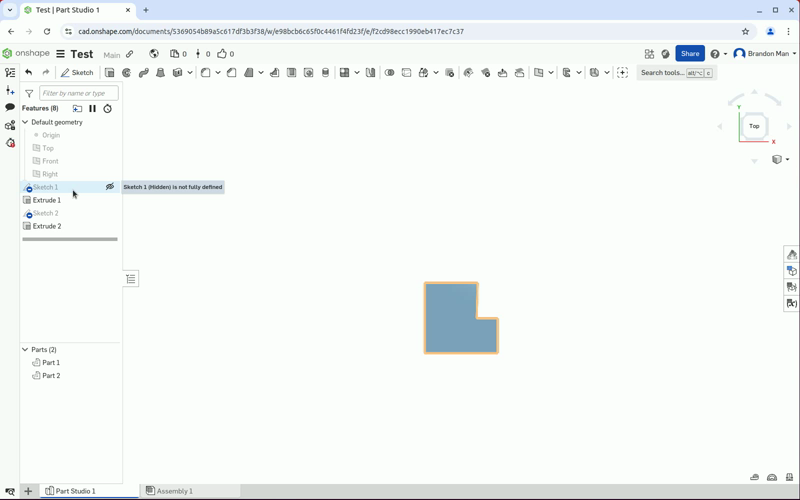
click(73, 189)
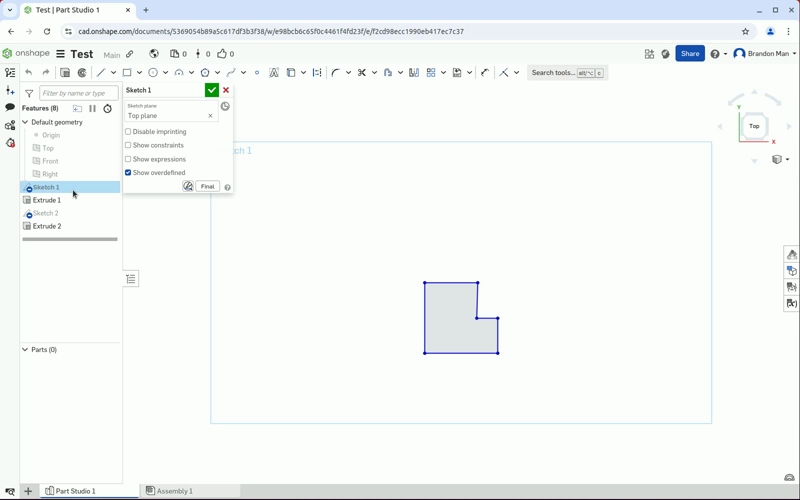
mouse_move(229, 92)
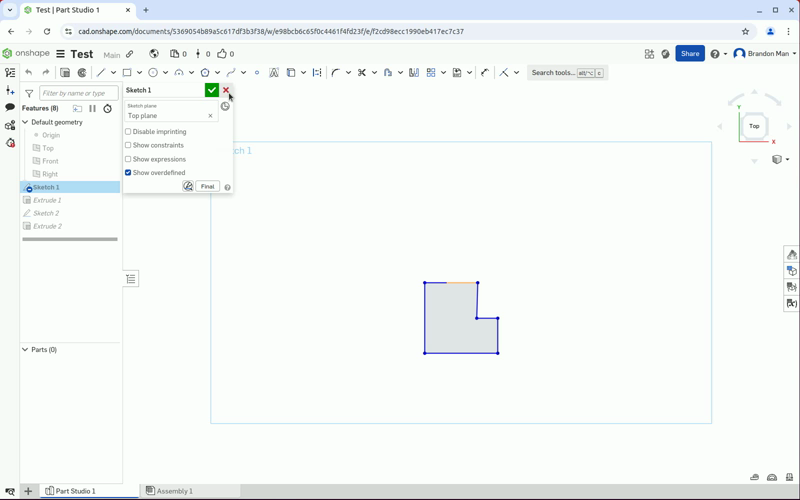
click(229, 92)
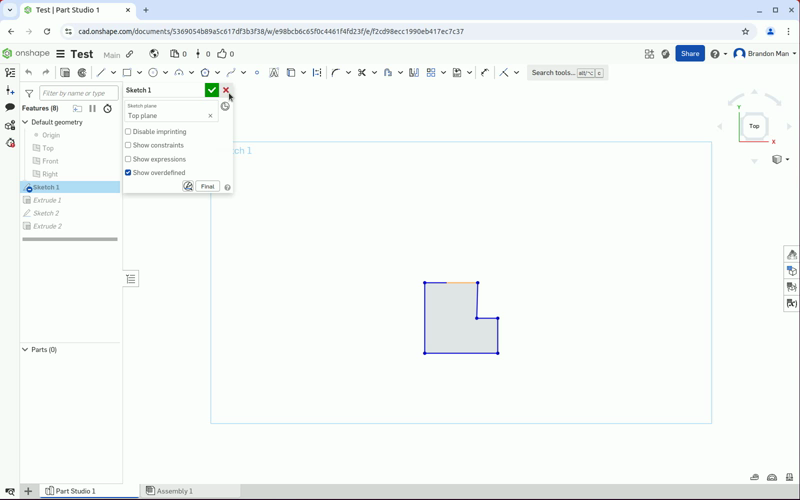
key(shift+s)
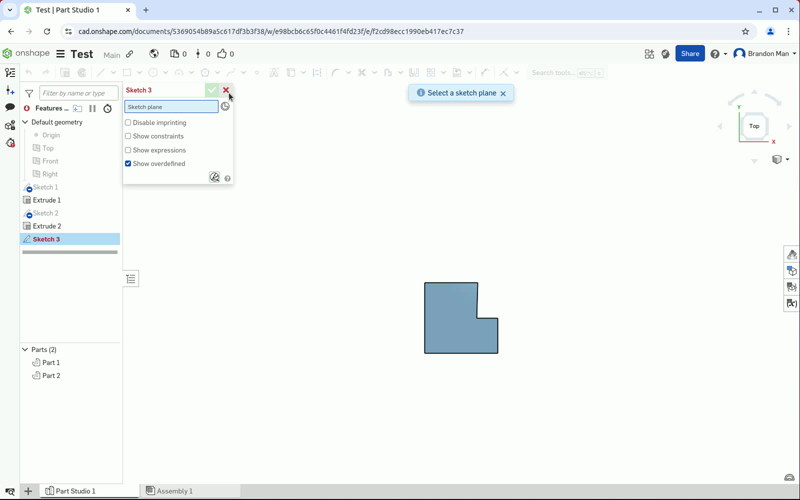
mouse_move(73, 150)
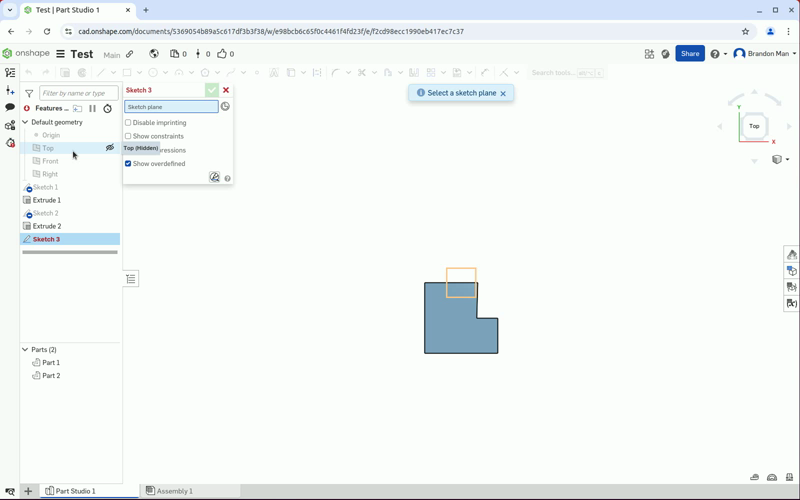
click(73, 150)
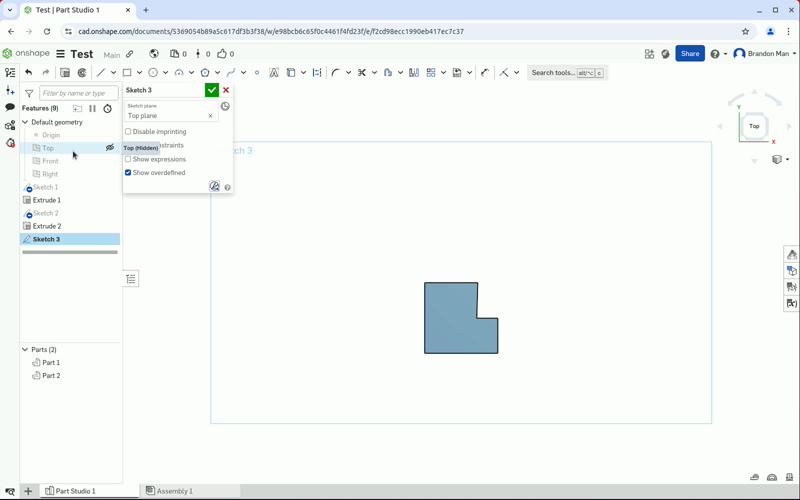
mouse_move(73, 352)
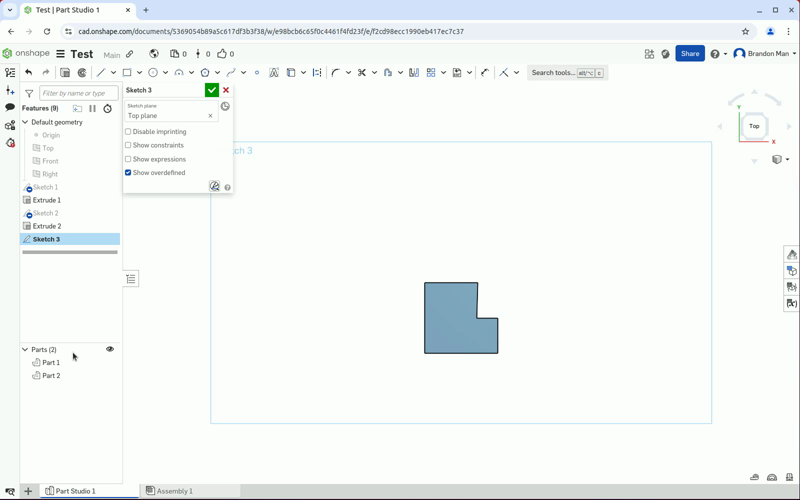
key(y)
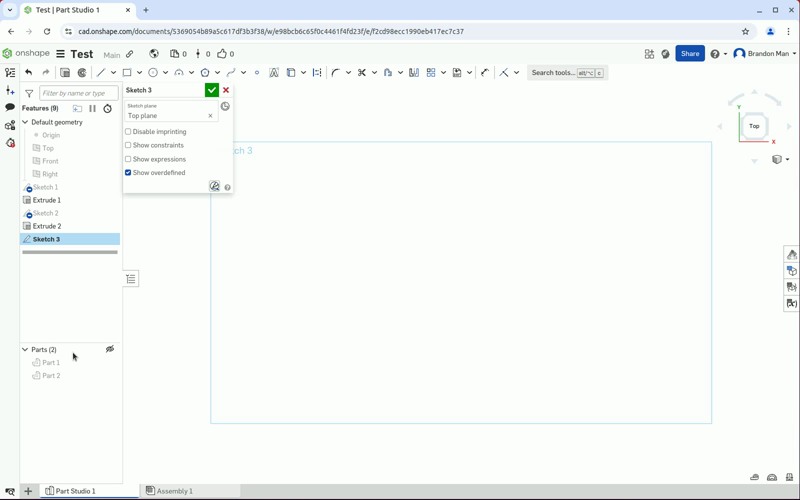
key(a)
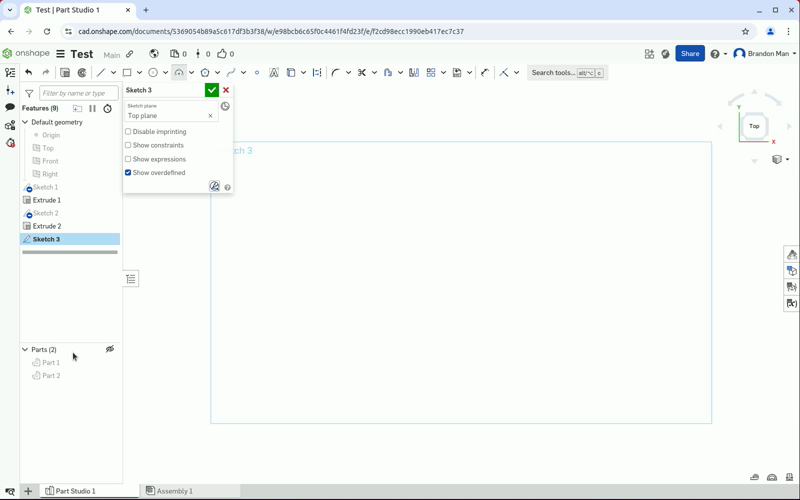
key_down(shift)
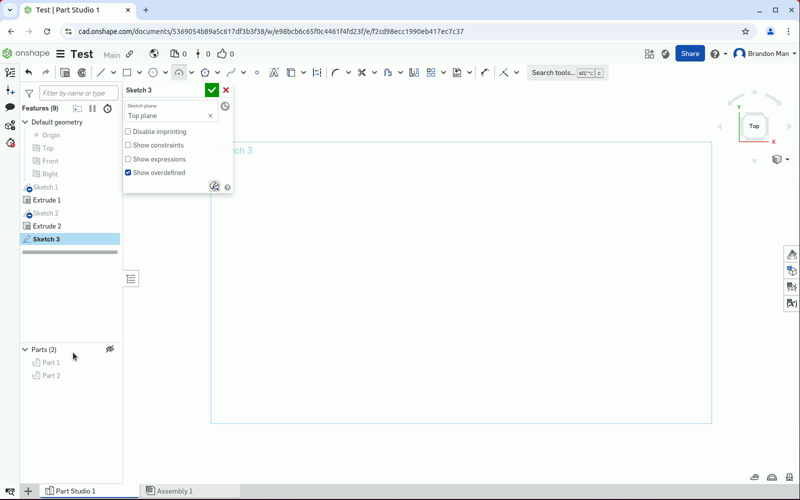
mouse_move(424, 353)
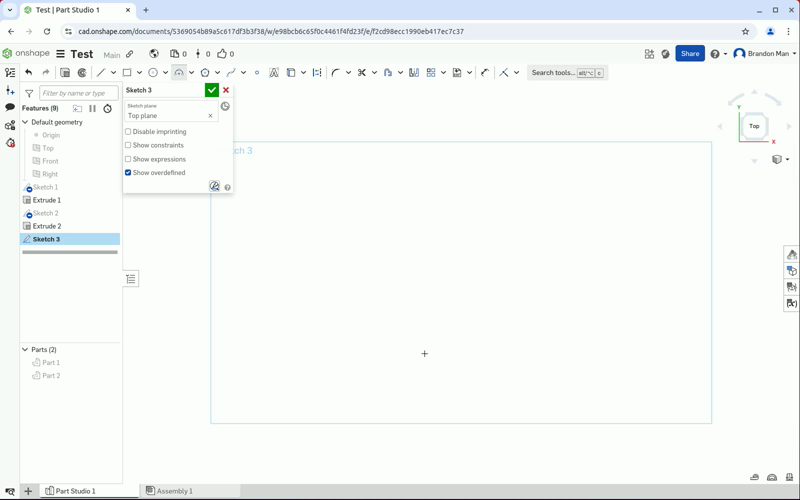
click(424, 353)
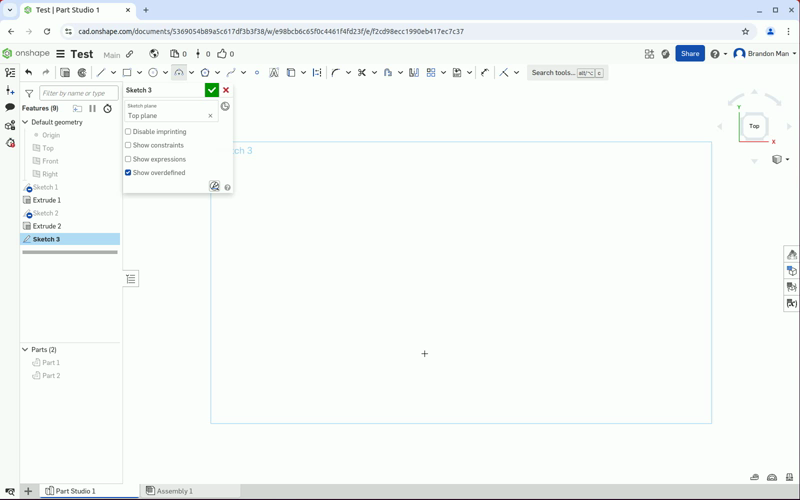
key_up(shift)
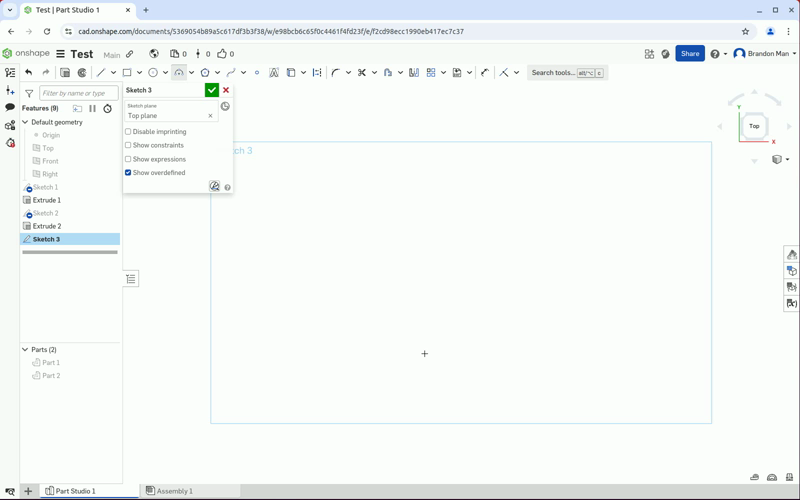
key_down(shift)
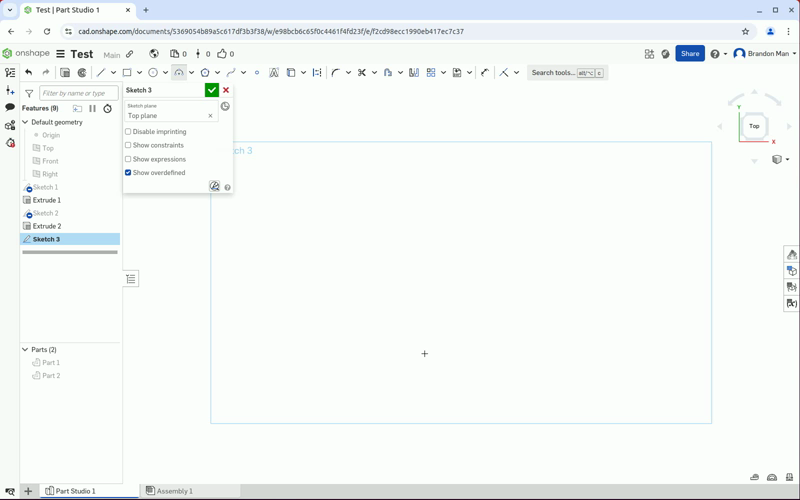
mouse_move(497, 353)
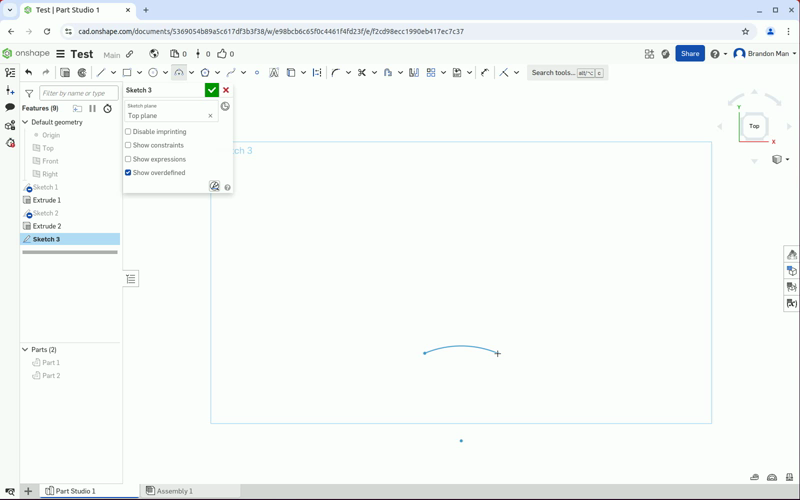
click(497, 353)
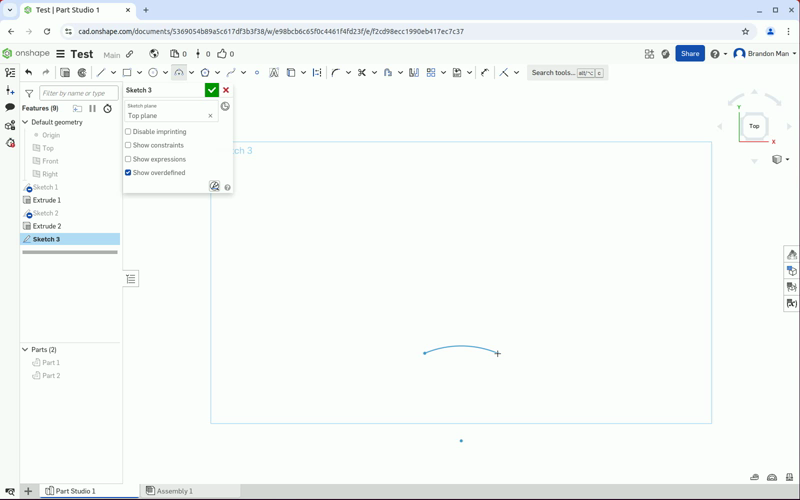
mouse_move(461, 389)
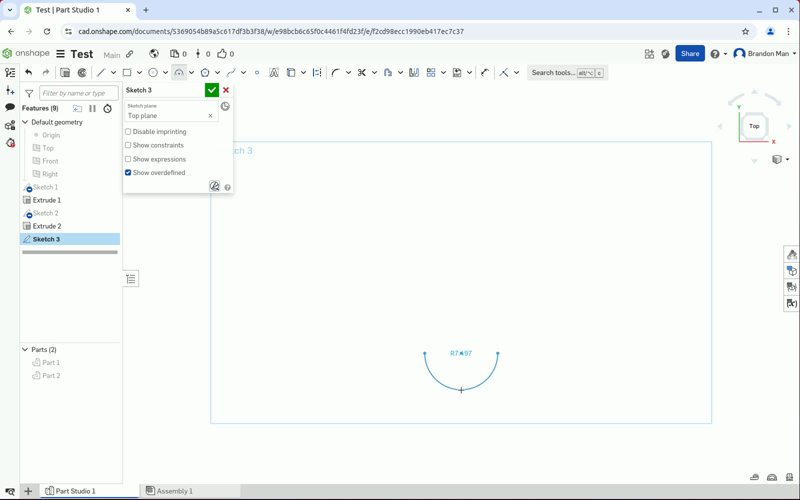
click(461, 389)
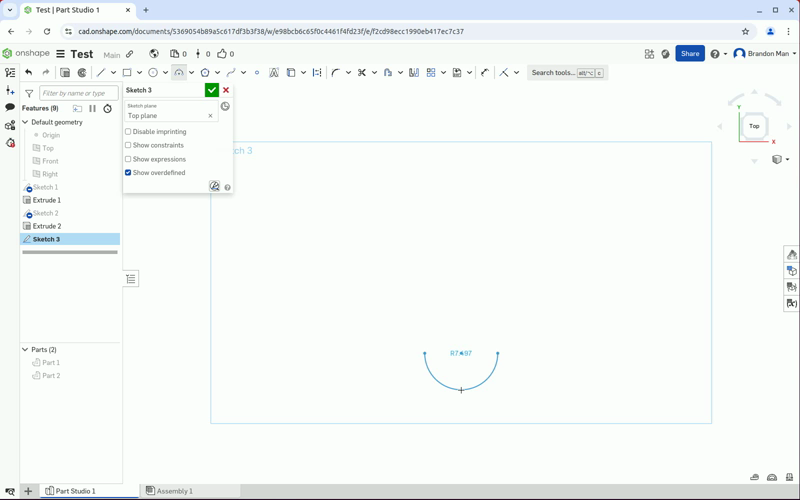
key_up(shift)
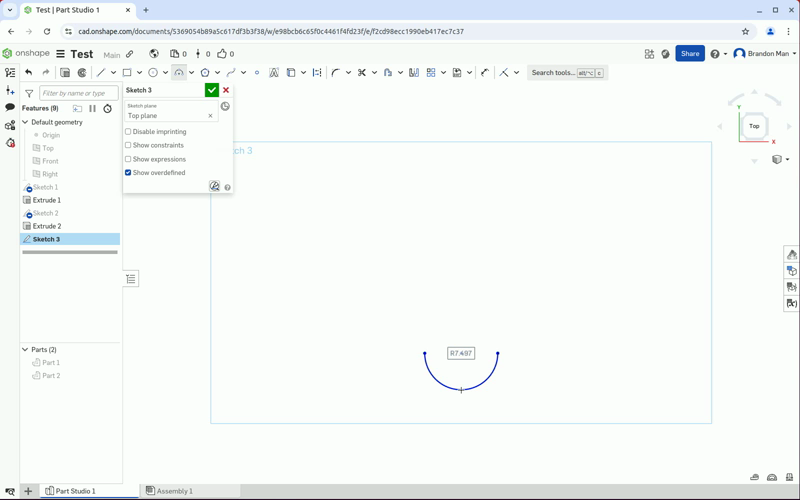
key(esc)
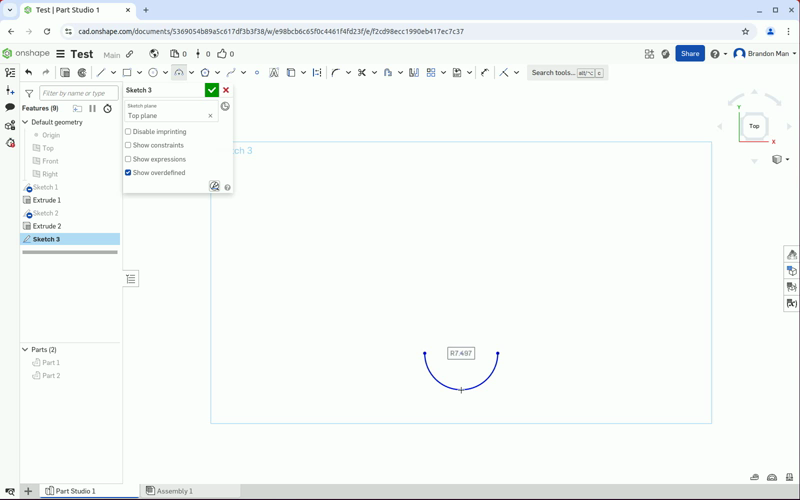
key(l)
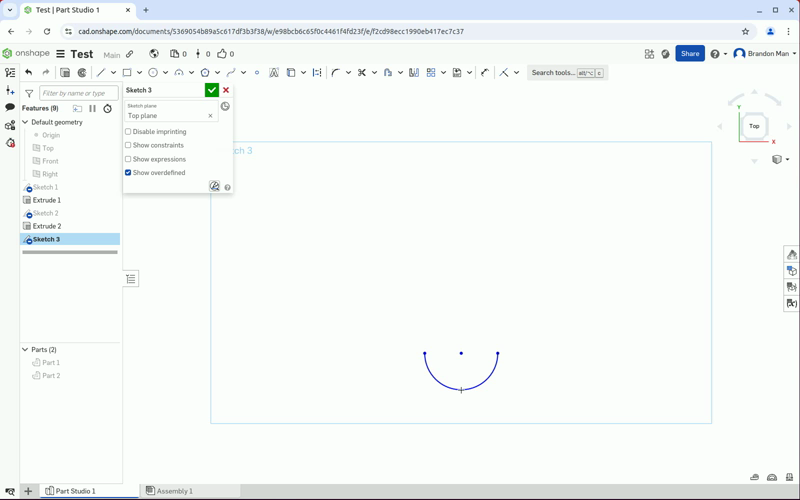
mouse_move(497, 353)
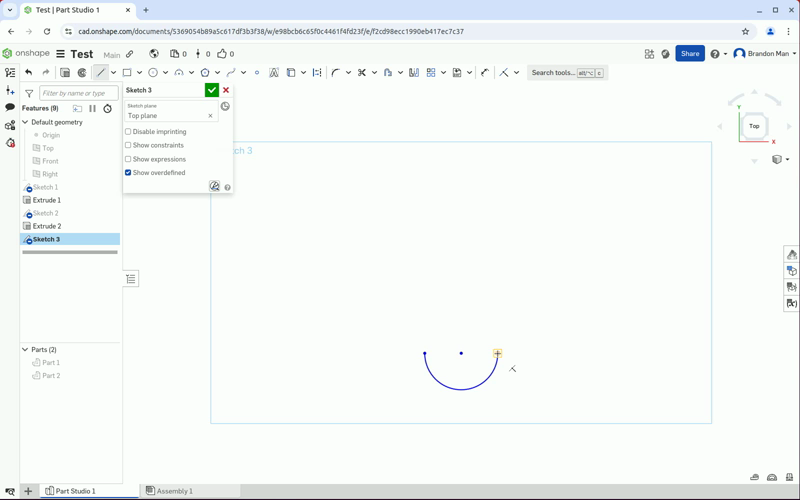
click(497, 353)
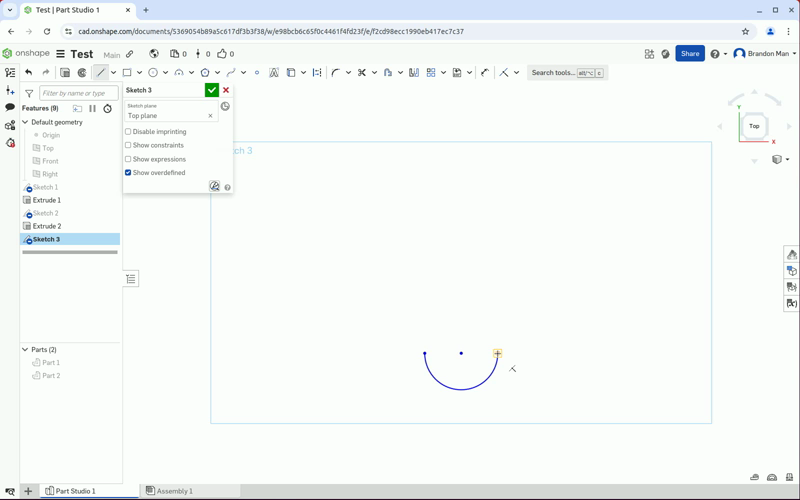
key_down(shift)
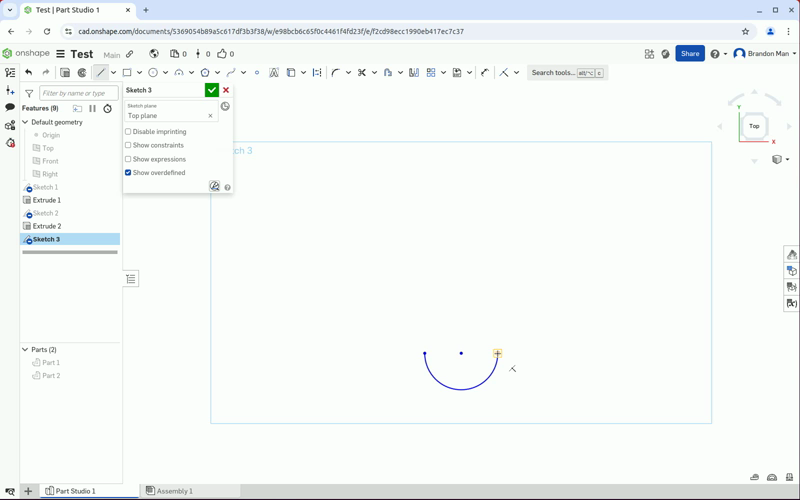
mouse_move(424, 353)
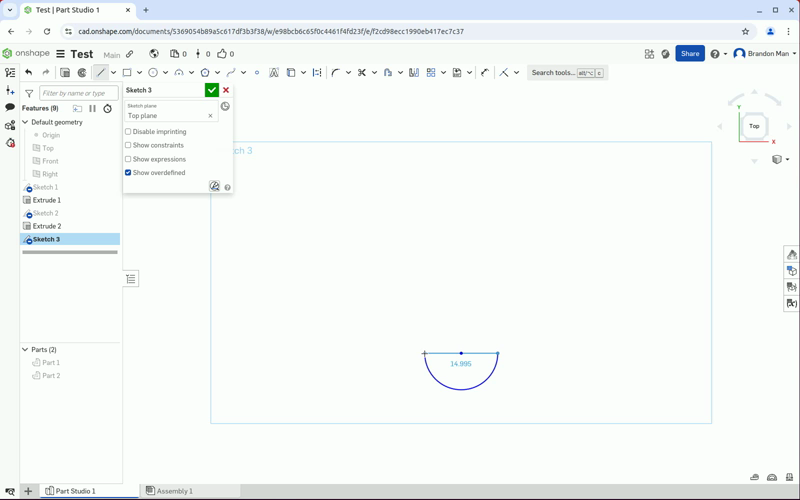
key_up(shift)
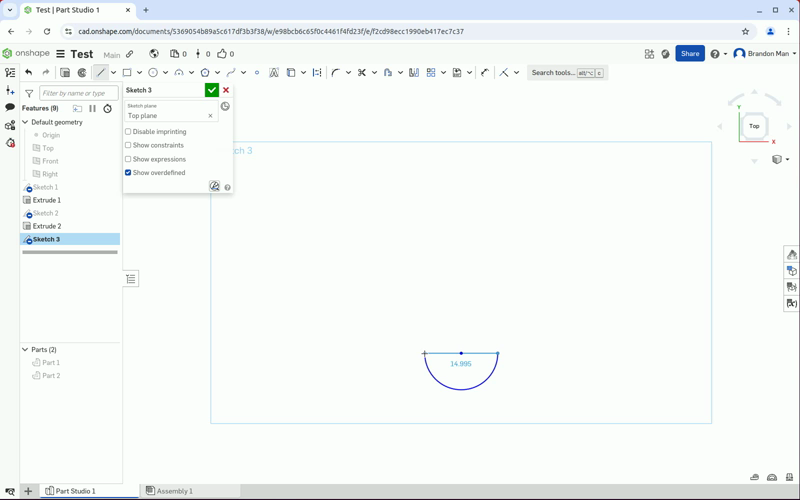
click(424, 353)
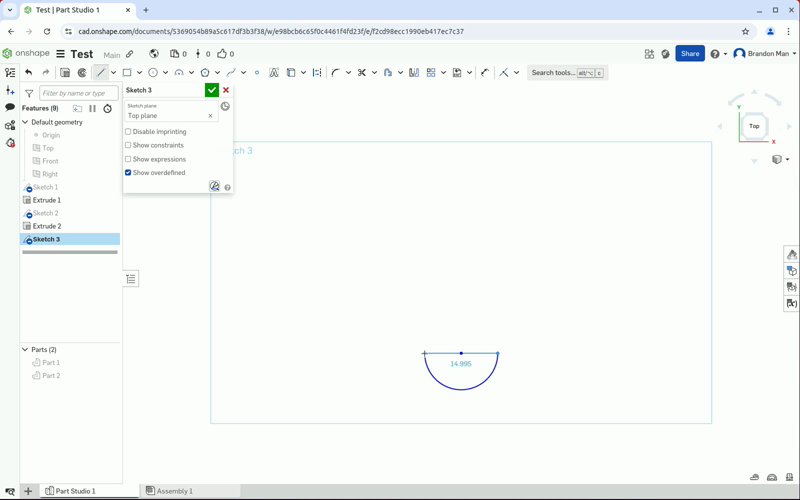
key(esc)
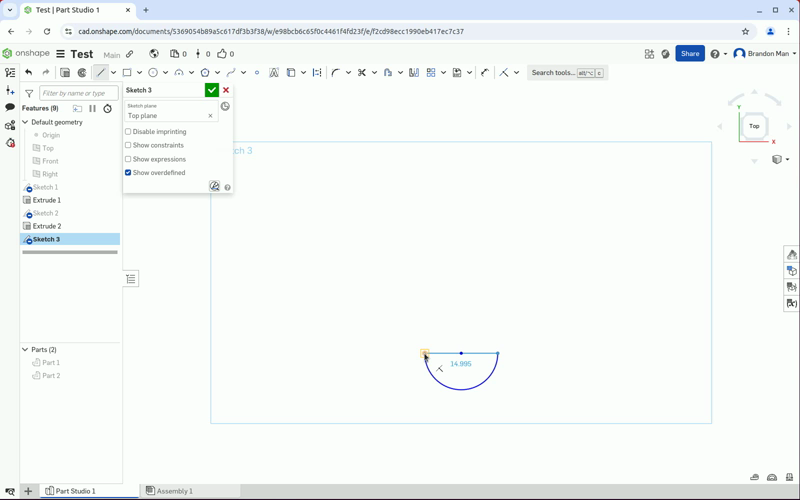
mouse_move(462, 366)
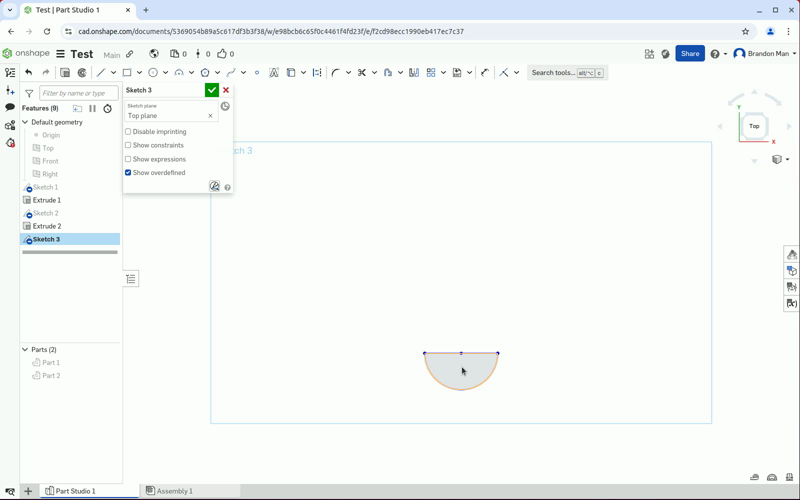
scroll(6)
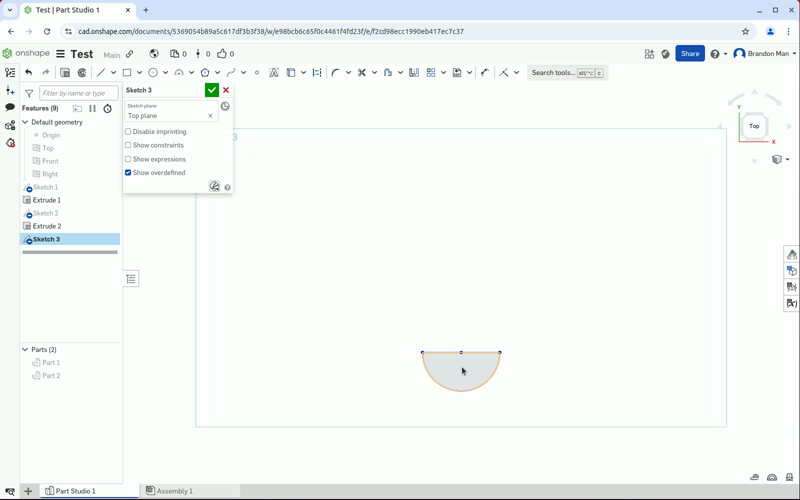
scroll(6)
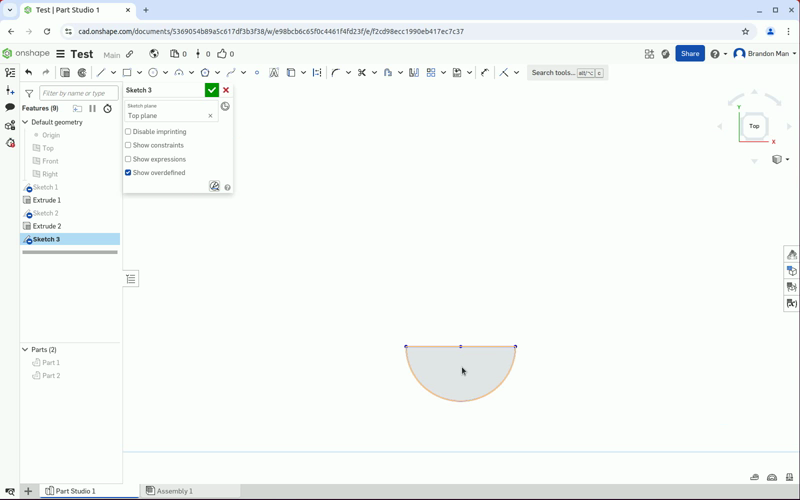
scroll(6)
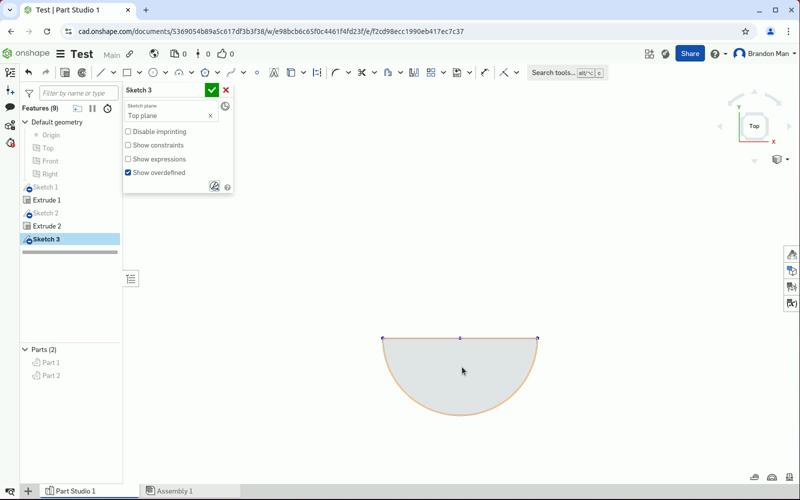
scroll(6)
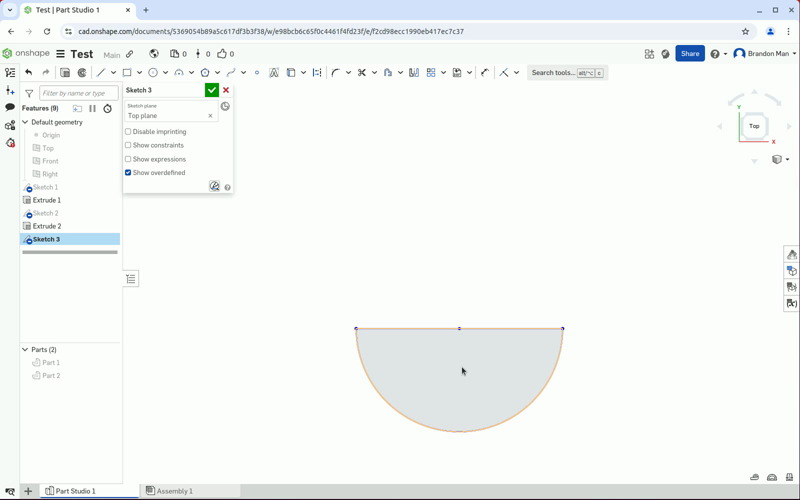
scroll(6)
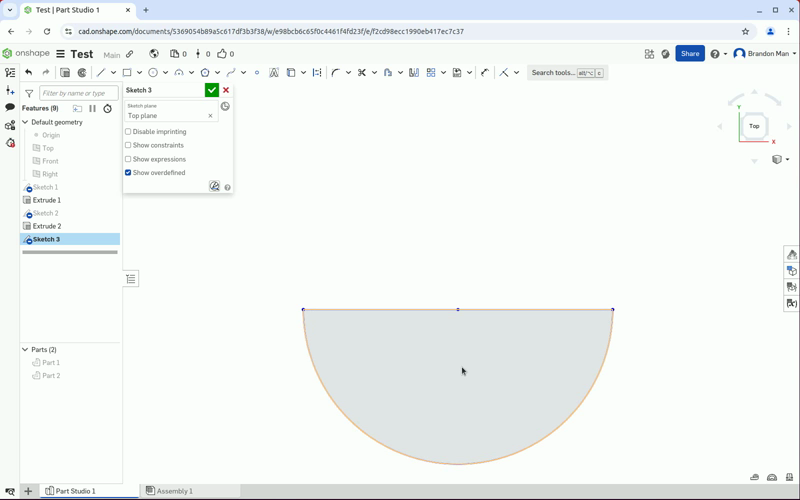
scroll(6)
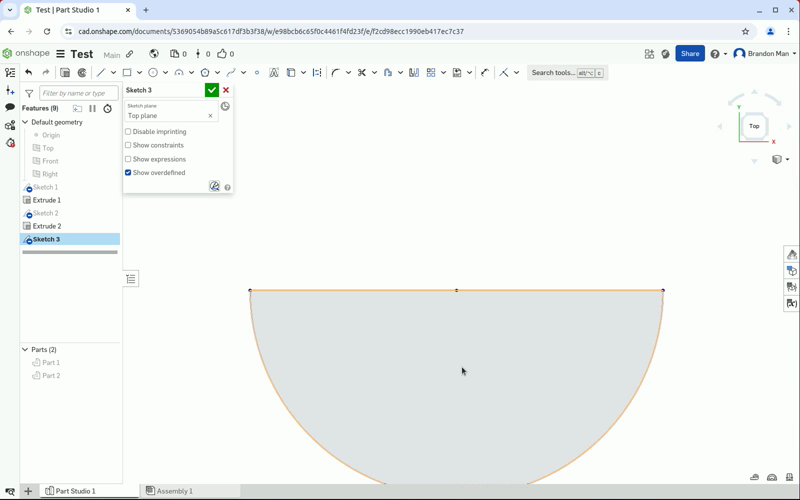
scroll(6)
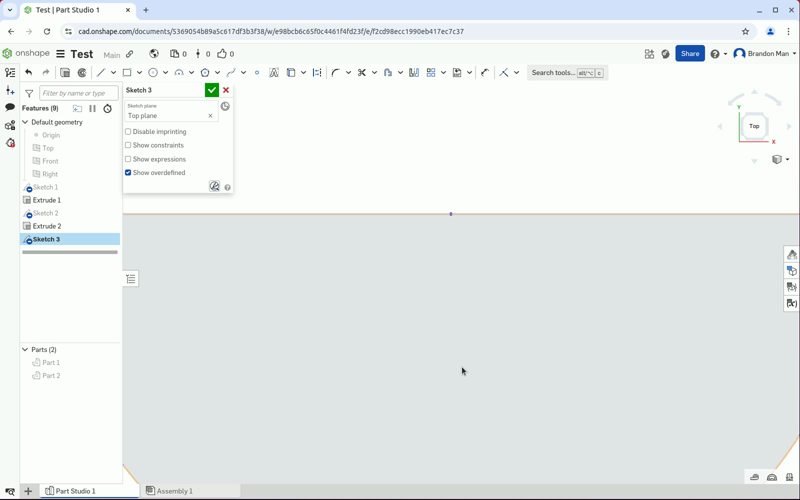
click(462, 366)
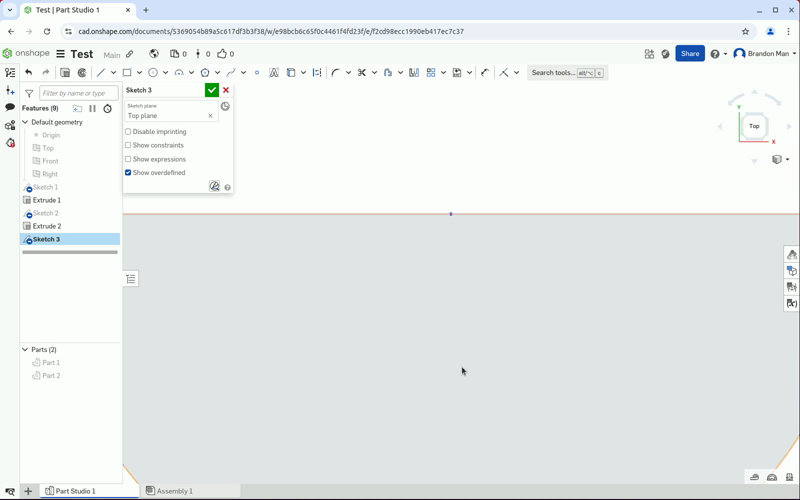
scroll(-6)
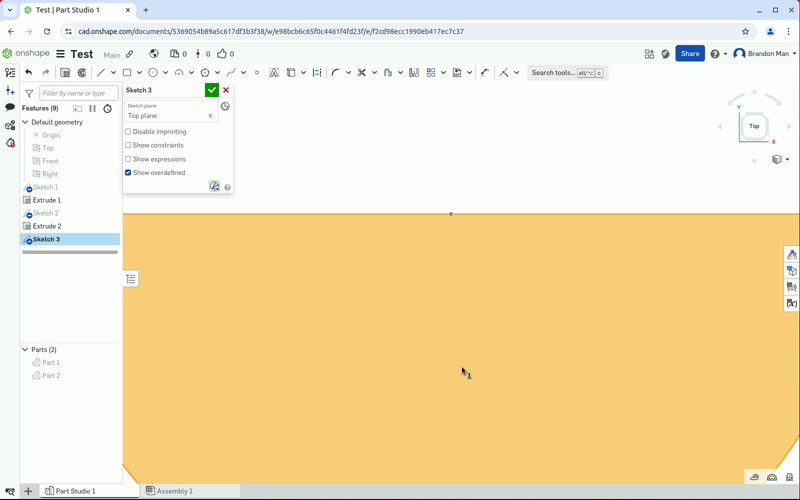
scroll(-6)
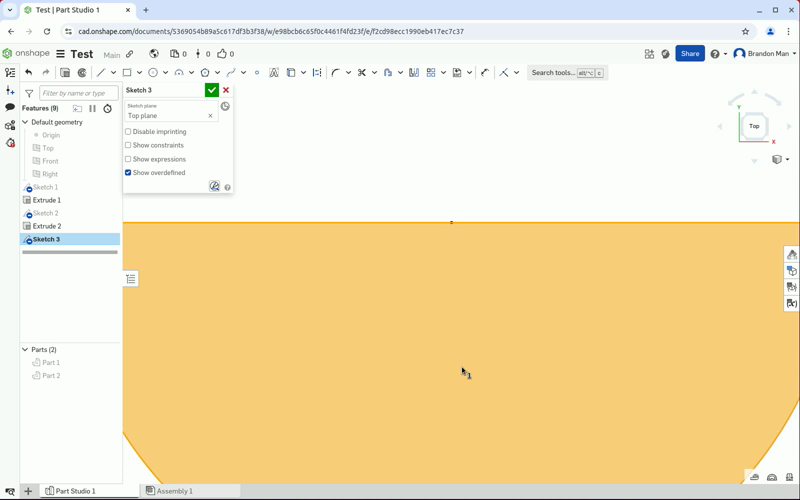
scroll(-6)
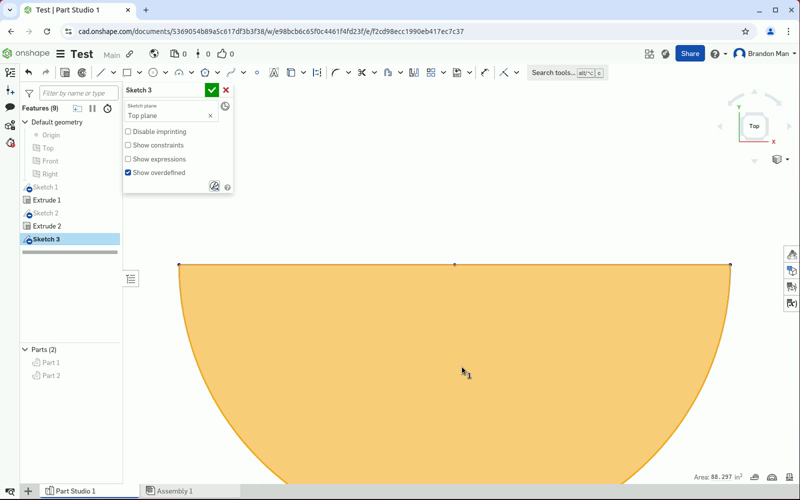
scroll(-6)
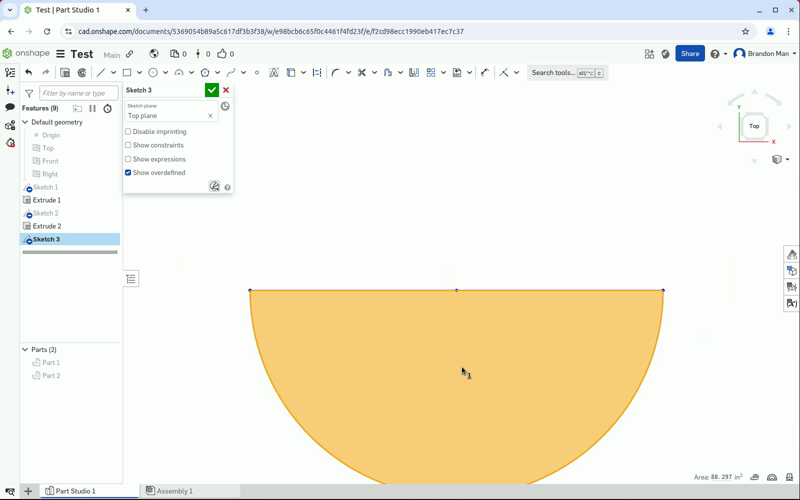
scroll(-6)
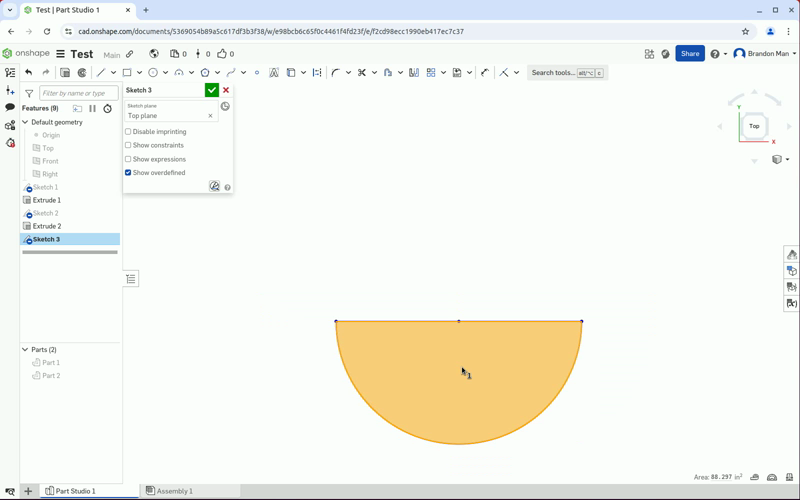
scroll(-6)
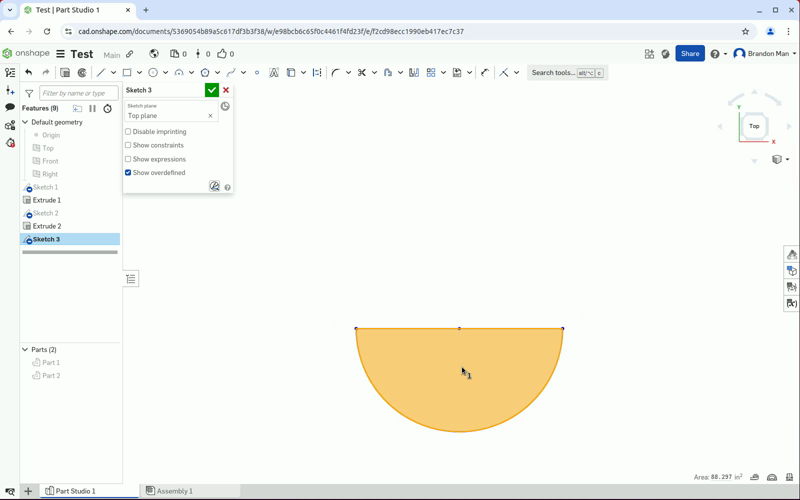
scroll(-6)
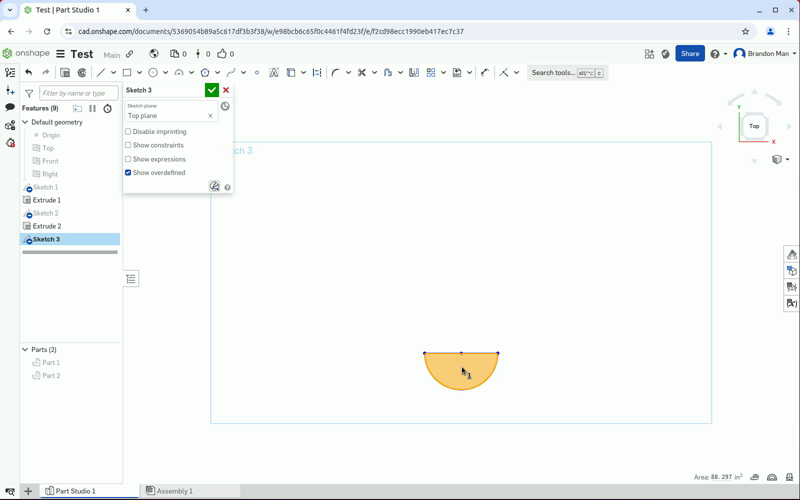
mouse_move(73, 352)
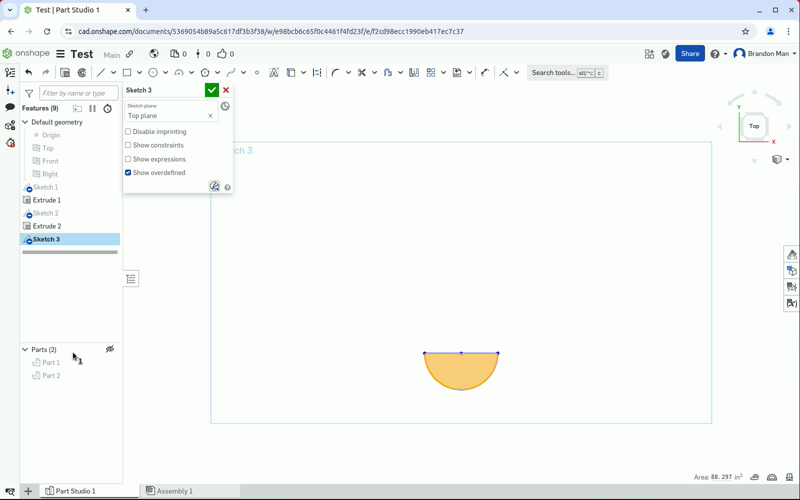
key(shift+y)
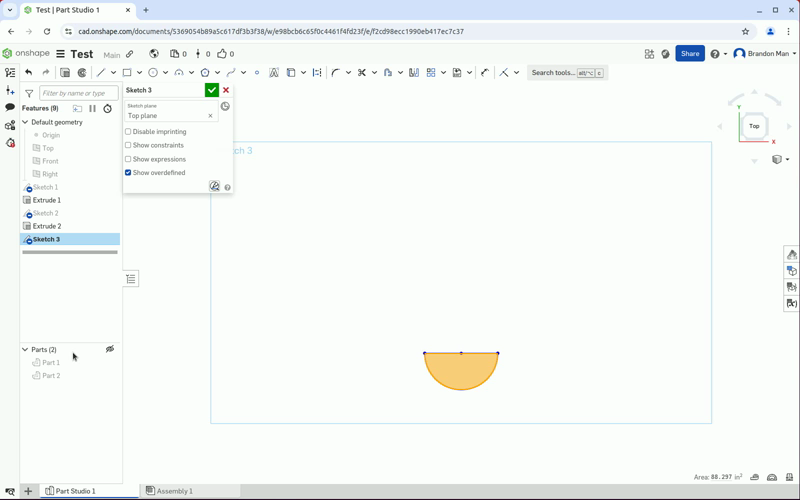
key(shift+e)
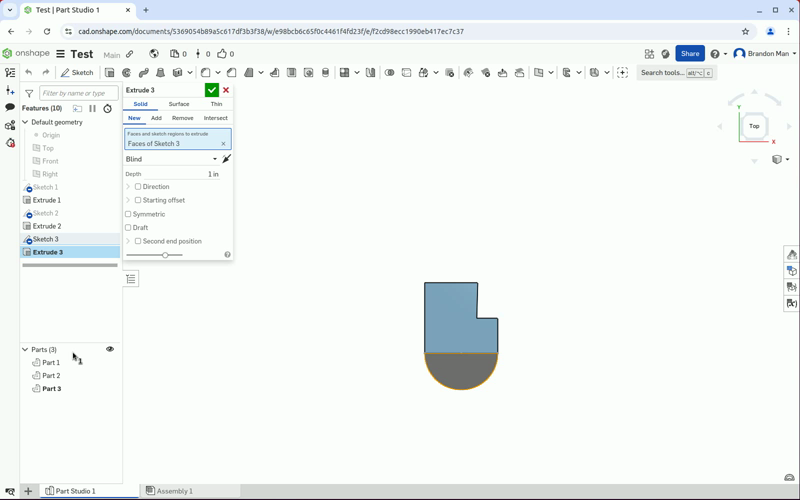
mouse_move(143, 106)
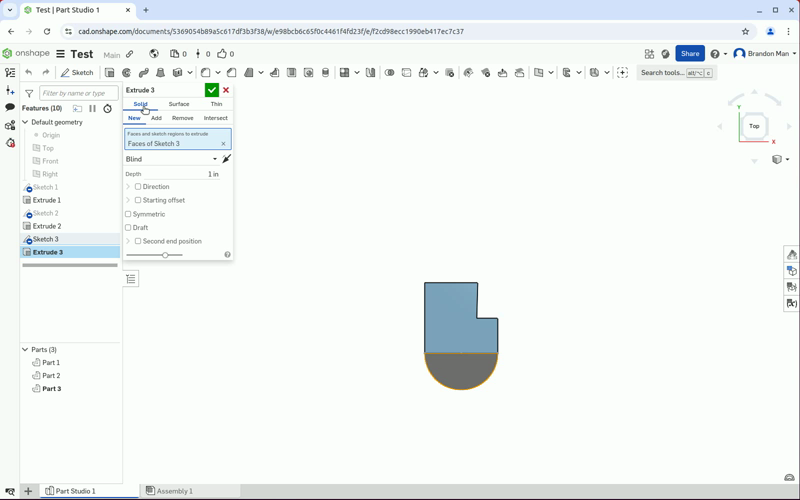
click(143, 106)
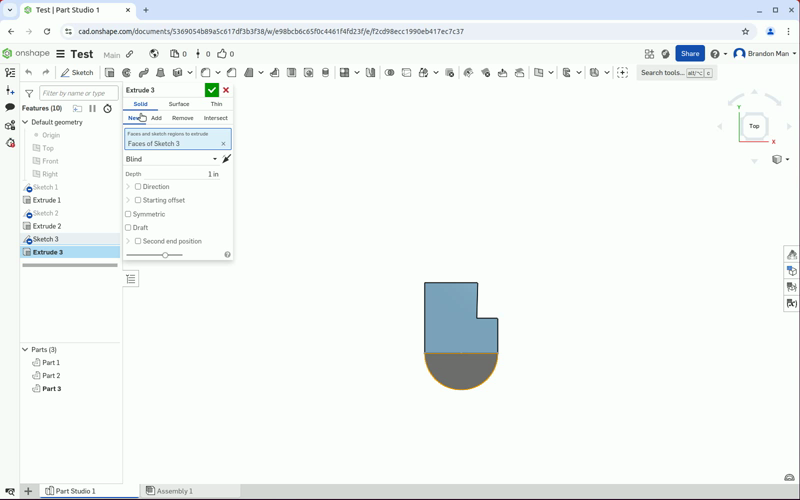
mouse_move(137, 120)
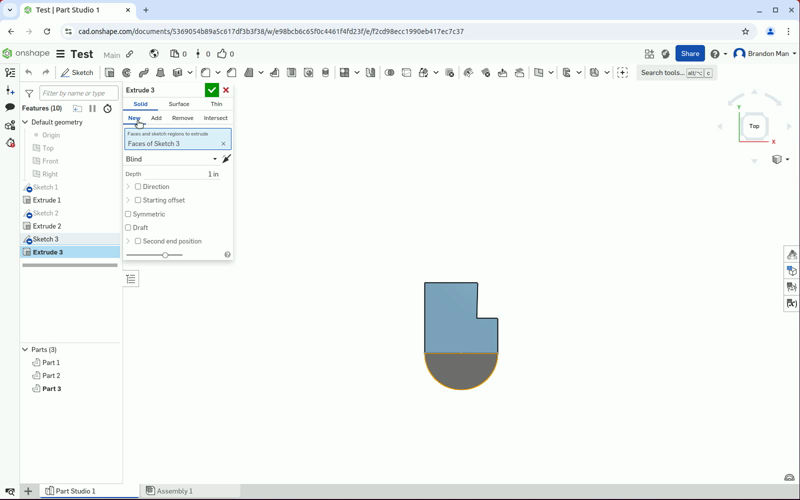
click(137, 120)
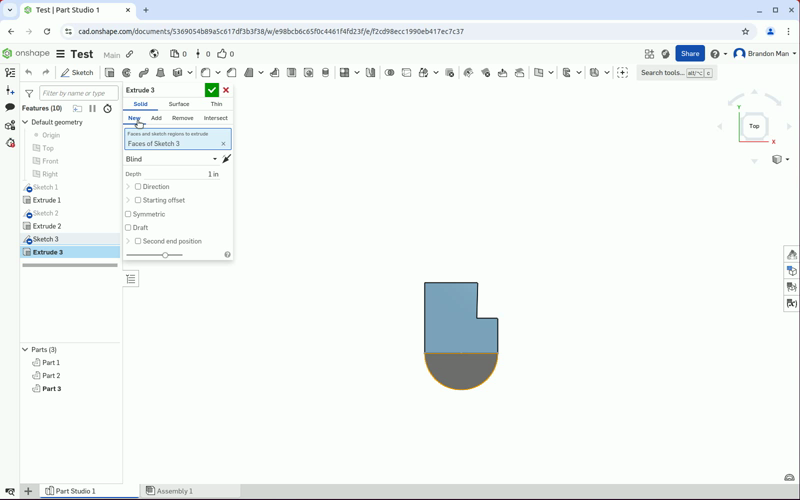
key(tab, 4)
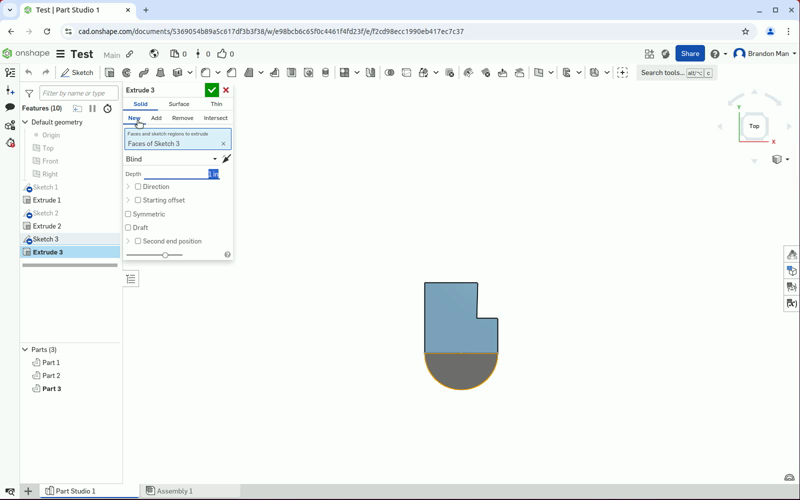
text(5.536)
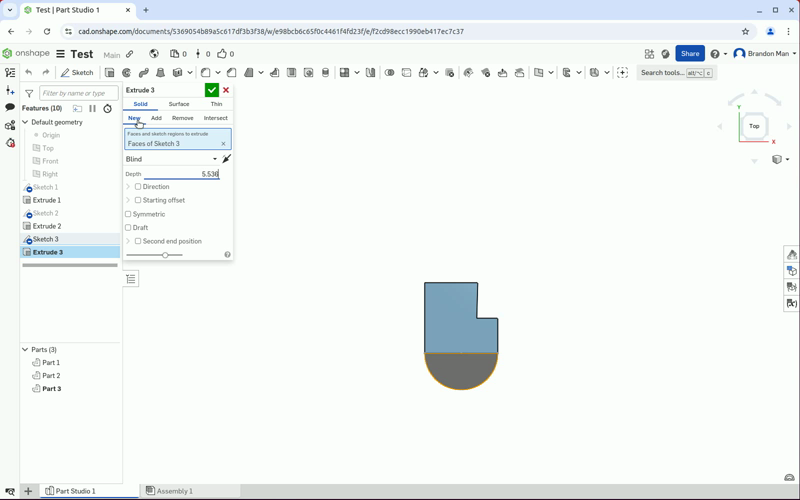
key(enter)
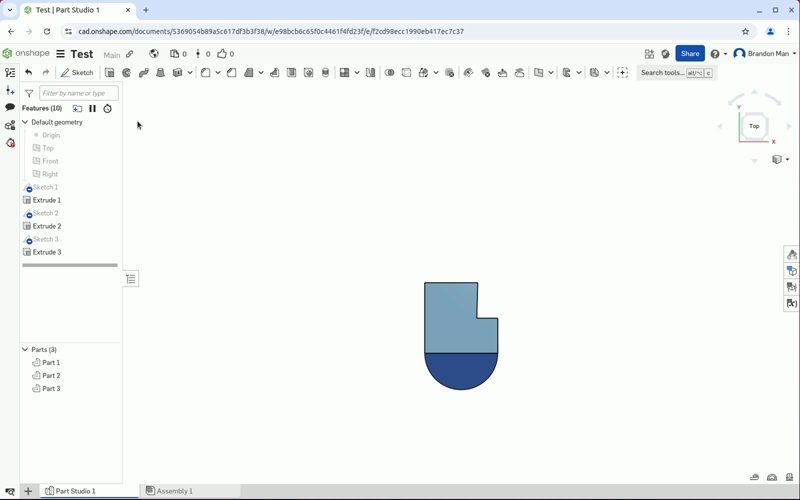
key(shift+h)
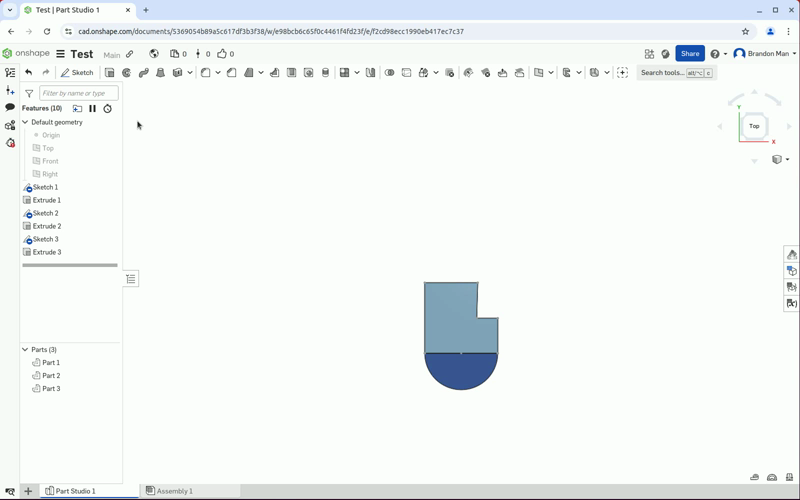
key(shift+h)
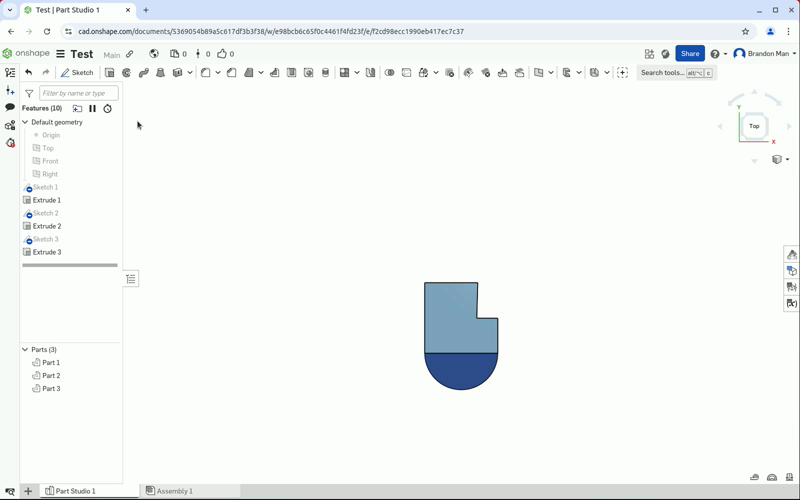
mouse_move(73, 189)
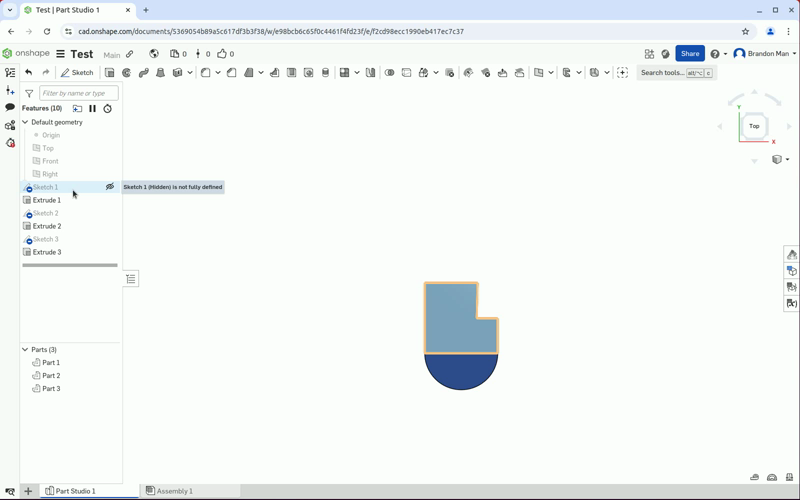
click(73, 189)
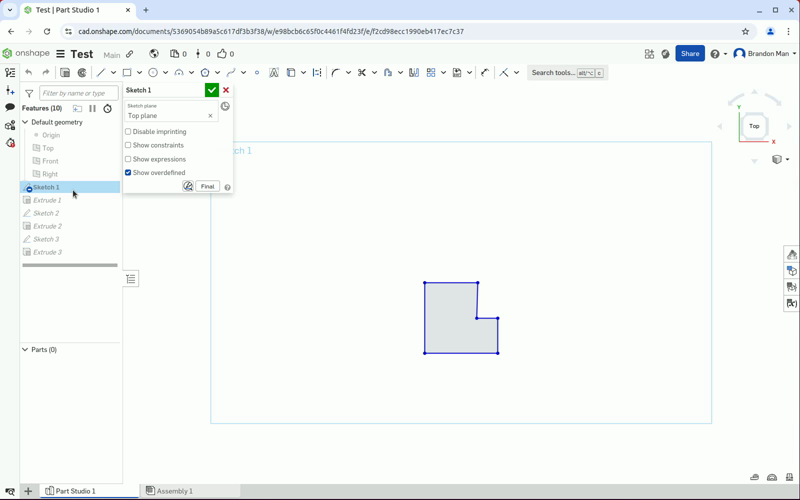
mouse_move(229, 92)
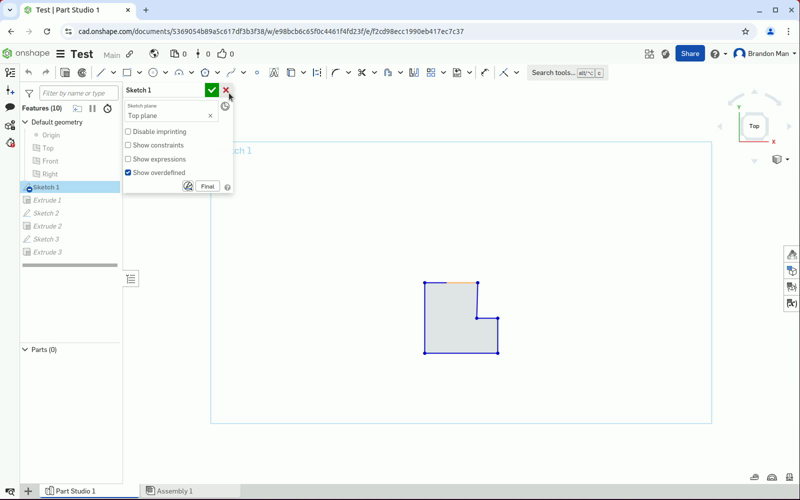
click(229, 92)
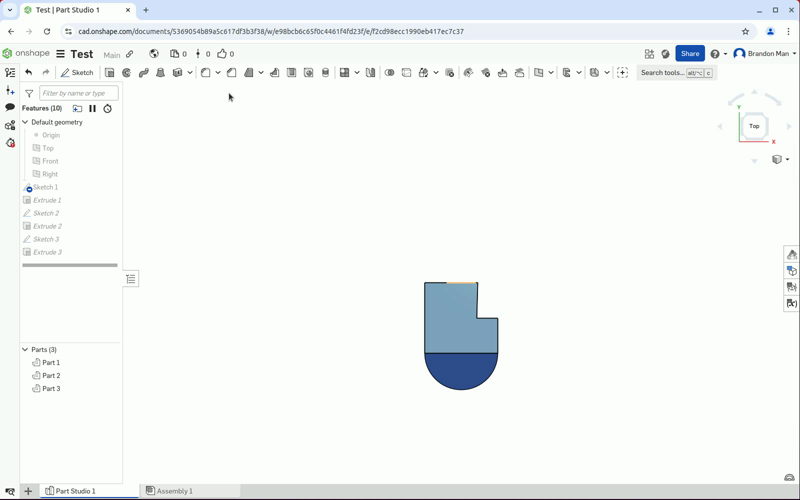
mouse_move(73, 352)
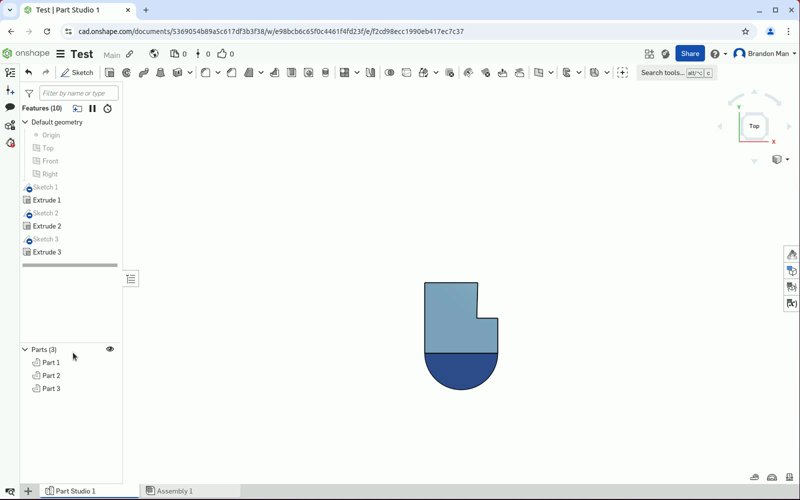
key(y)
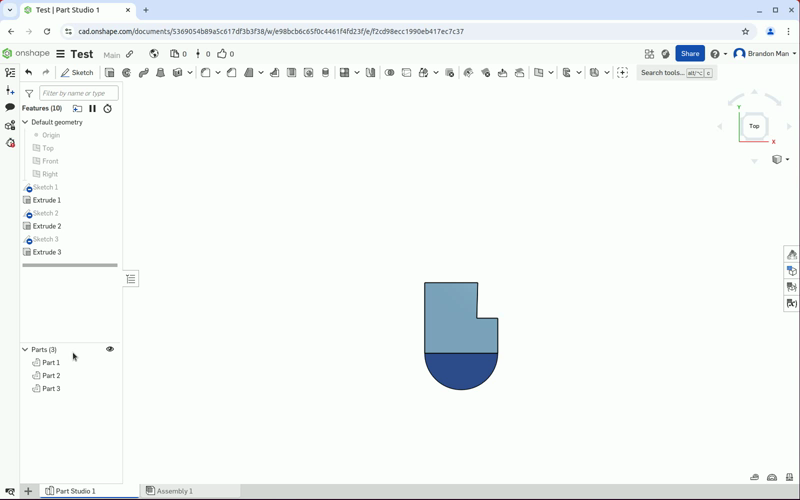
key(shift+p)
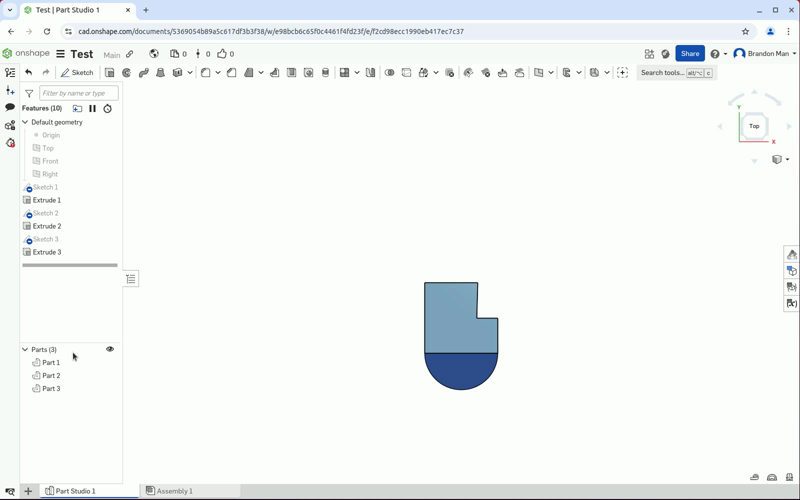
key(space)
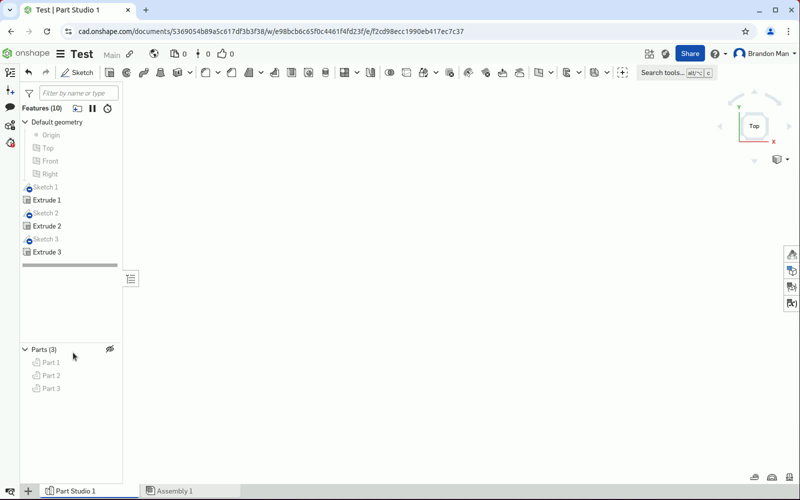
key_down(shift)
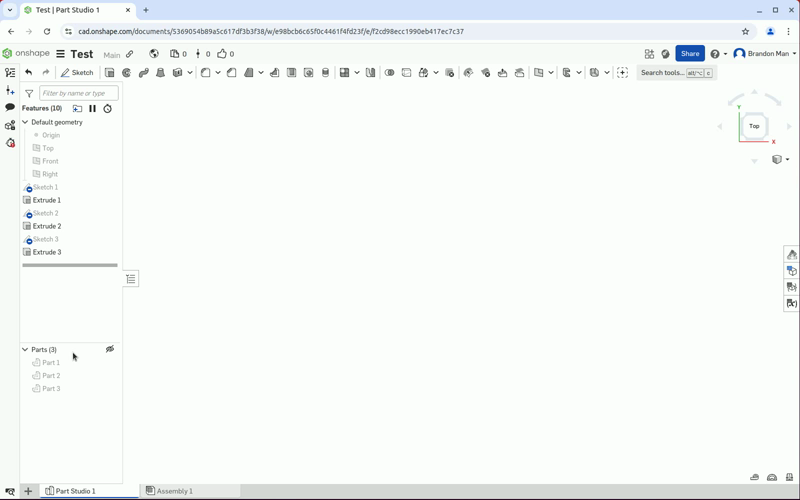
key(up)
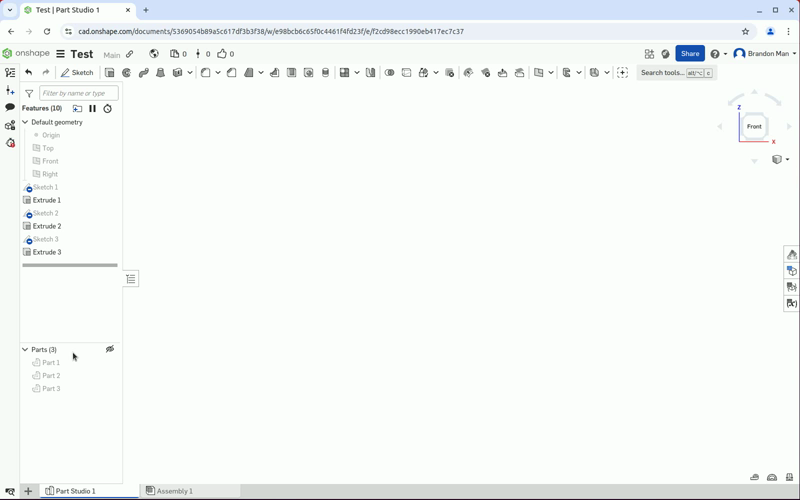
key_up(shift)
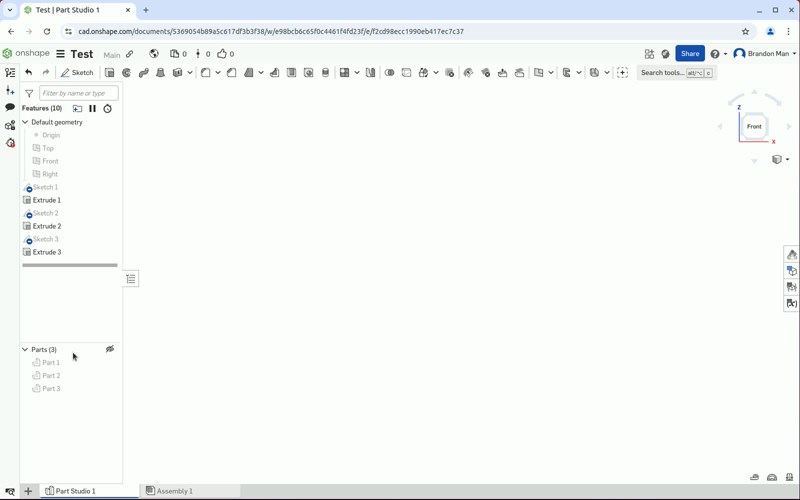
mouse_move(73, 352)
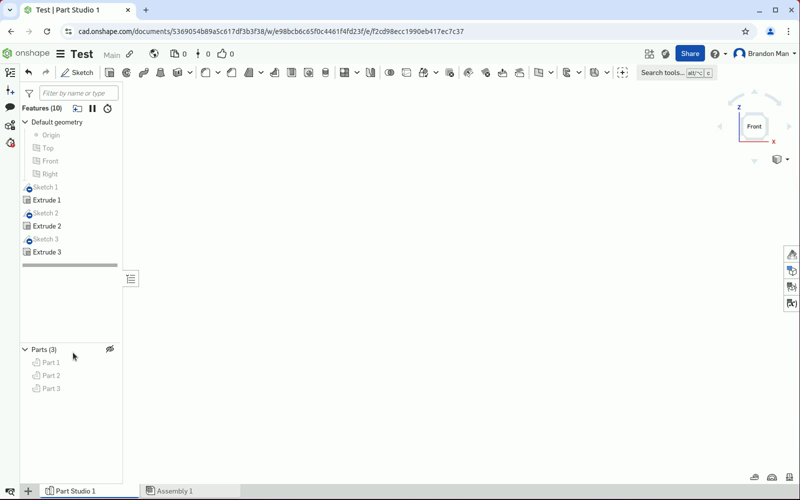
key(shift+y)
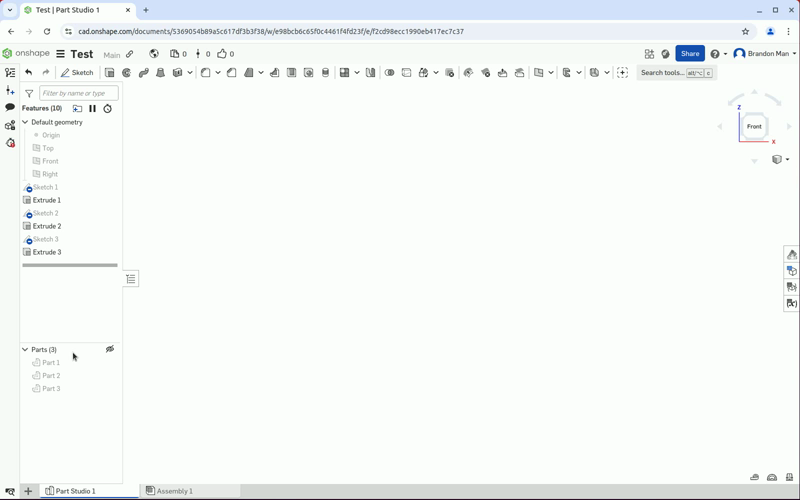
key(shift+s)
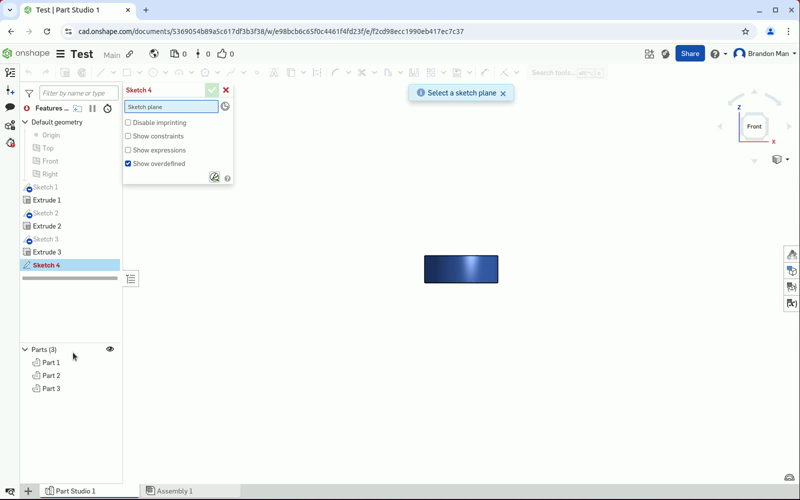
mouse_move(73, 163)
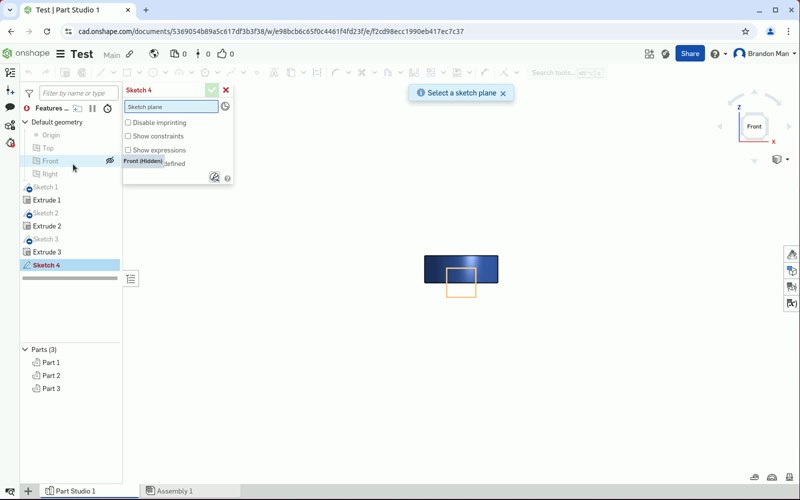
click(73, 163)
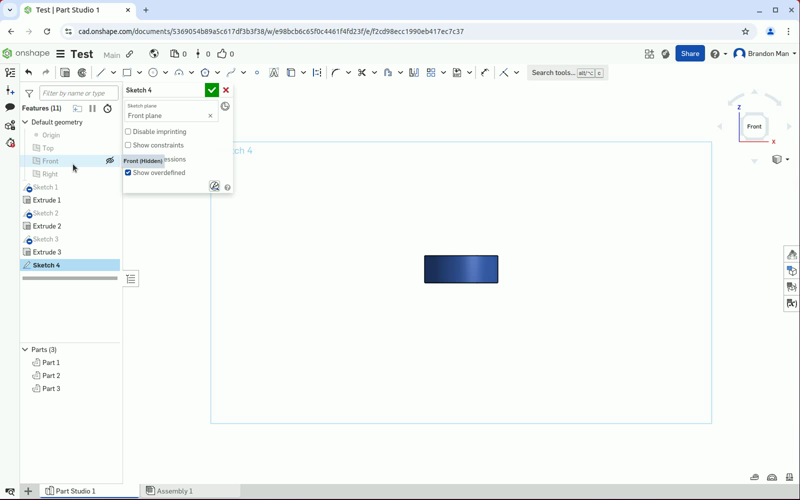
mouse_move(73, 352)
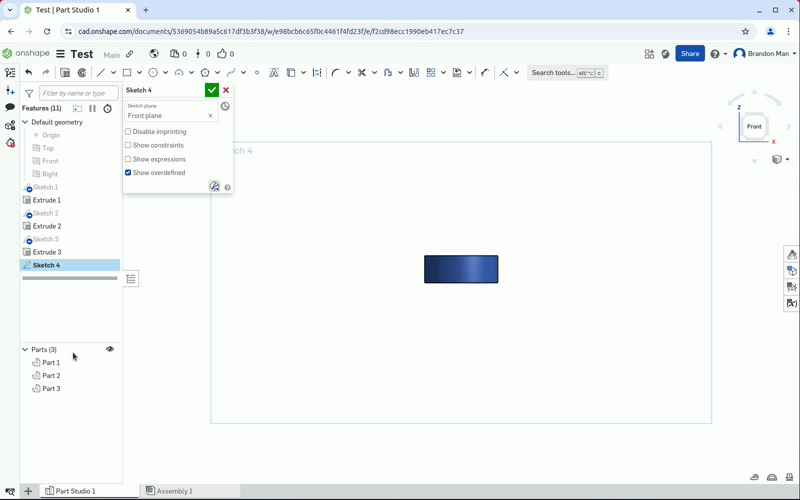
key(y)
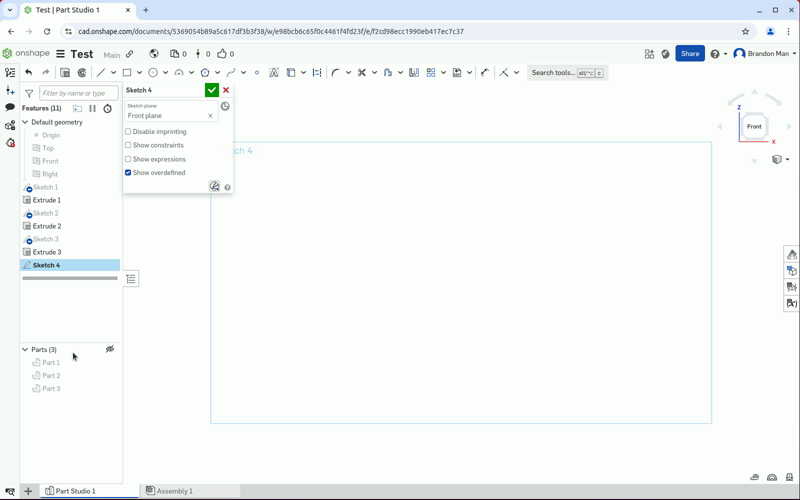
key(l)
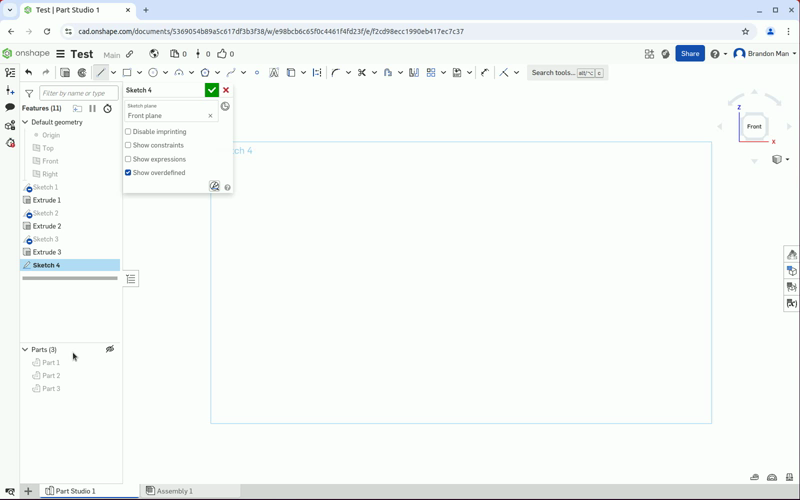
key_down(shift)
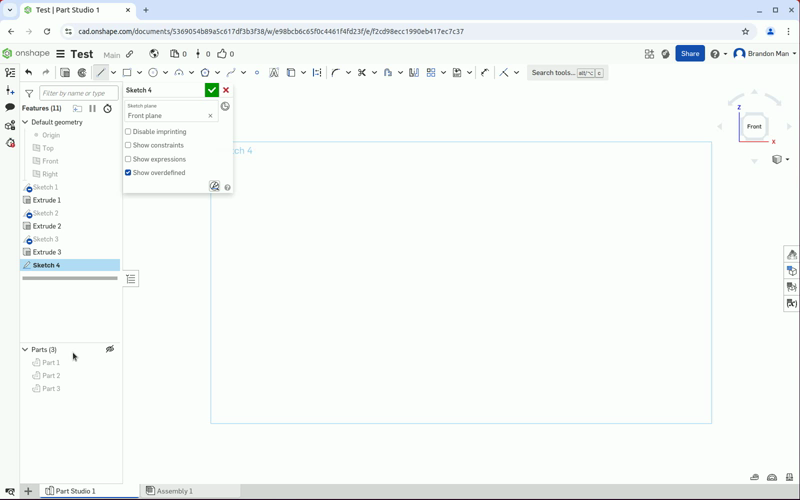
mouse_move(423, 282)
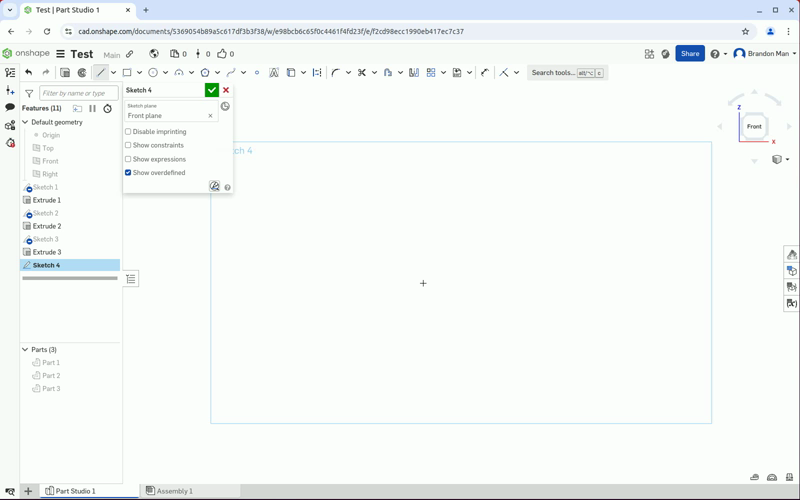
click(423, 282)
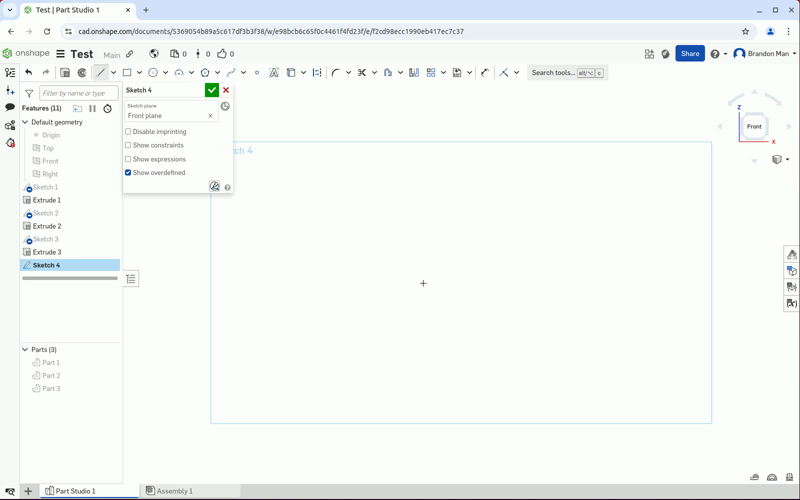
key_up(shift)
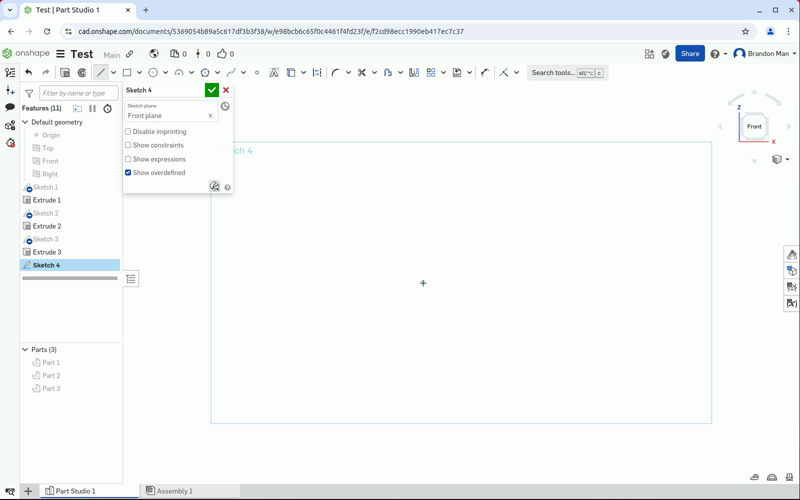
key_down(shift)
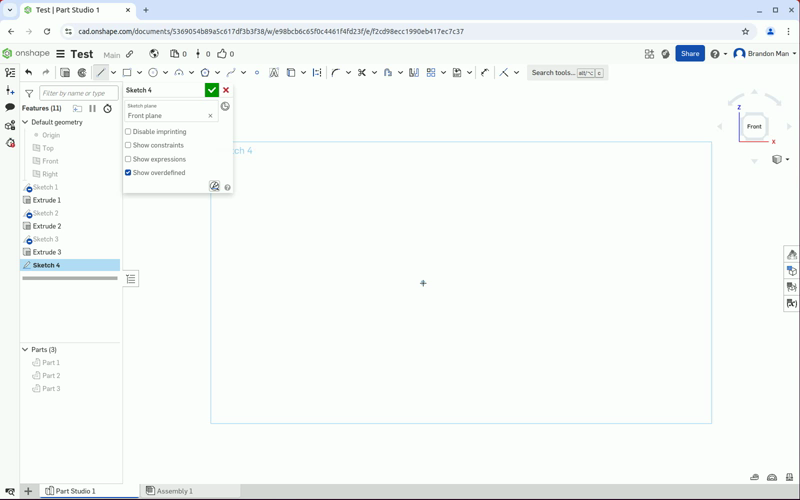
mouse_move(453, 282)
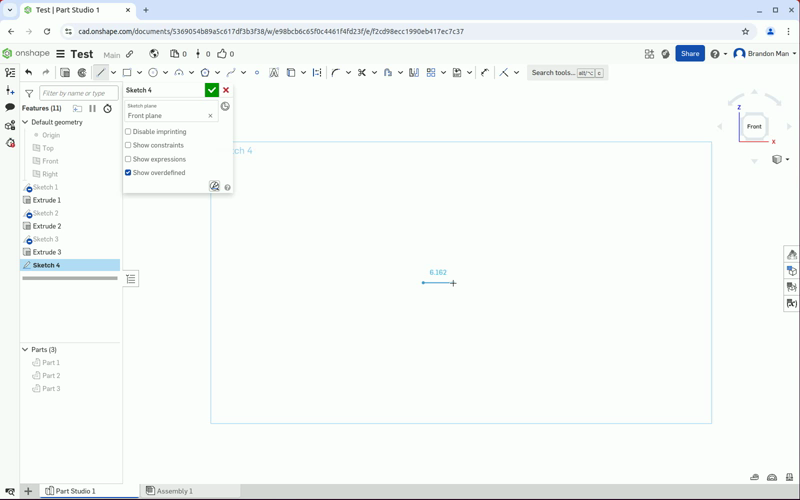
mouse_move(475, 282)
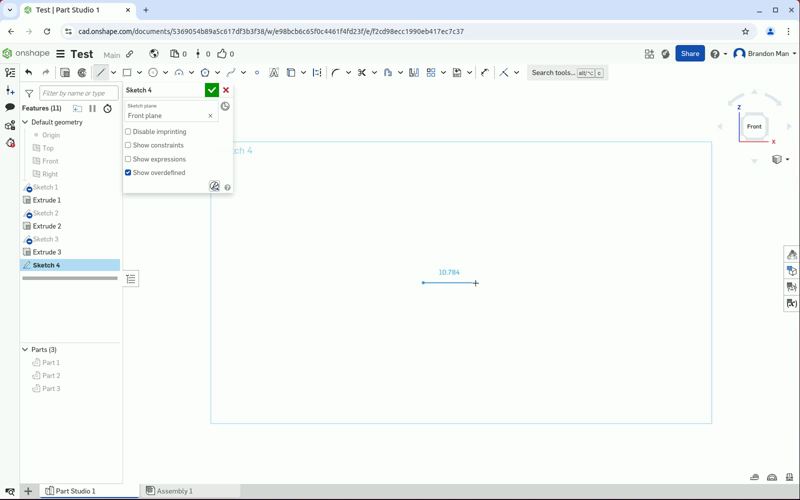
click(475, 282)
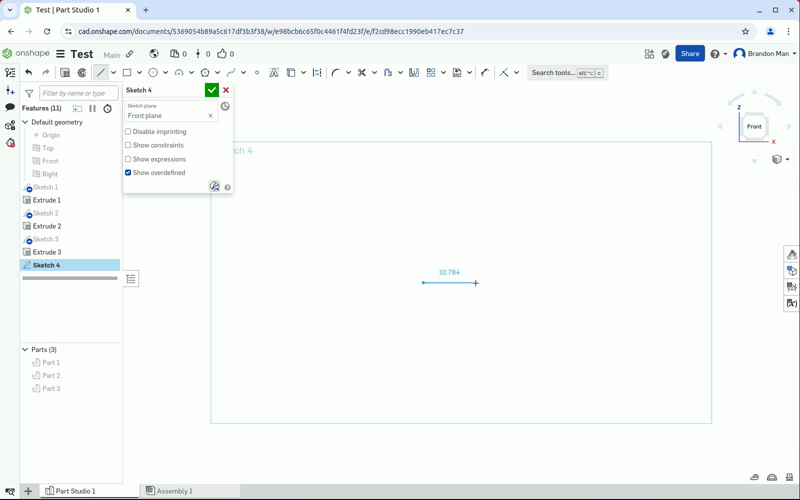
key_up(shift)
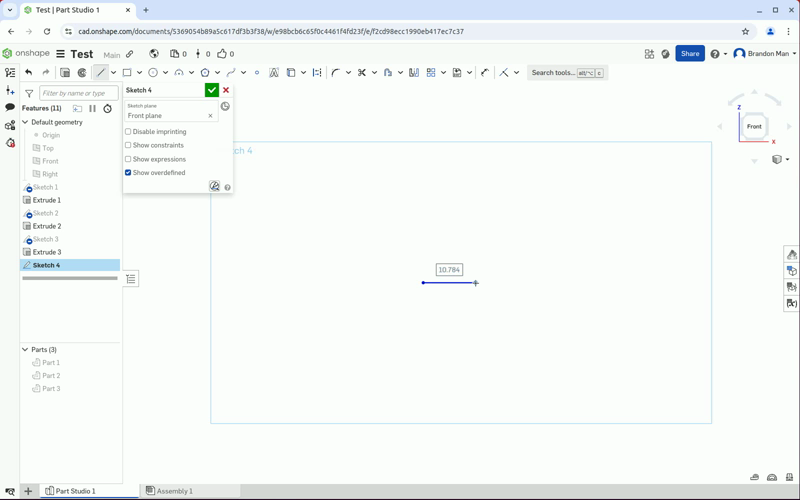
key_down(shift)
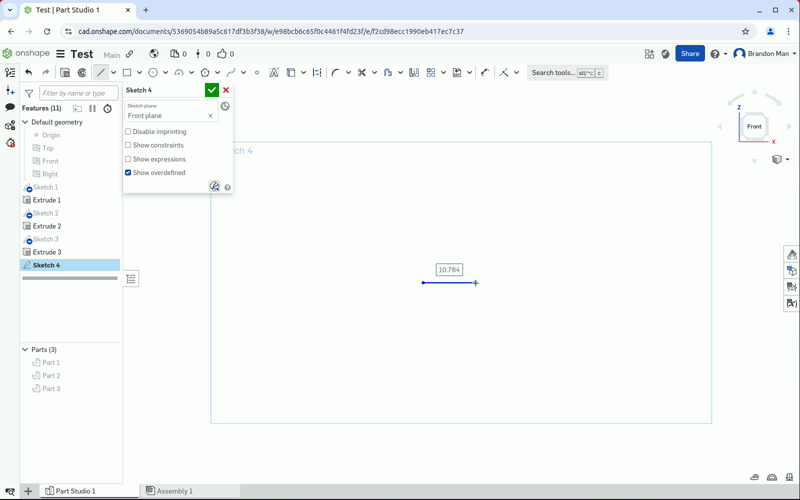
mouse_move(505, 282)
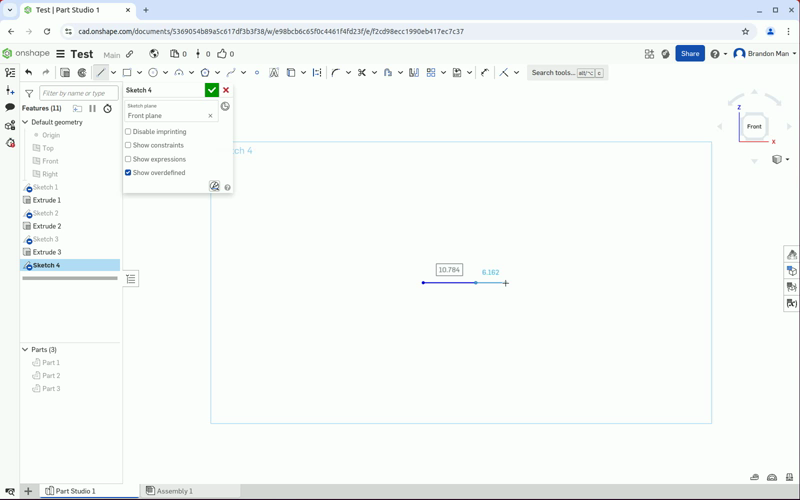
mouse_move(475, 246)
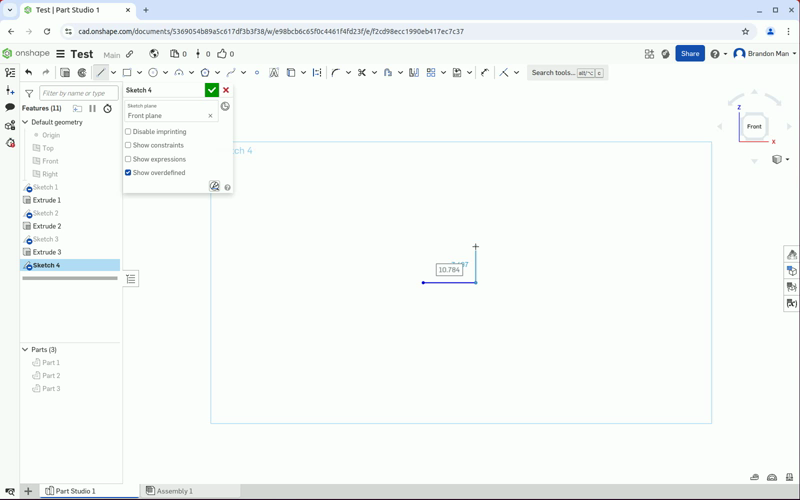
click(475, 246)
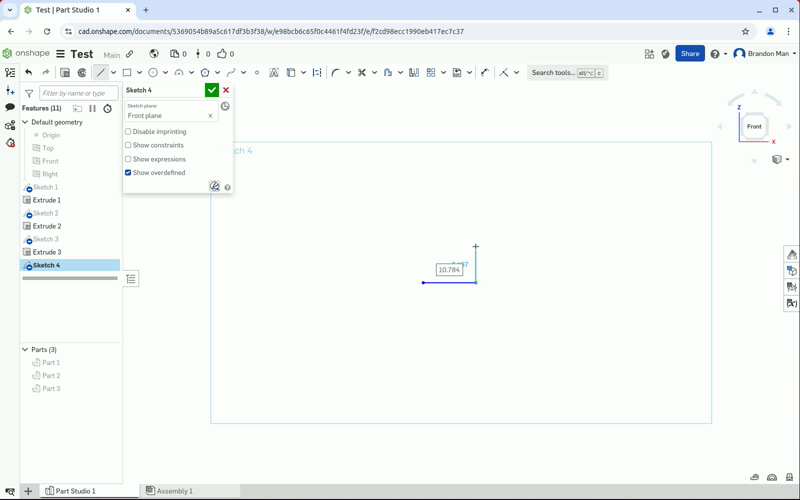
key_up(shift)
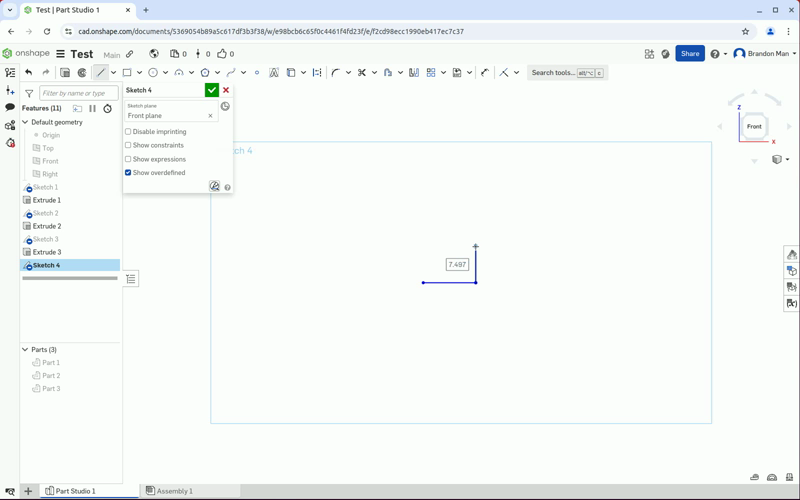
key_down(shift)
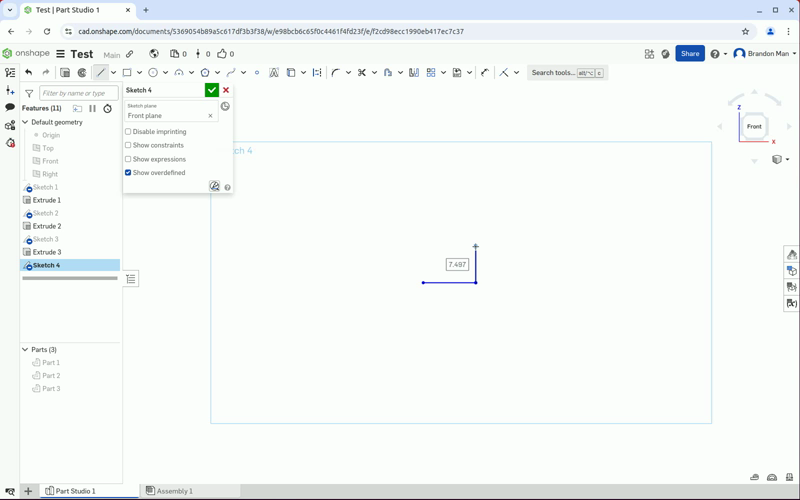
mouse_move(505, 246)
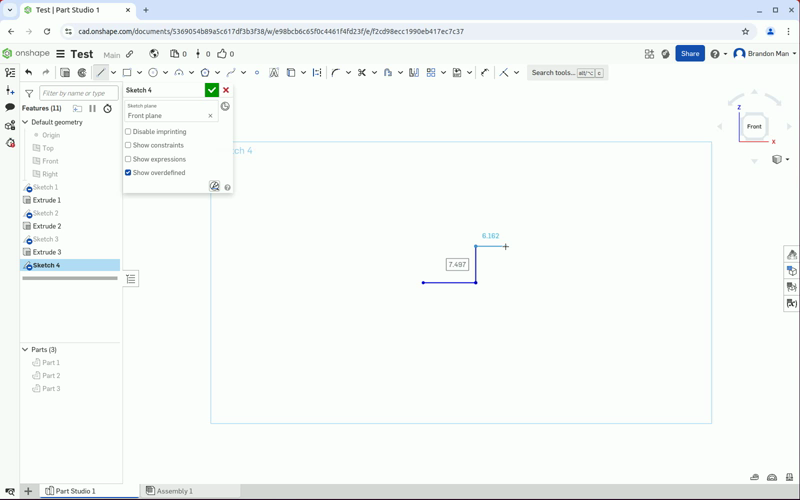
mouse_move(496, 246)
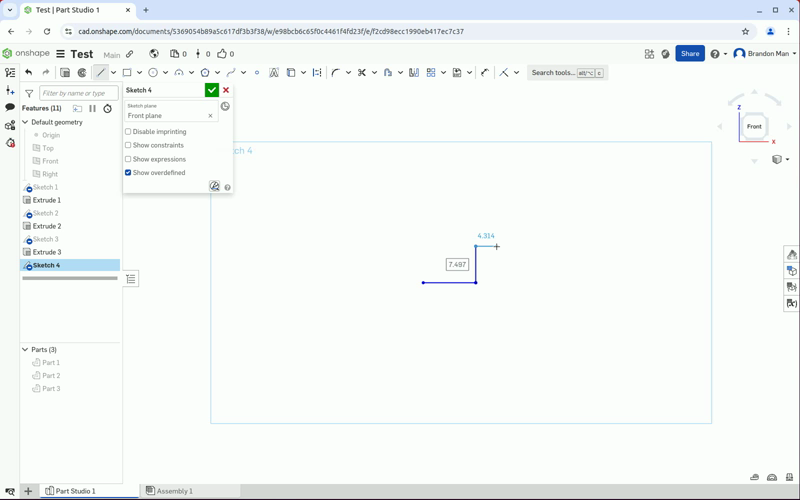
click(496, 246)
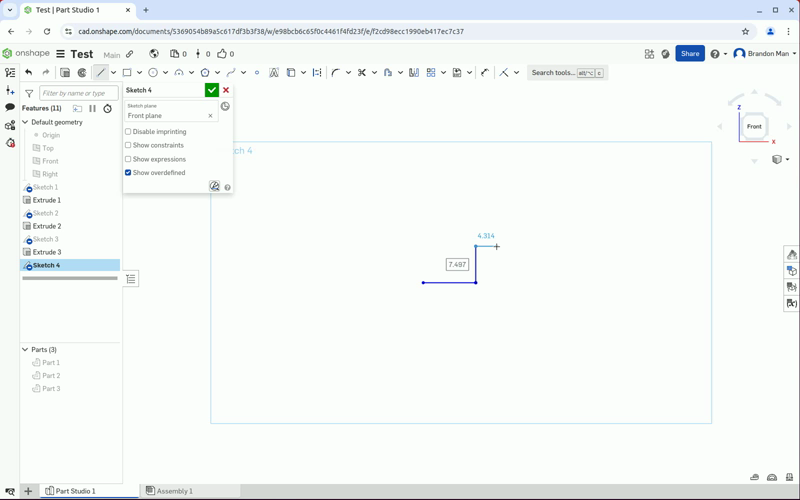
key_up(shift)
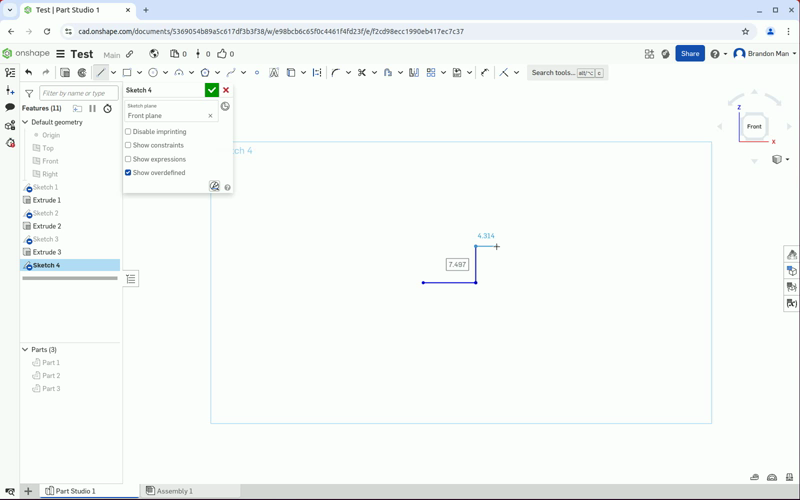
key_down(shift)
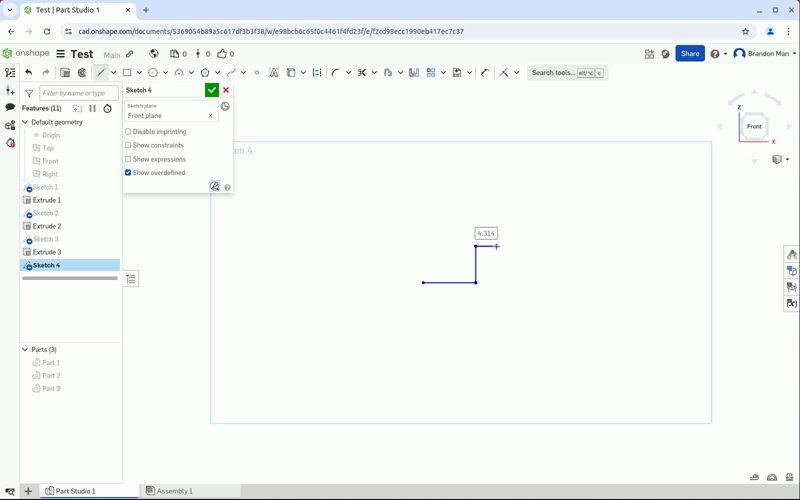
mouse_move(496, 170)
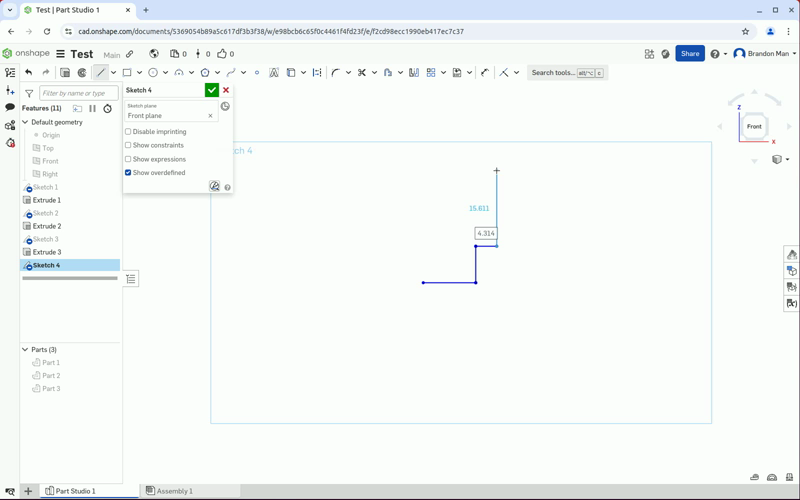
click(496, 170)
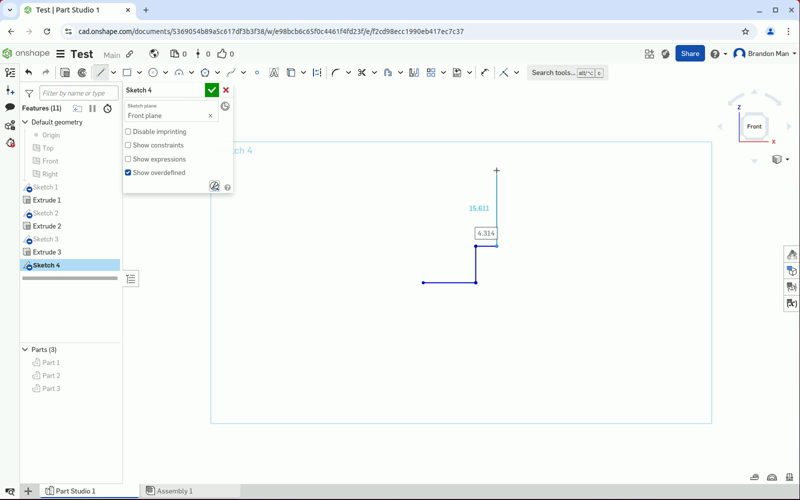
key_up(shift)
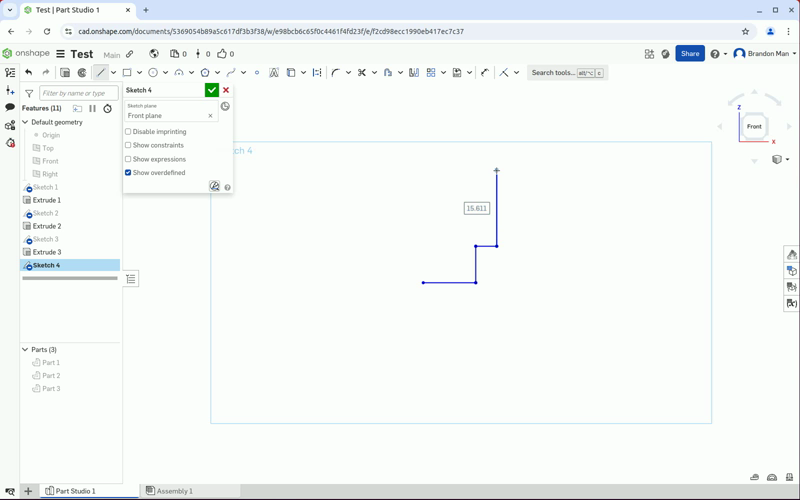
key_down(shift)
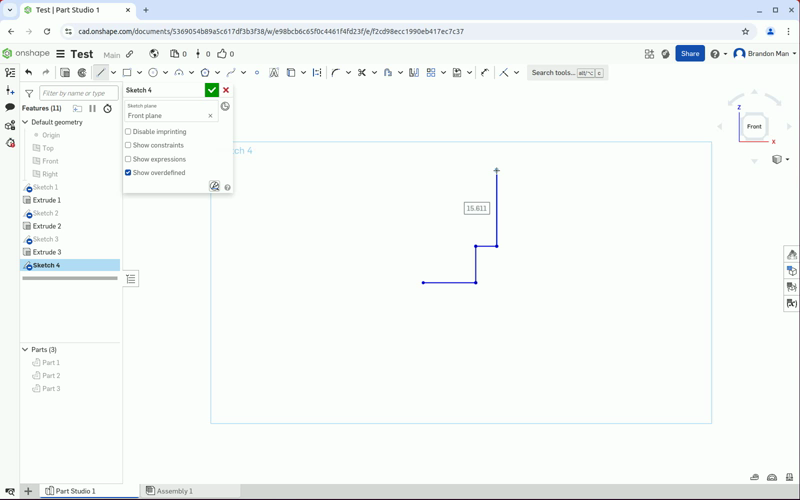
mouse_move(526, 170)
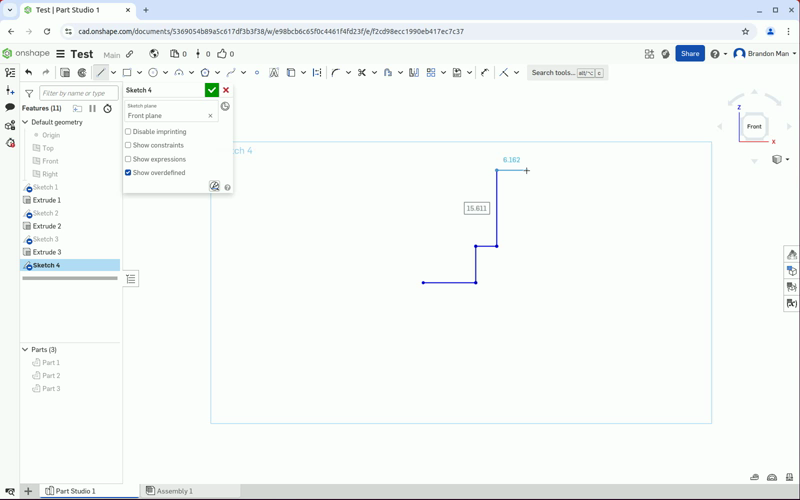
mouse_move(473, 170)
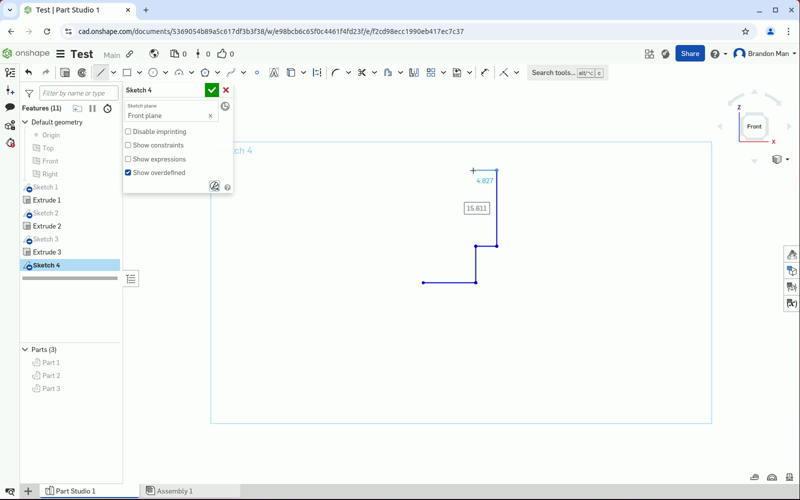
click(473, 170)
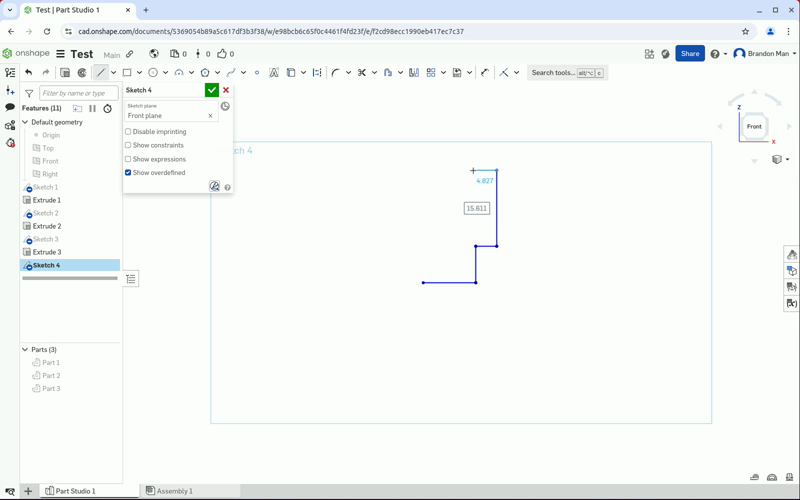
key_up(shift)
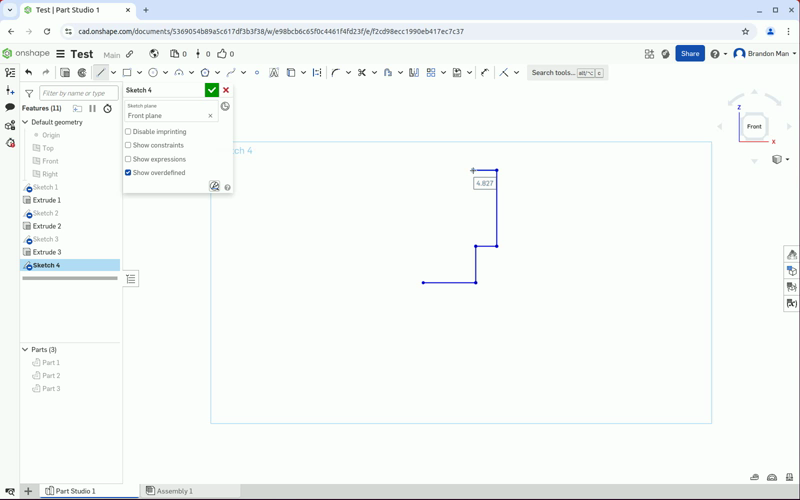
key_down(shift)
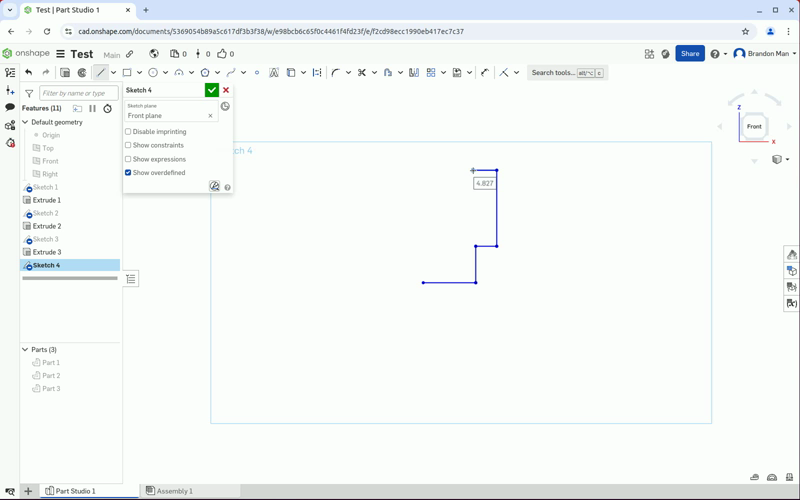
mouse_move(503, 170)
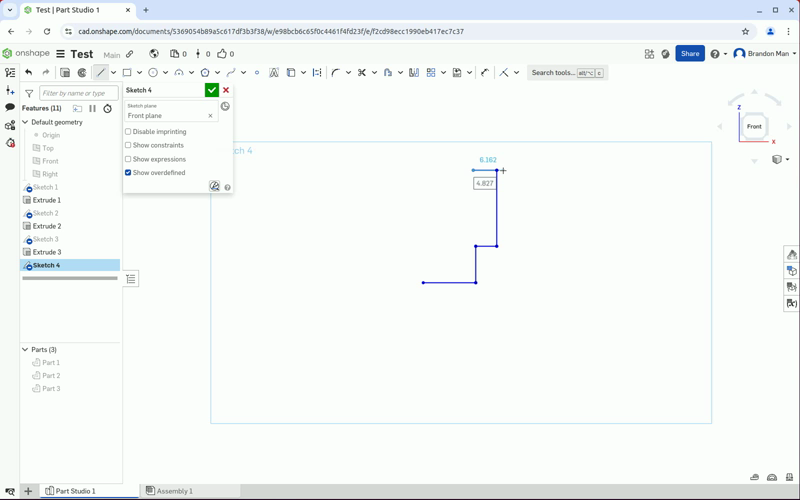
mouse_move(473, 207)
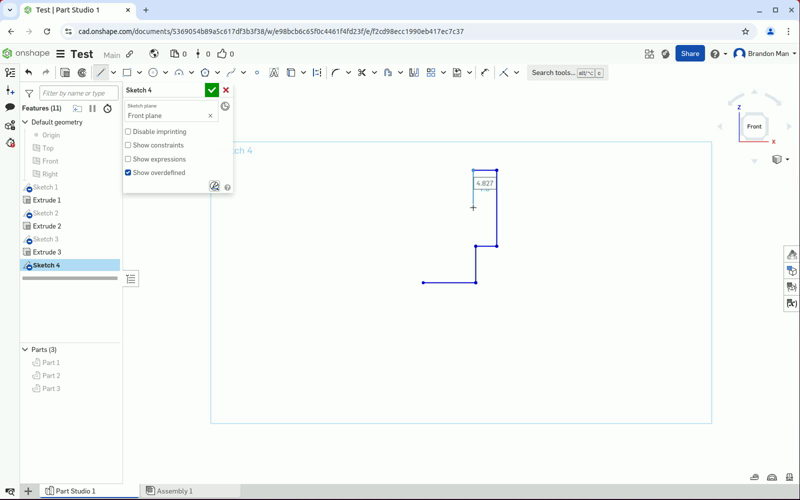
click(473, 207)
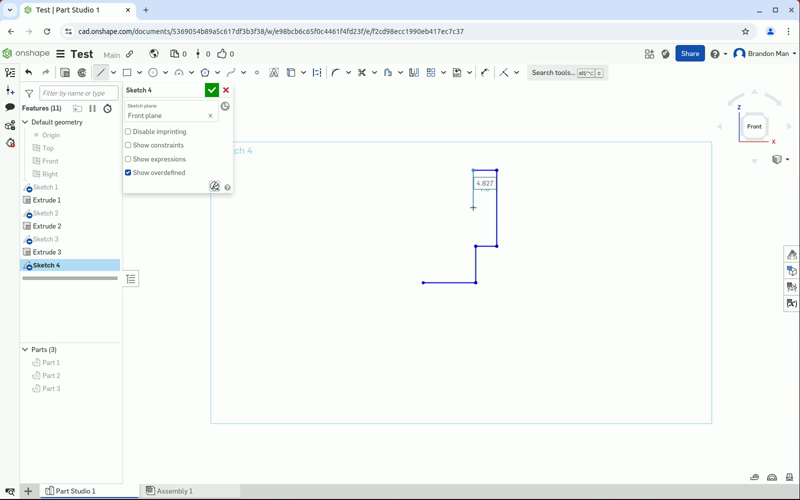
key_up(shift)
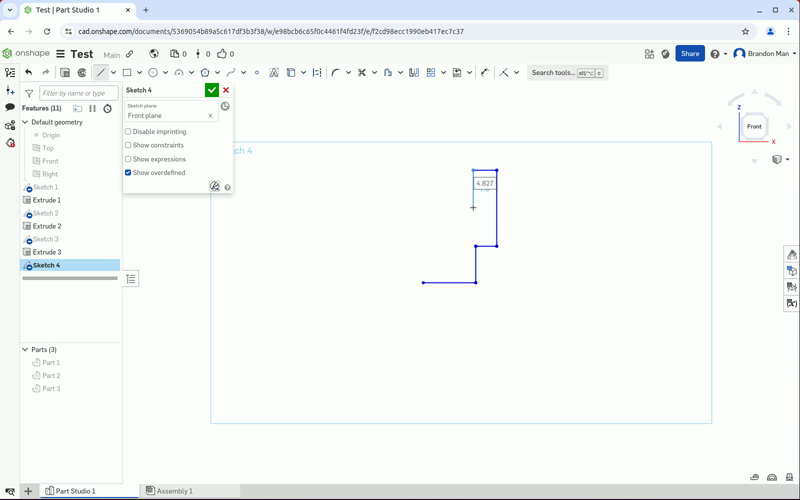
key(esc)
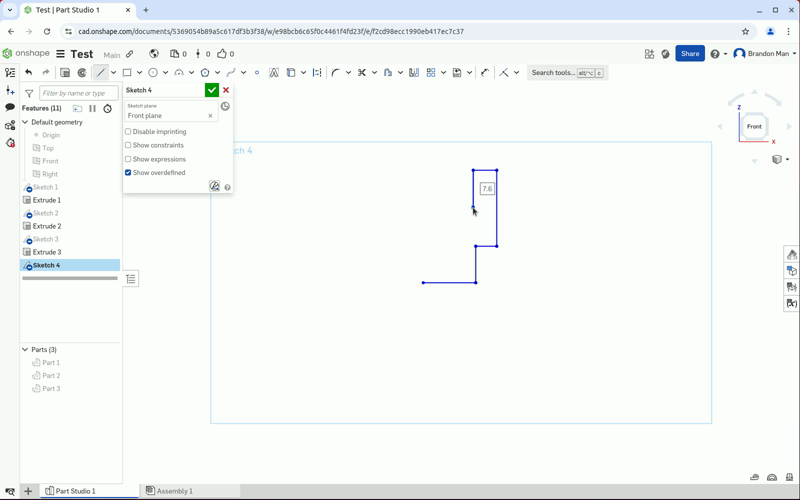
key(a)
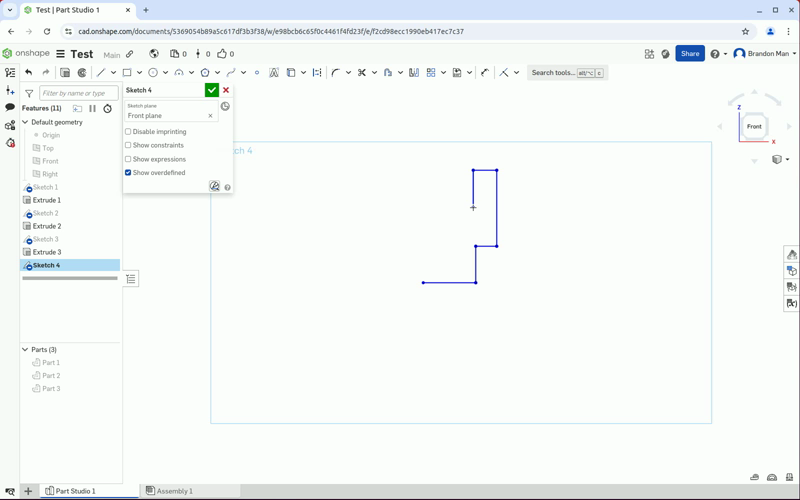
mouse_move(473, 207)
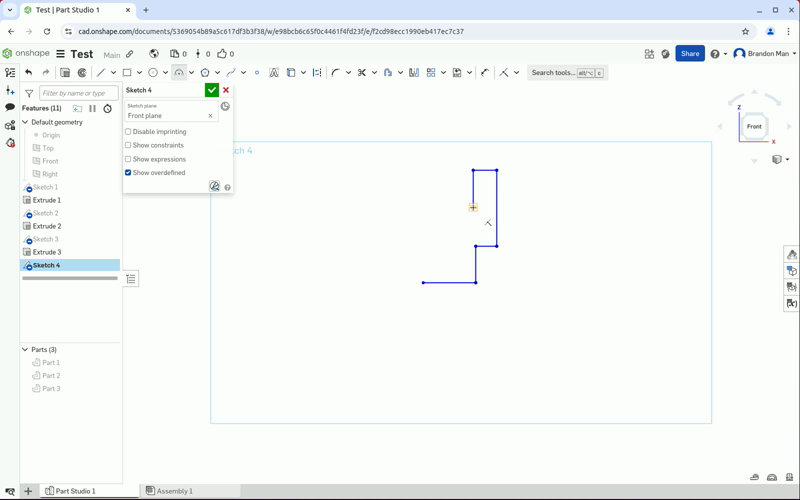
click(473, 207)
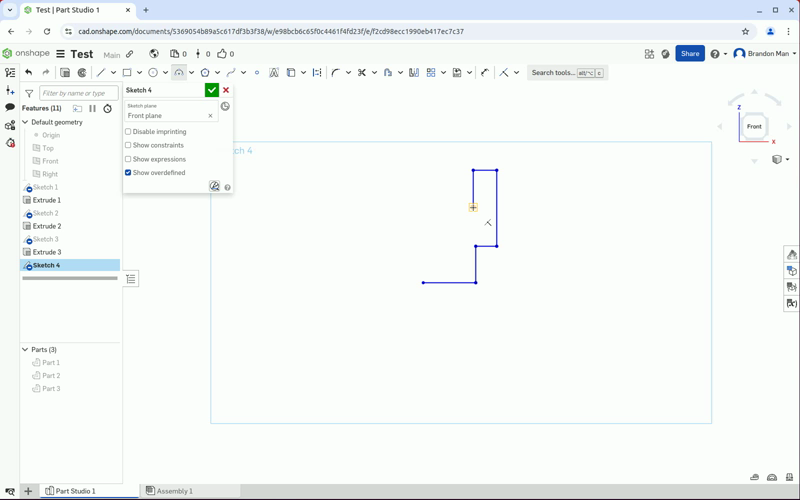
key_down(shift)
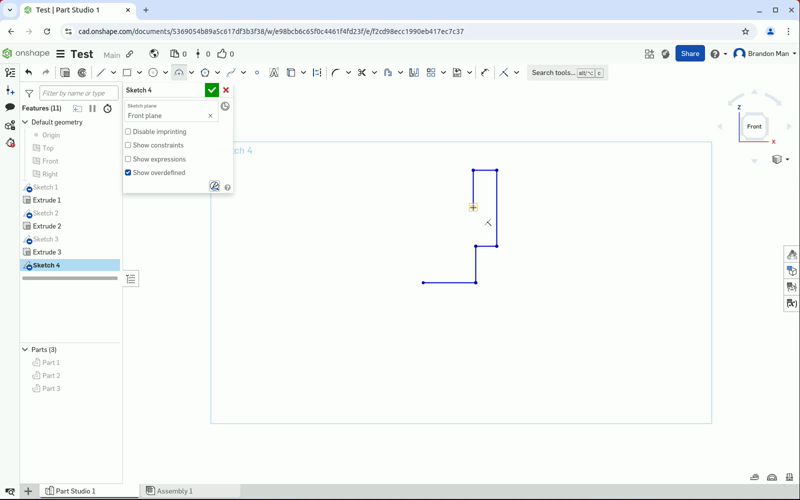
mouse_move(447, 210)
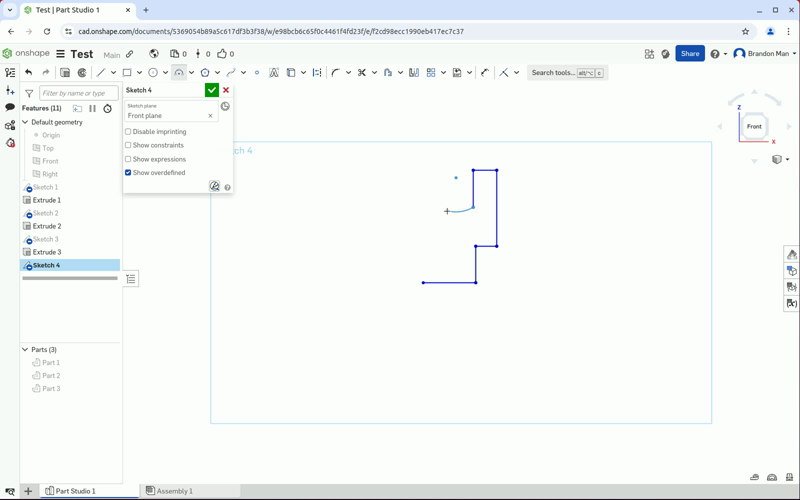
click(447, 210)
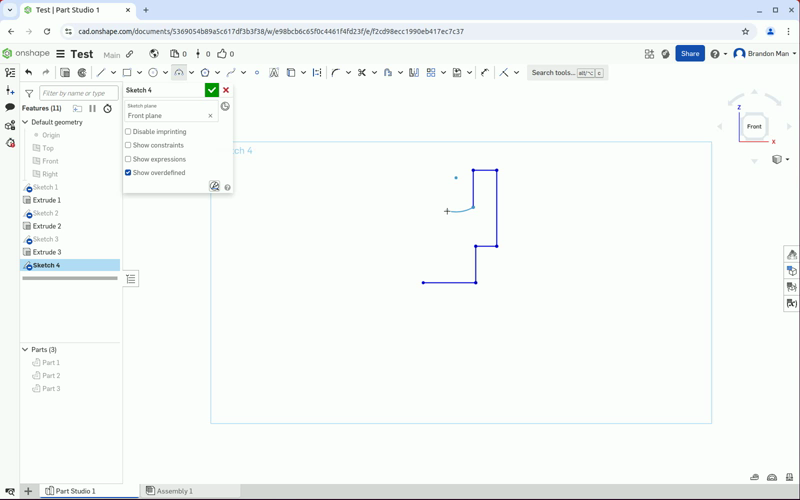
mouse_move(461, 224)
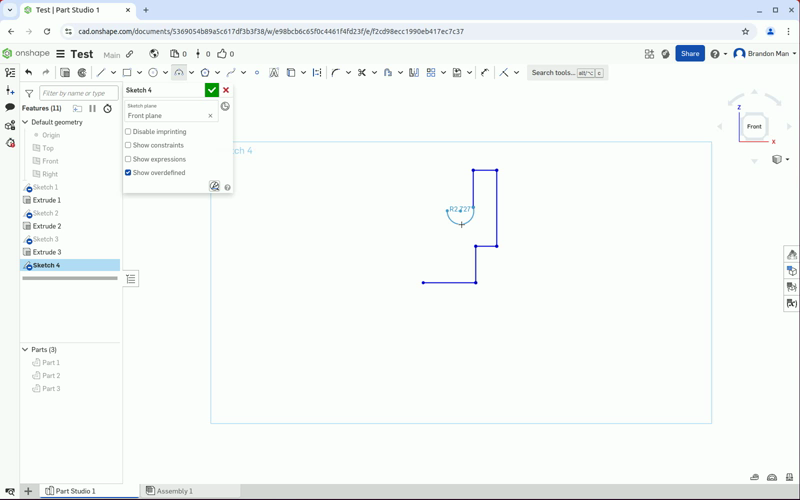
click(461, 224)
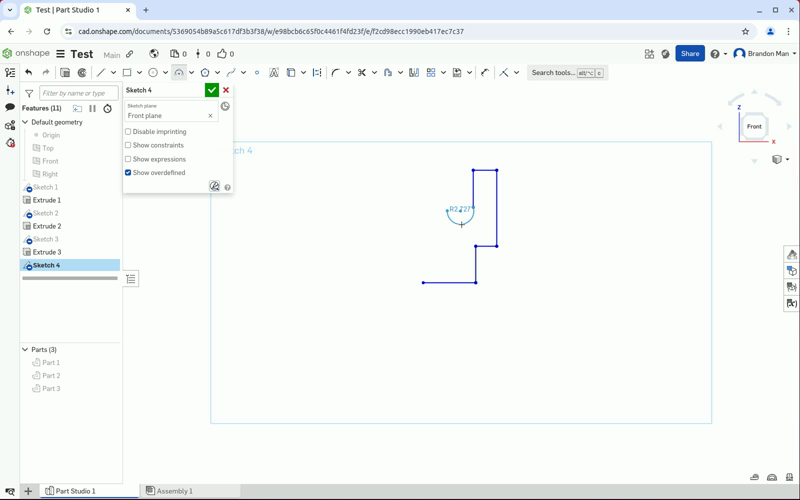
key_up(shift)
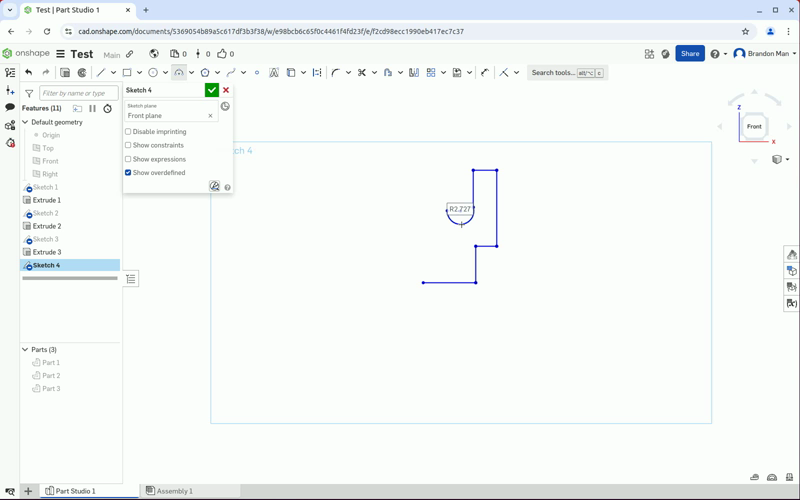
key(esc)
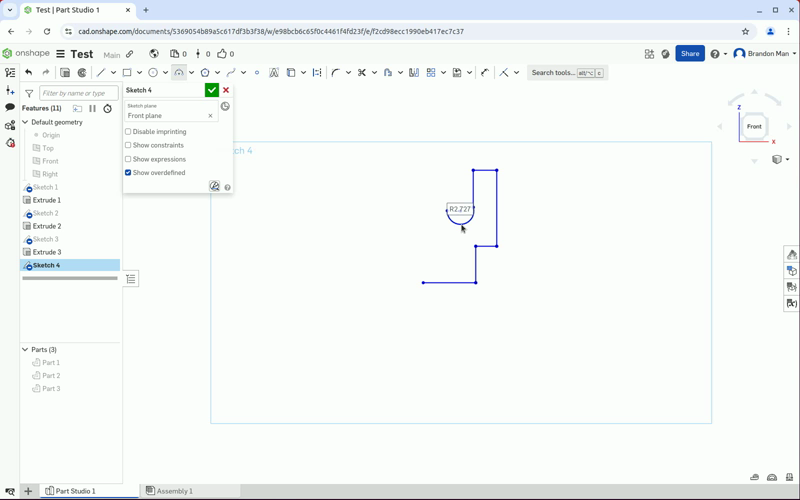
key(l)
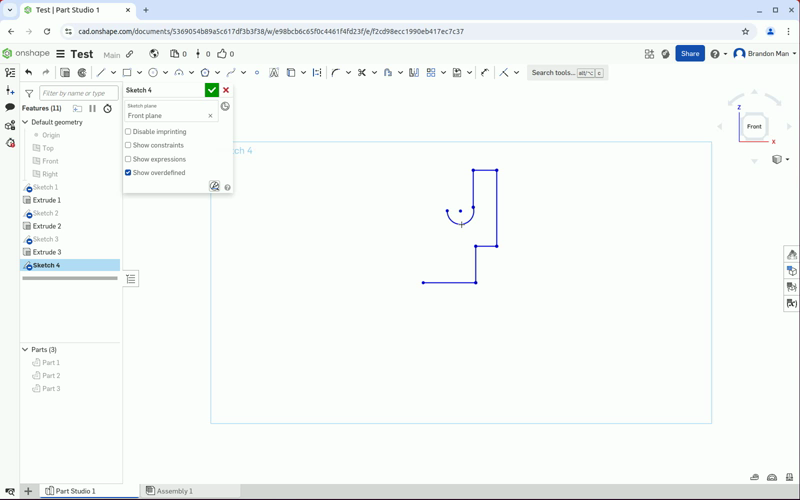
mouse_move(447, 210)
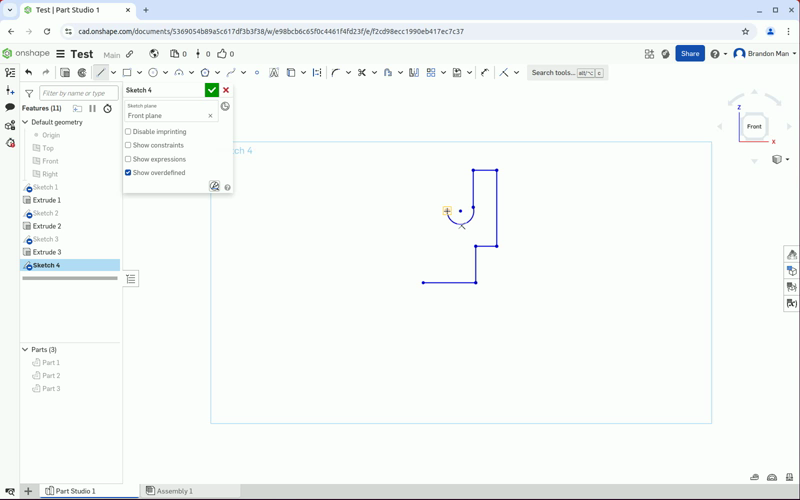
click(447, 210)
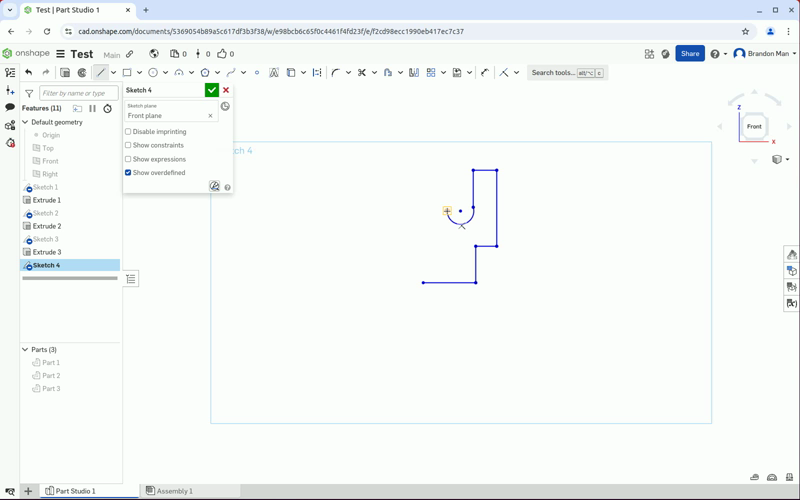
key_down(shift)
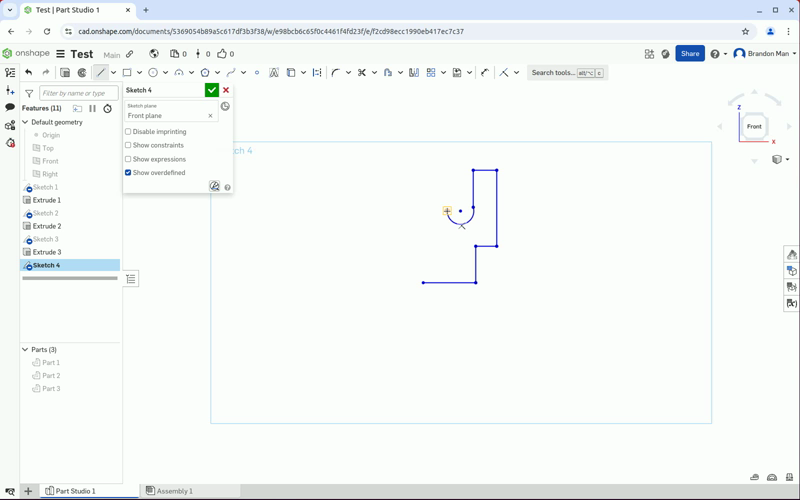
mouse_move(477, 210)
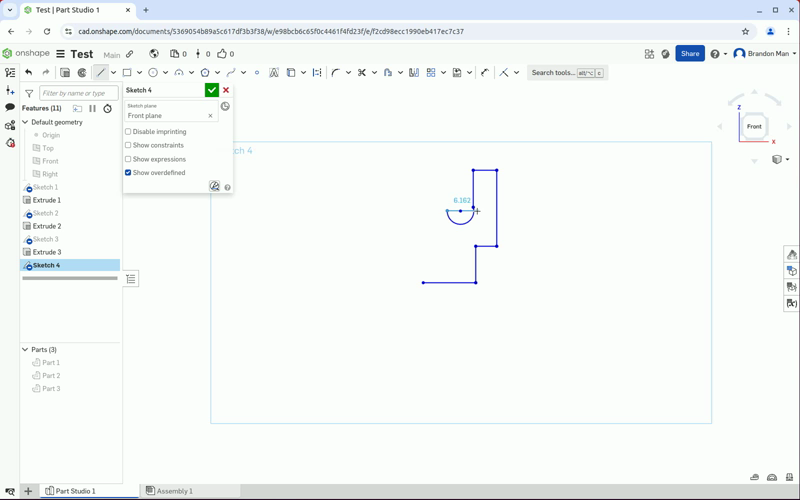
mouse_move(447, 170)
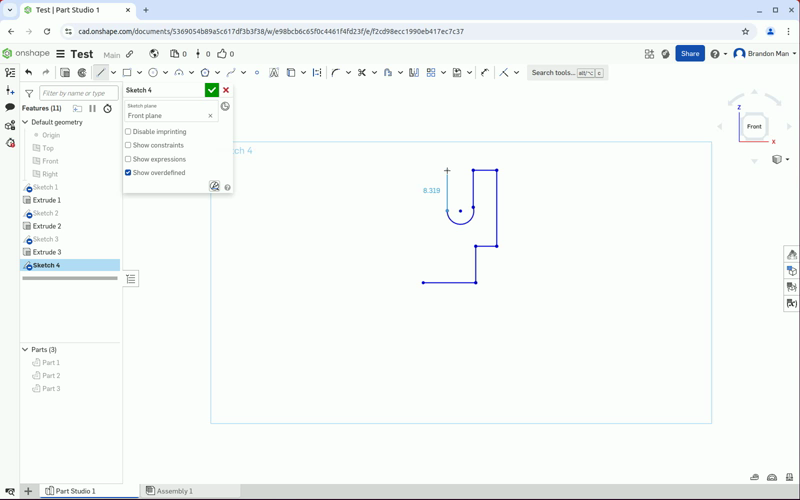
click(447, 170)
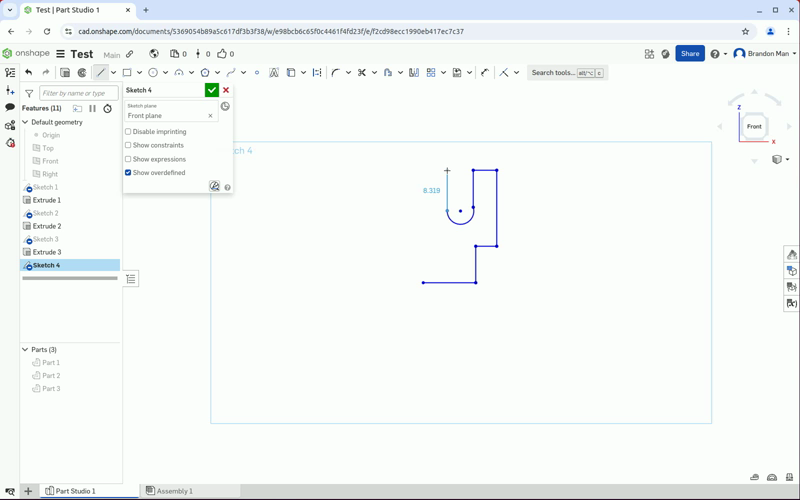
key_up(shift)
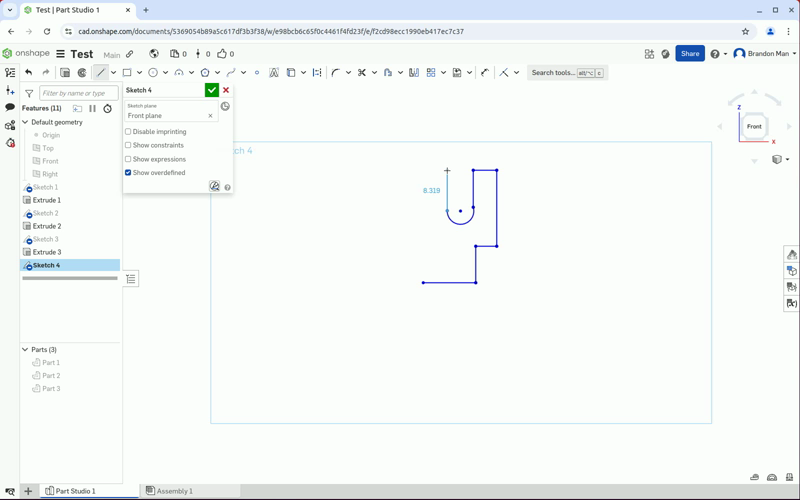
key_down(shift)
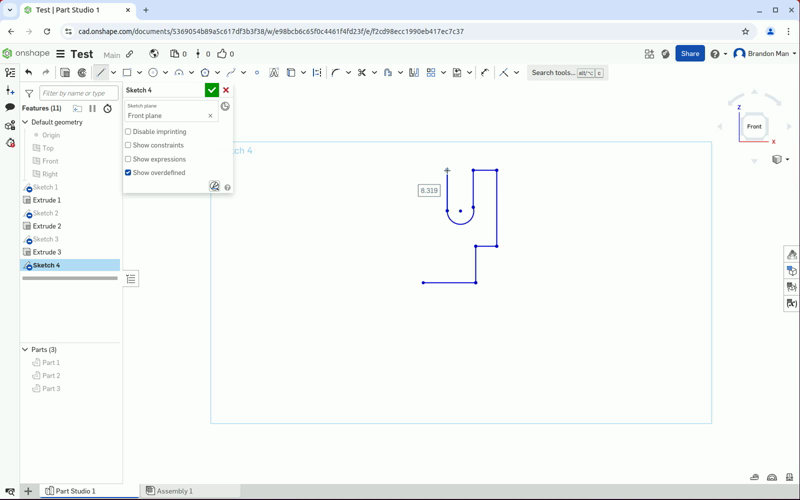
mouse_move(477, 170)
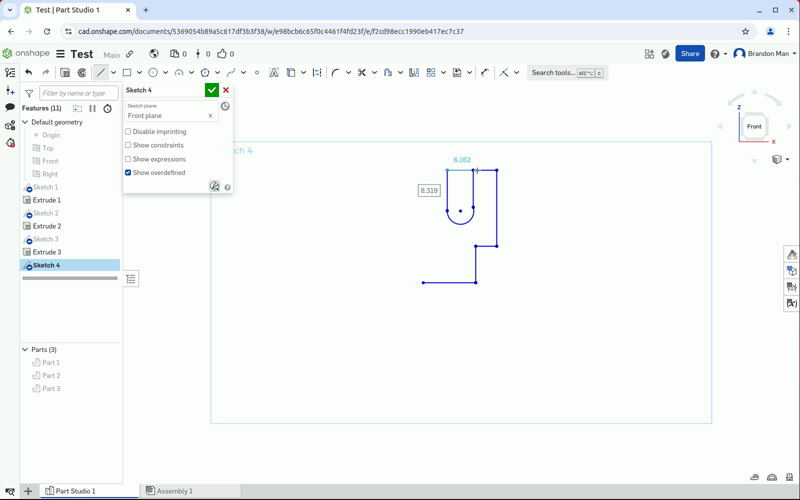
mouse_move(423, 170)
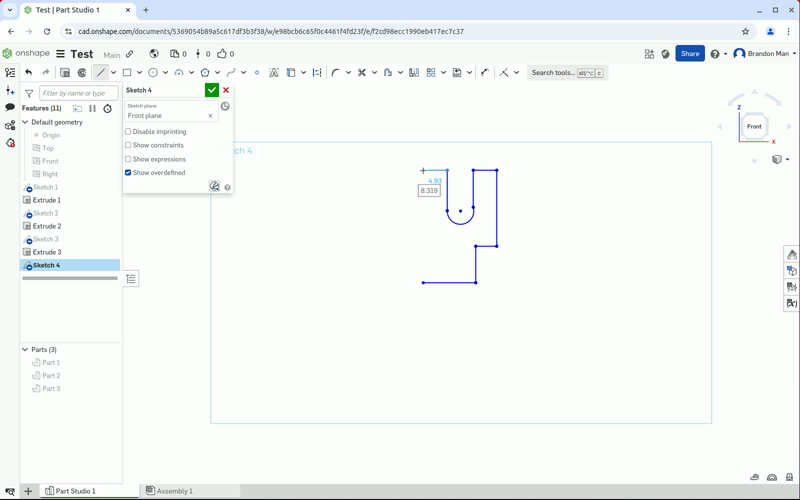
click(423, 170)
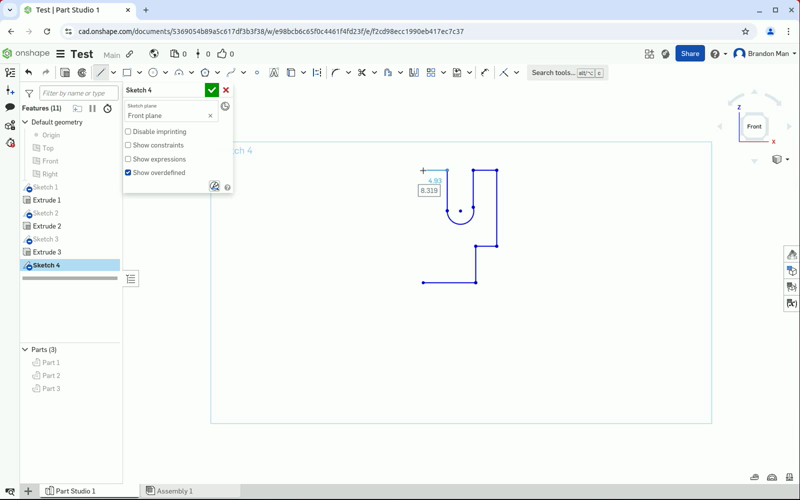
key_up(shift)
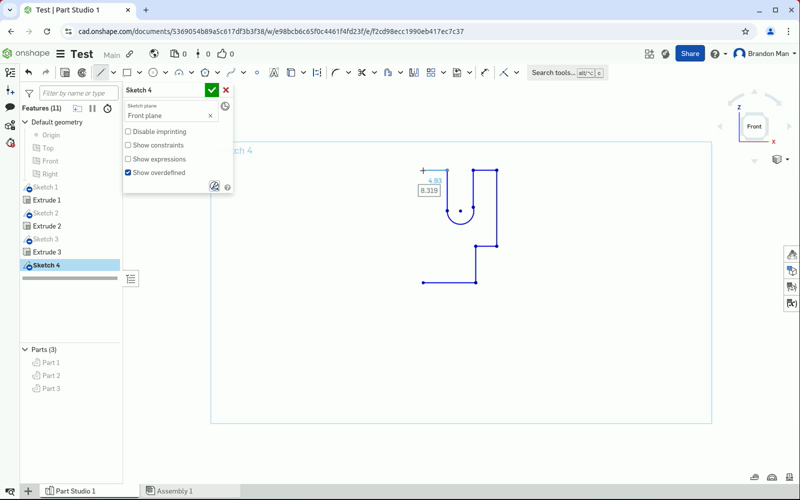
key_down(shift)
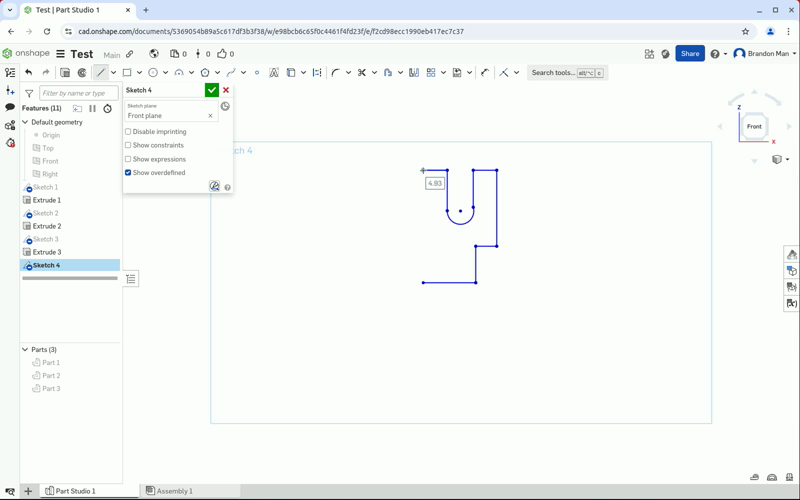
mouse_move(423, 282)
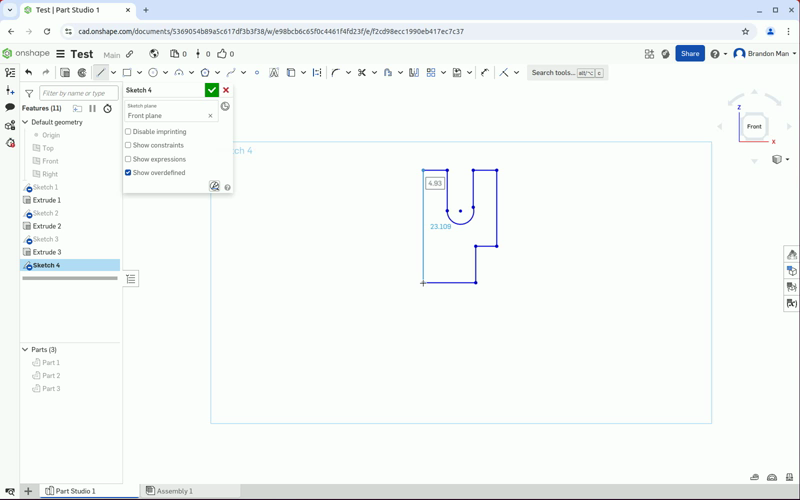
key_up(shift)
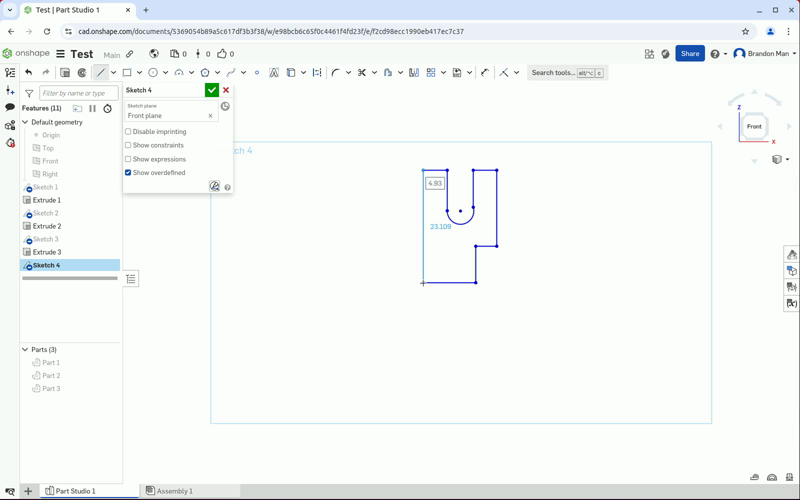
click(423, 282)
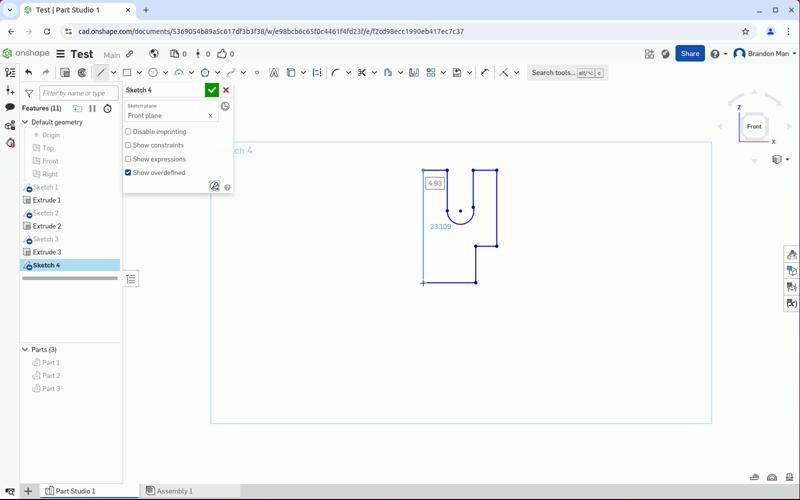
key(esc)
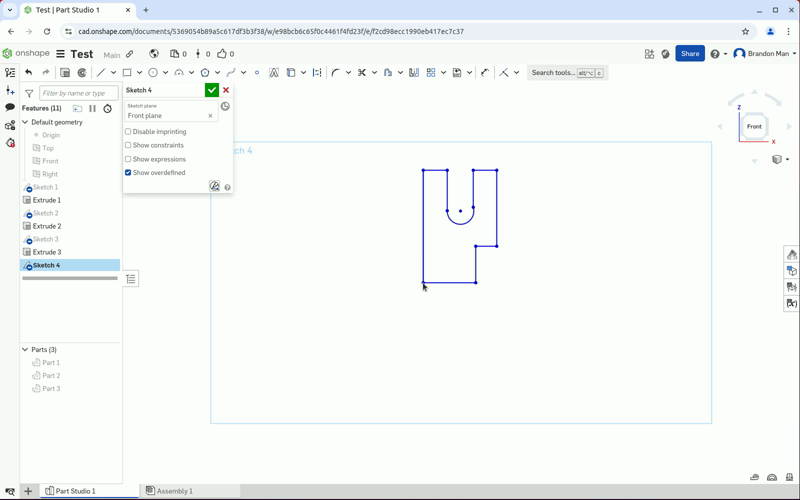
mouse_move(456, 236)
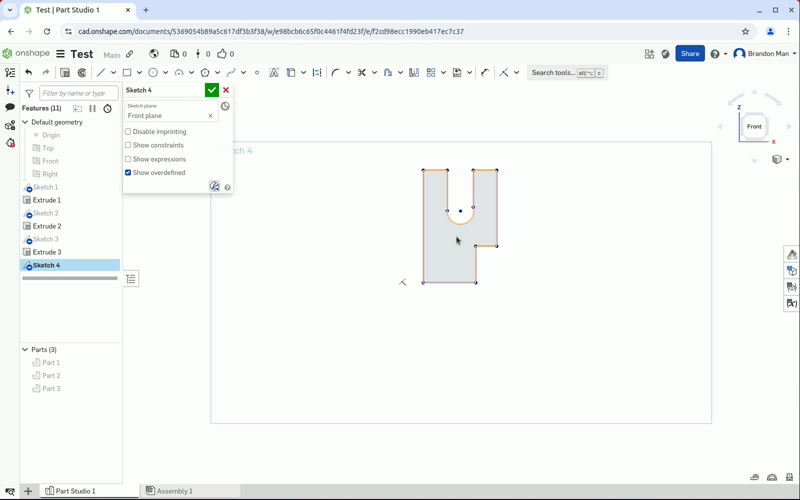
click(456, 236)
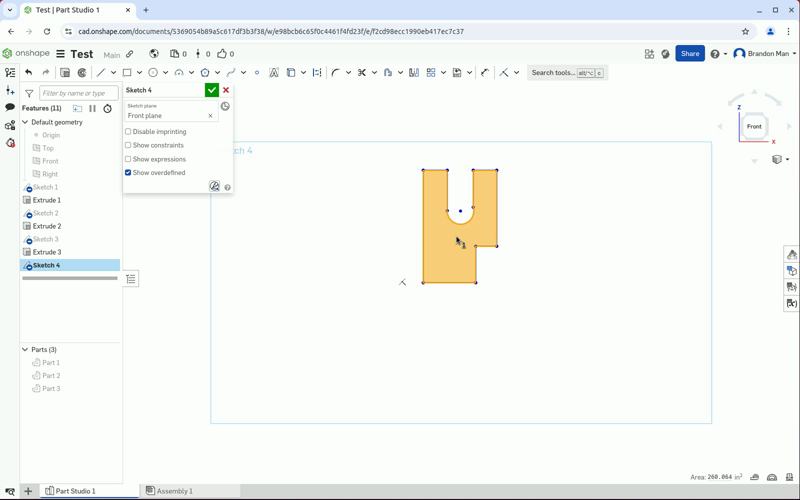
mouse_move(73, 352)
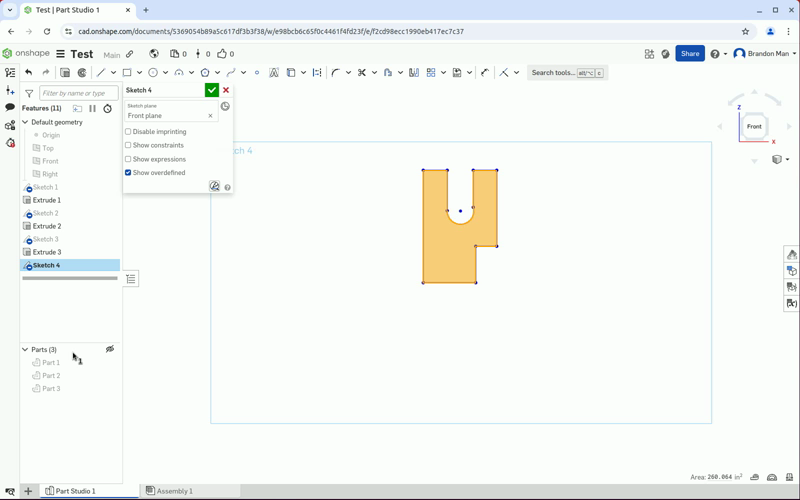
key(shift+y)
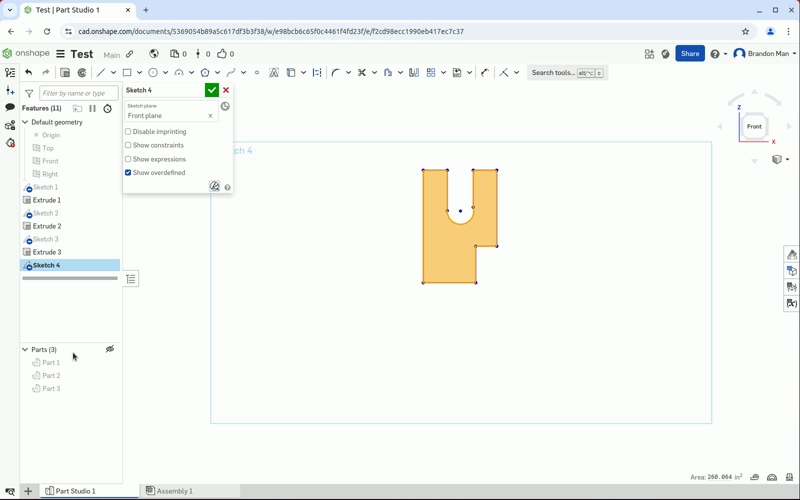
key(shift+e)
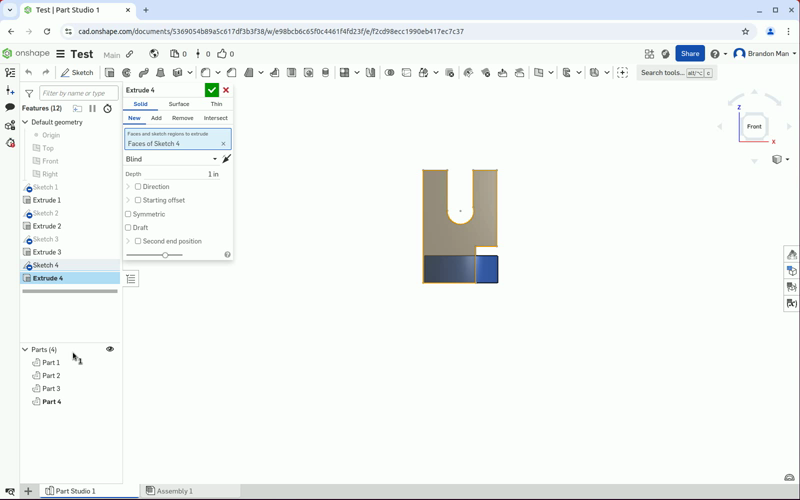
mouse_move(143, 106)
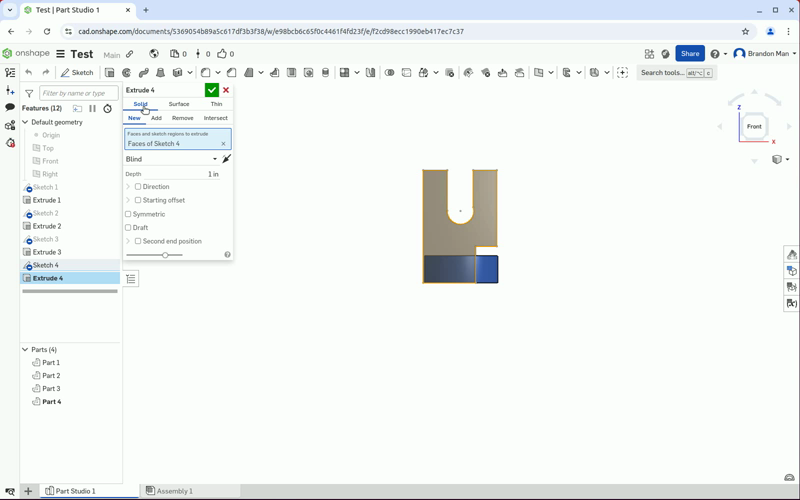
click(143, 106)
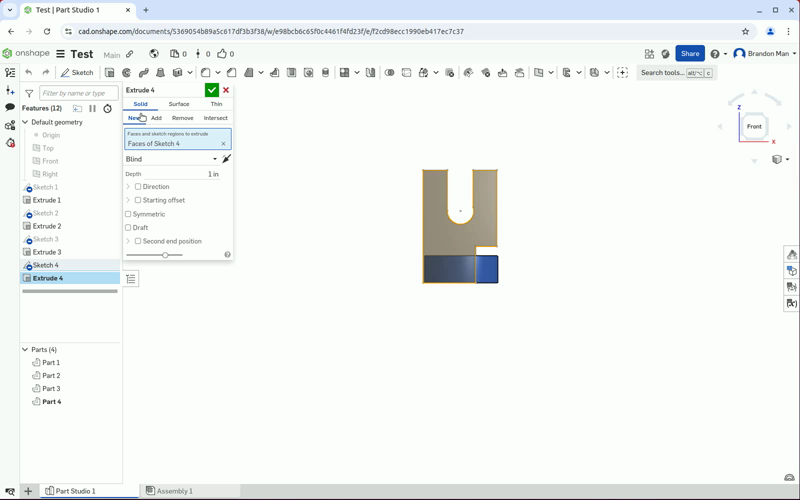
mouse_move(137, 120)
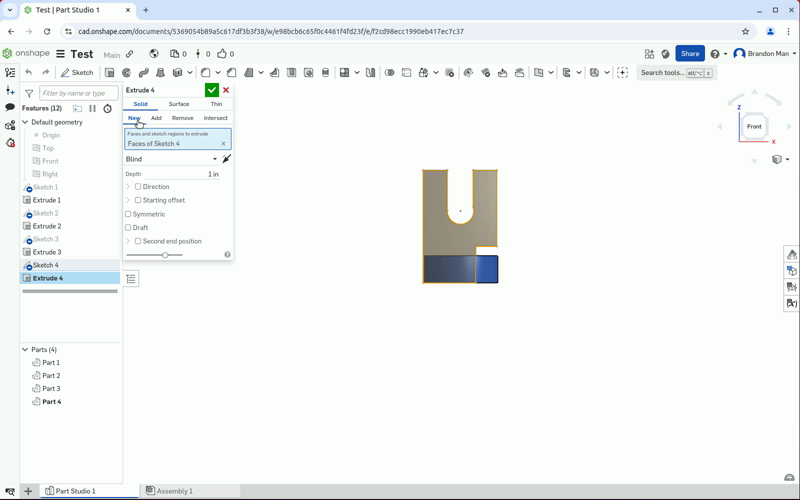
click(137, 120)
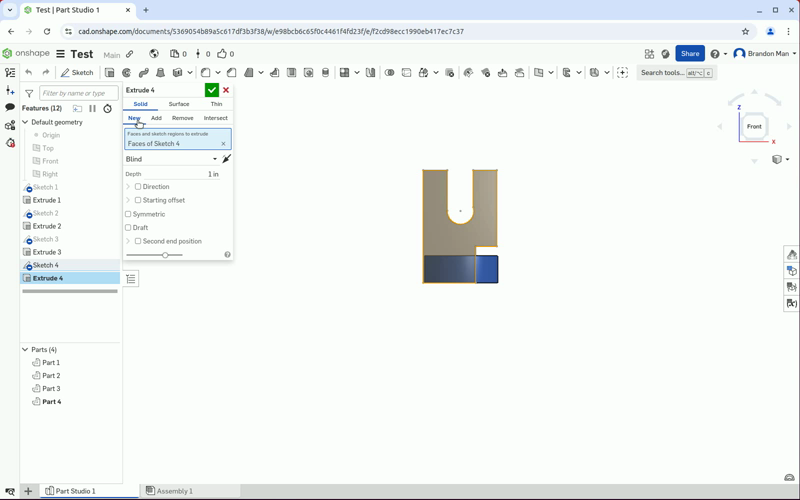
key(tab, 4)
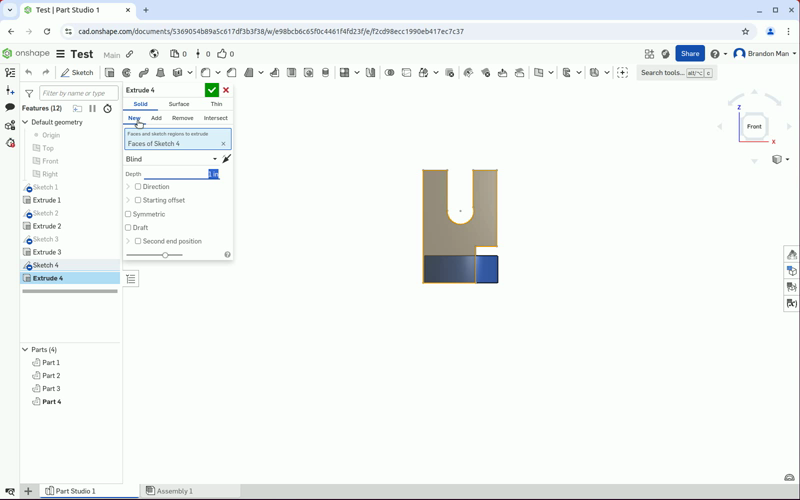
text(5.536)
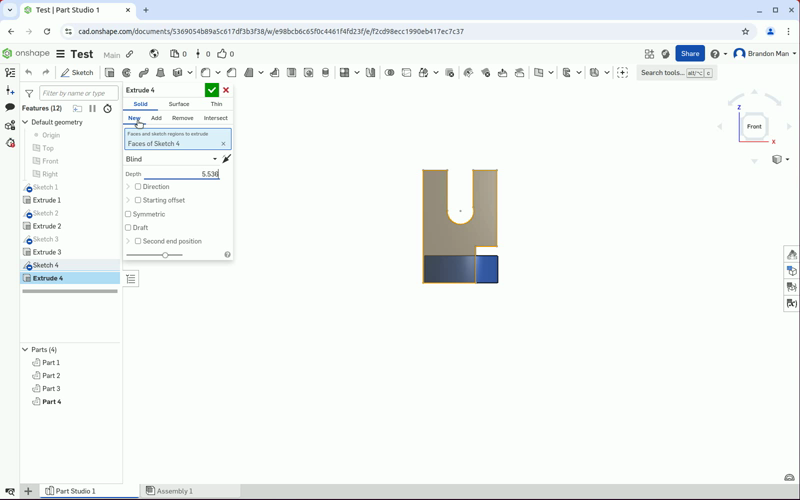
key(enter)
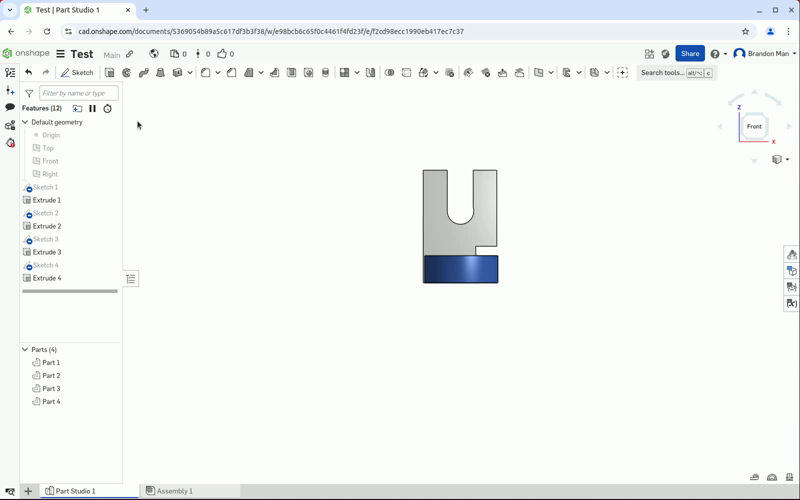
key(shift+h)
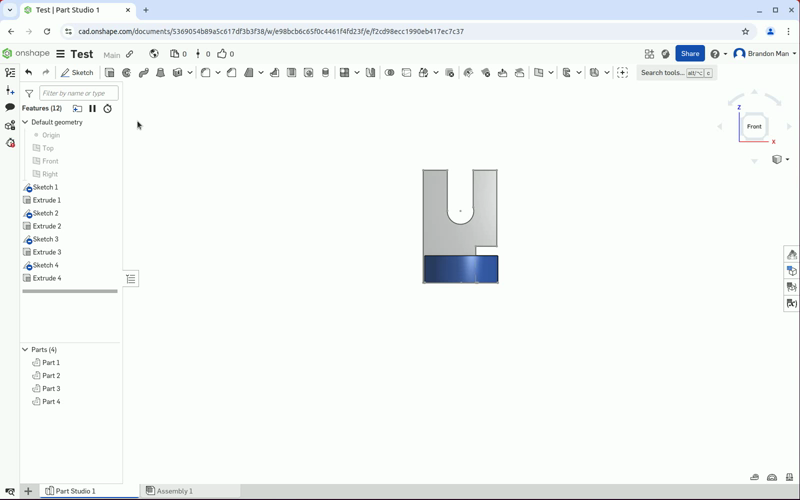
key(shift+h)
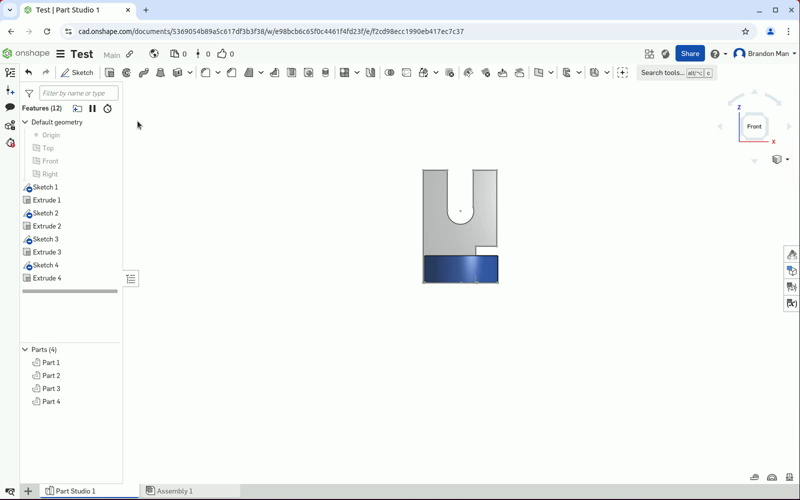
key(shift+7)
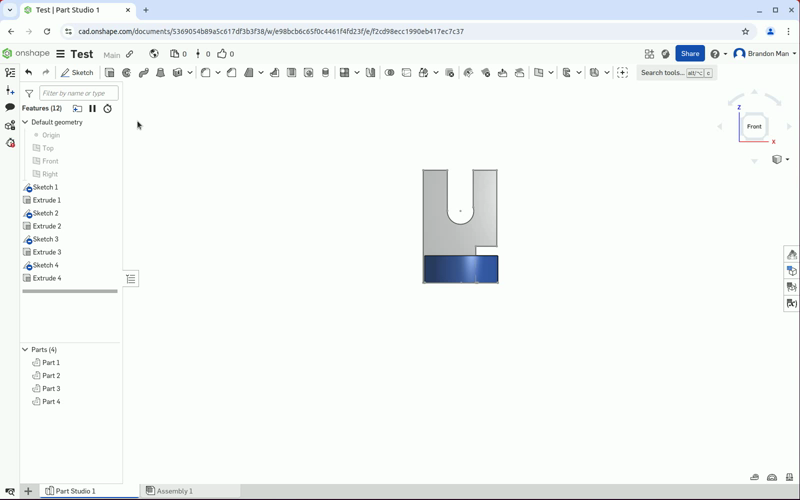
key(left, 2)
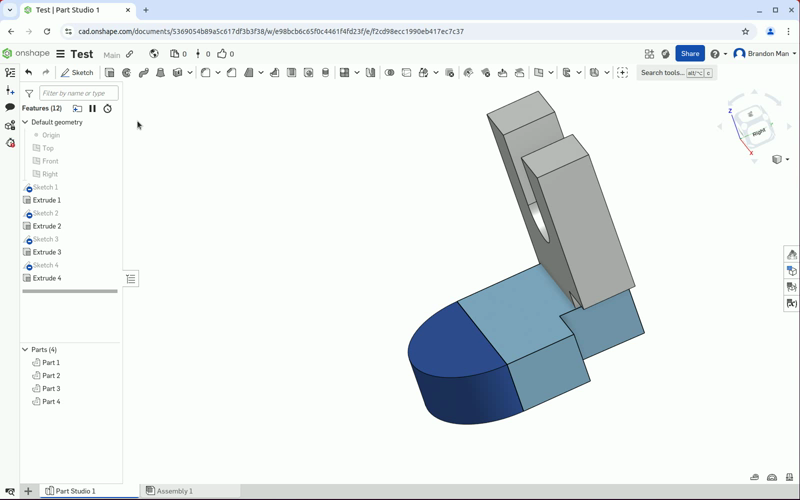
key(down, 2)
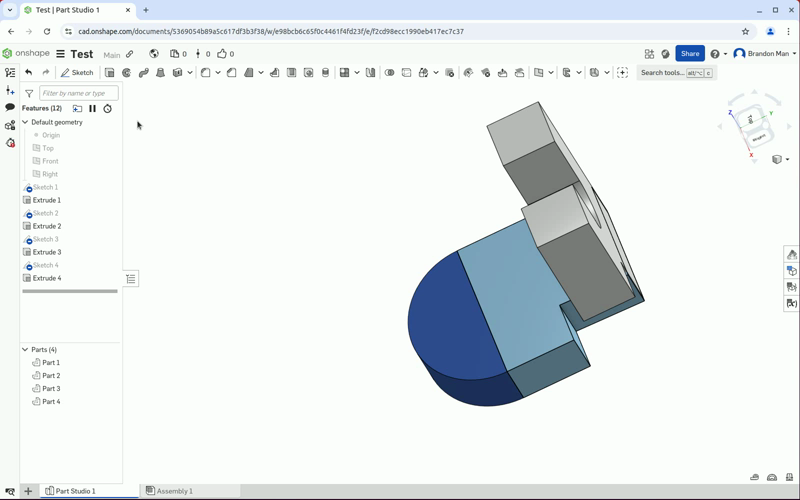
key(up, 2)
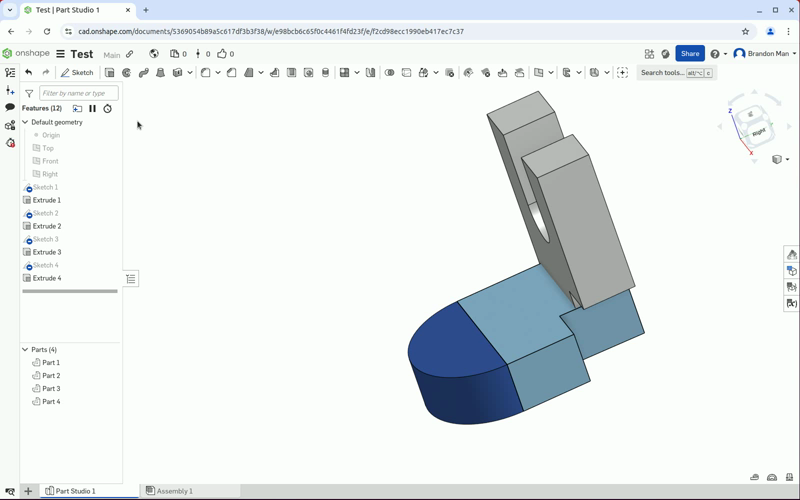
key(right, 2)
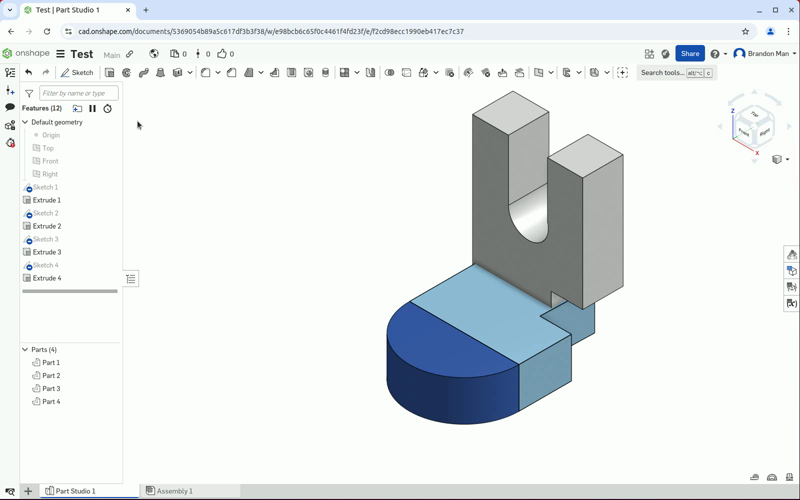
mouse_move(73, 189)
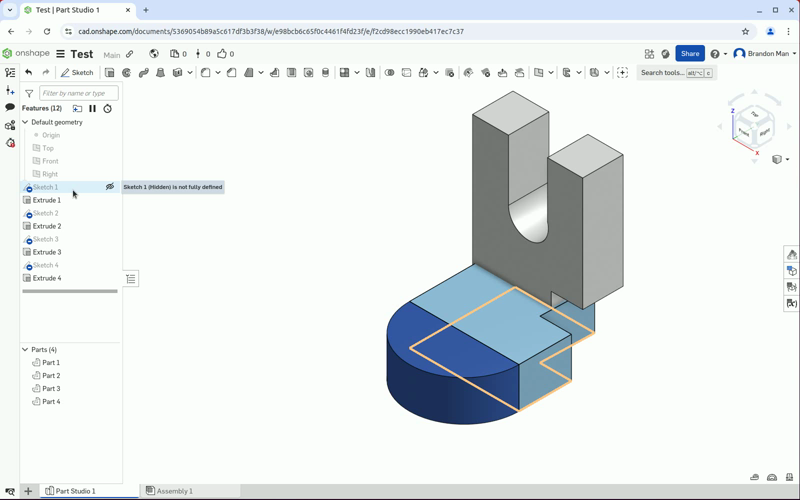
click(73, 189)